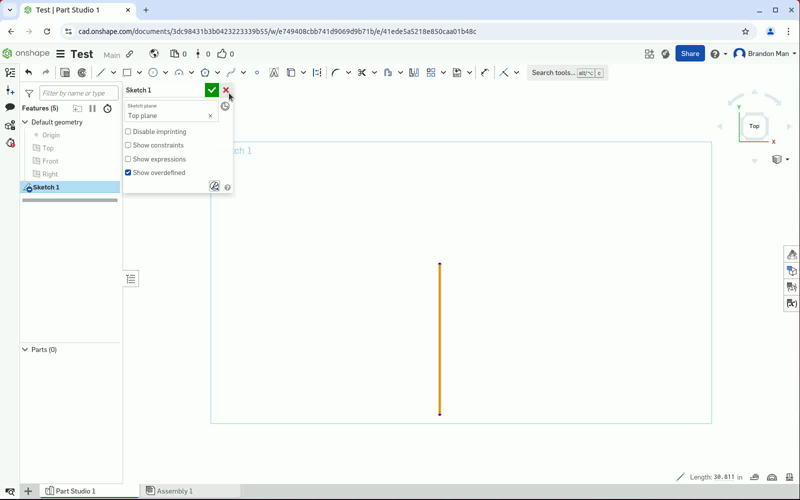
key(shift+h)
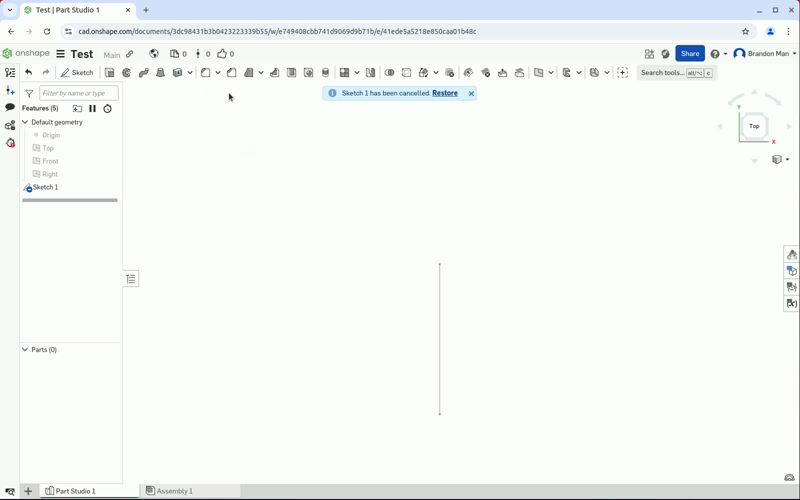
mouse_move(73, 352)
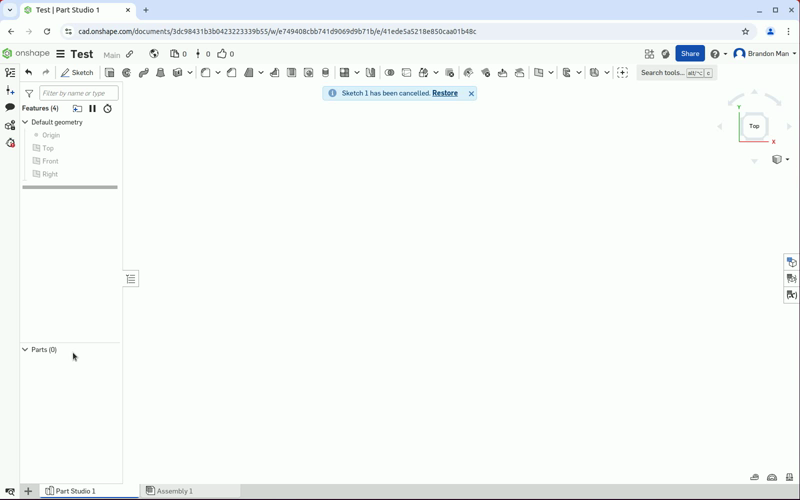
key(y)
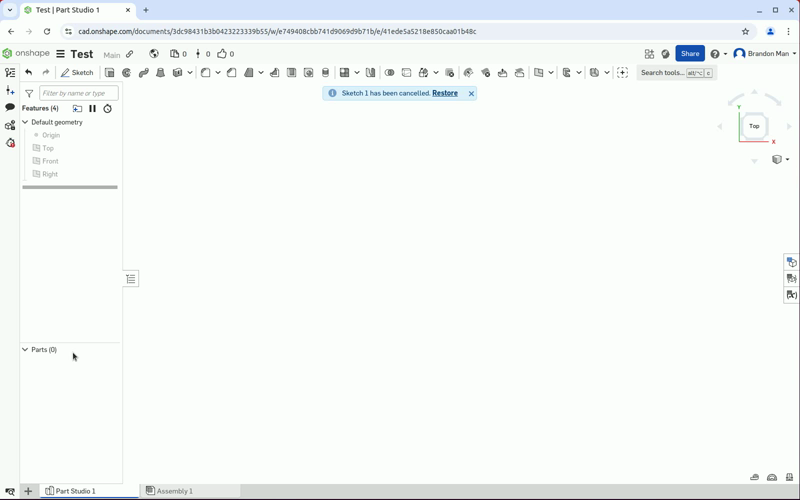
key(shift+p)
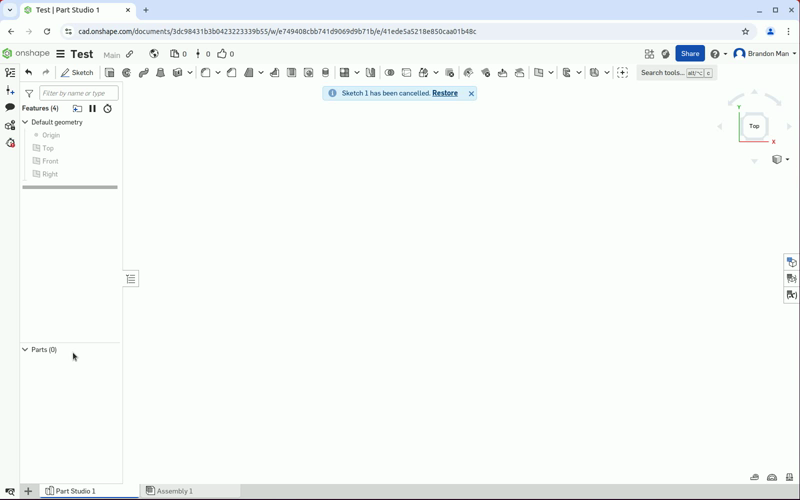
key(space)
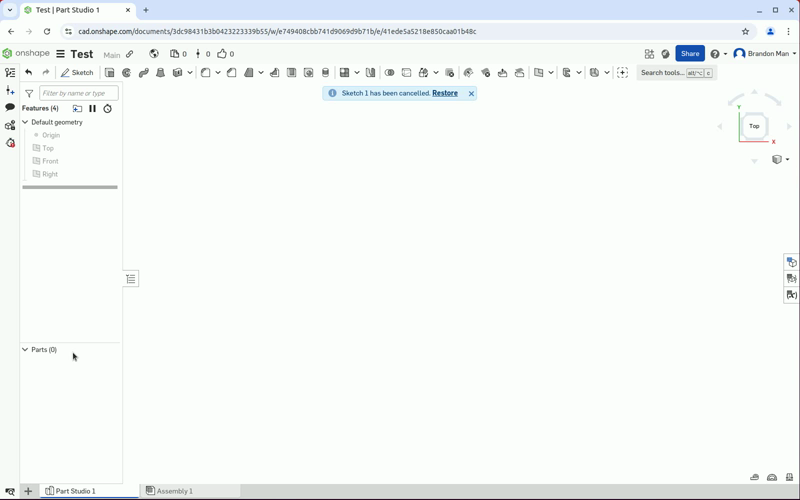
key_down(shift)
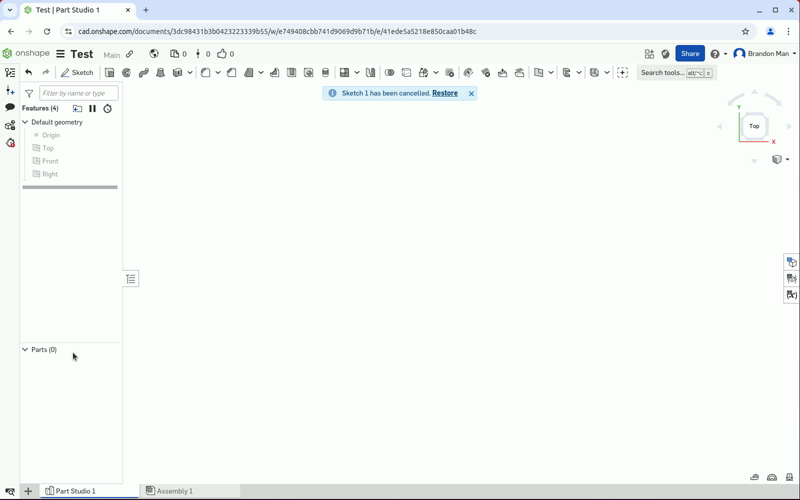
key(up)
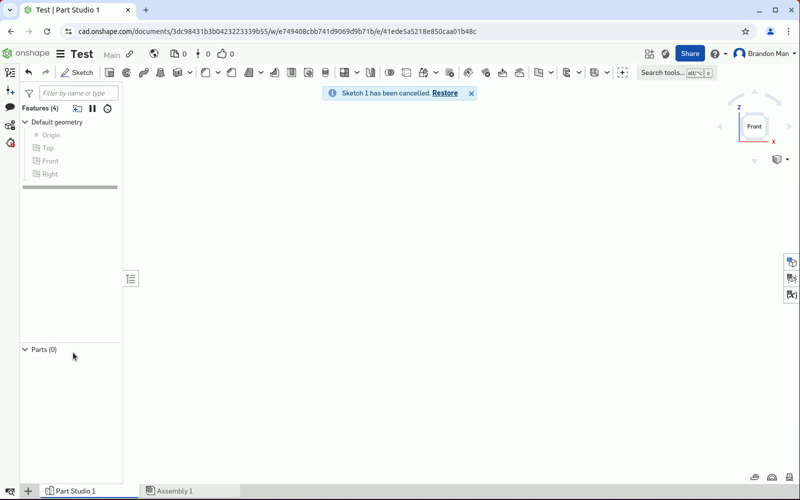
key_up(shift)
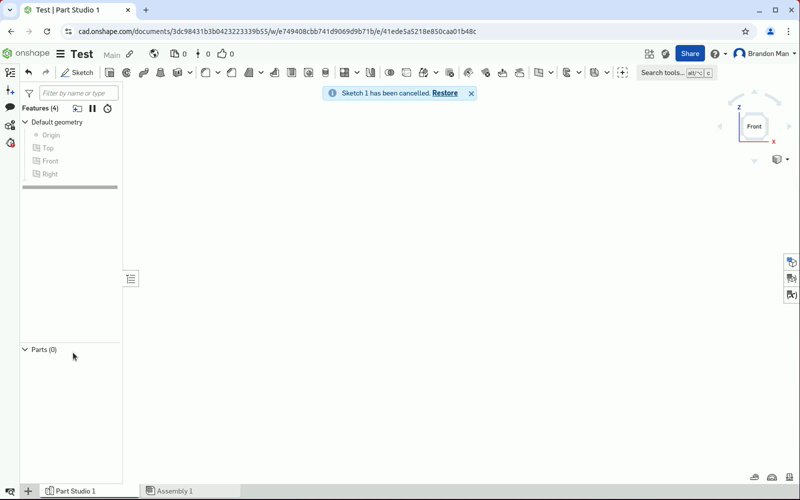
mouse_move(73, 352)
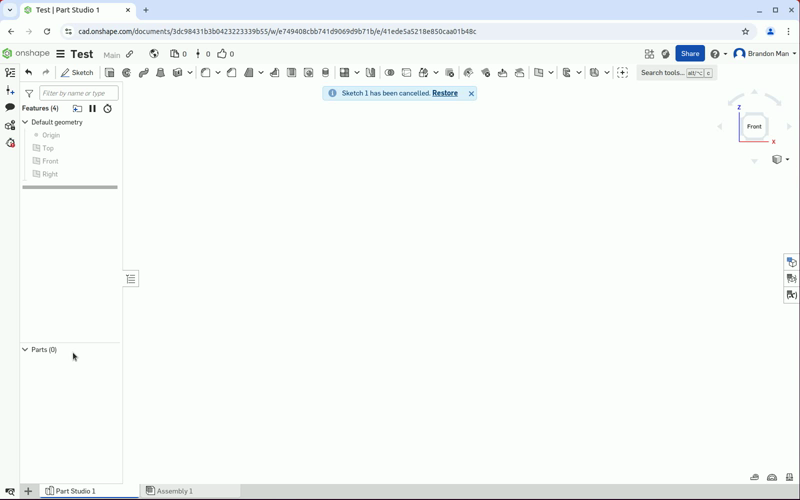
key(shift+y)
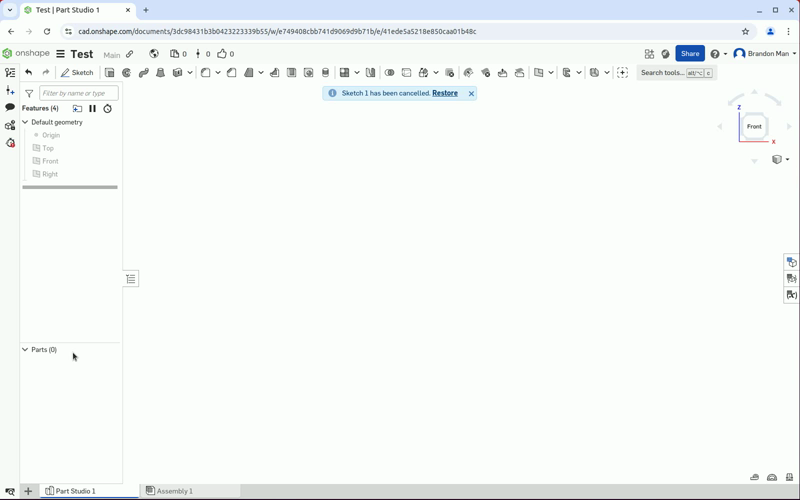
key(shift+s)
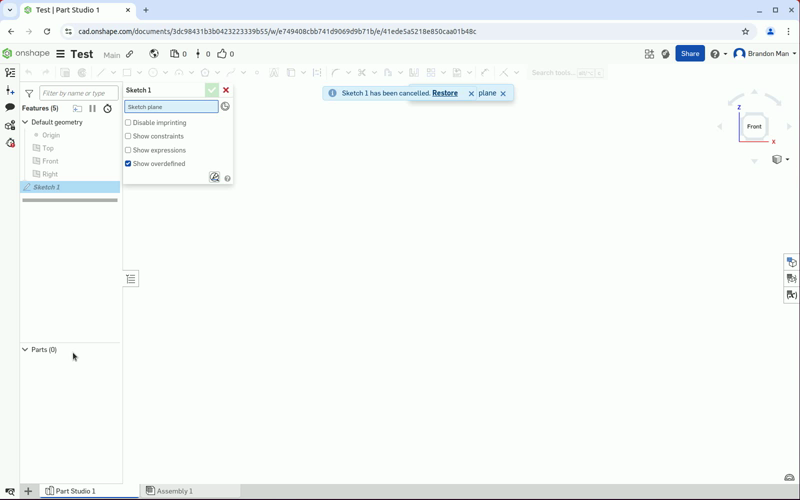
mouse_move(73, 163)
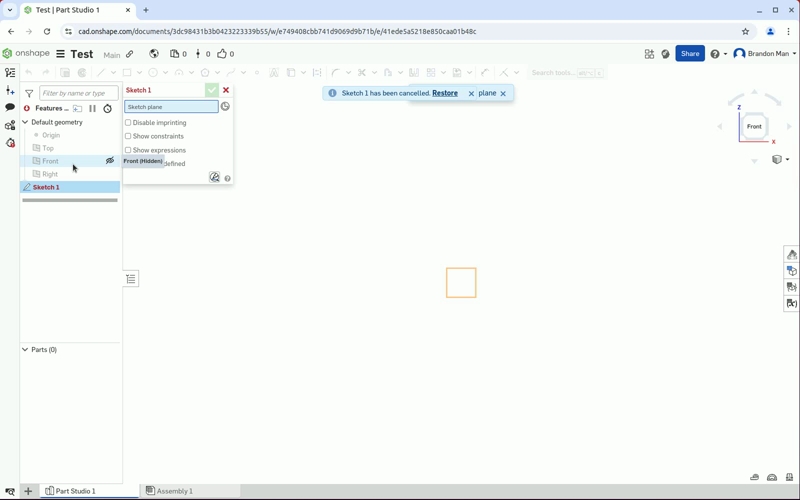
click(73, 163)
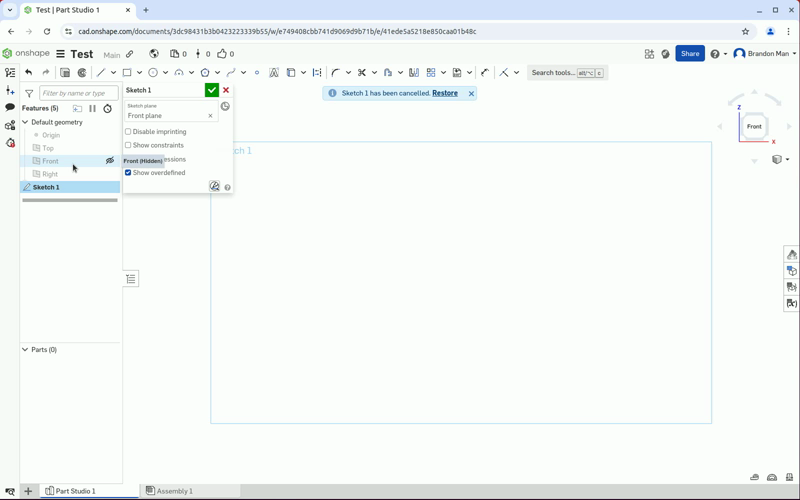
mouse_move(73, 352)
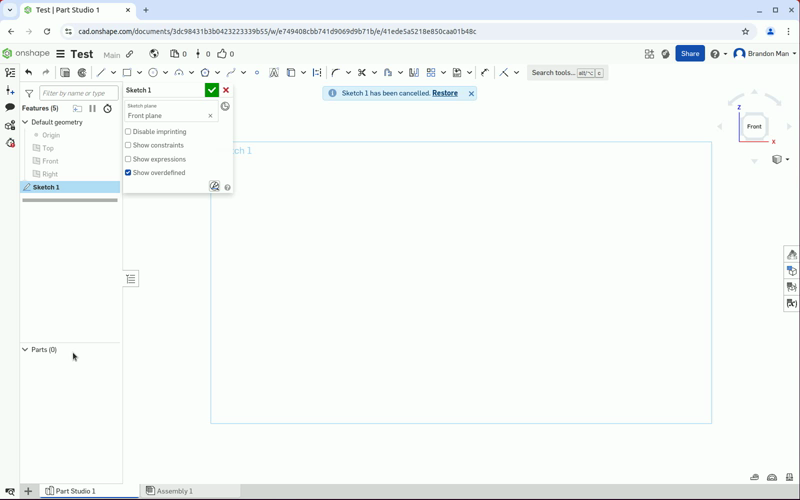
key(y)
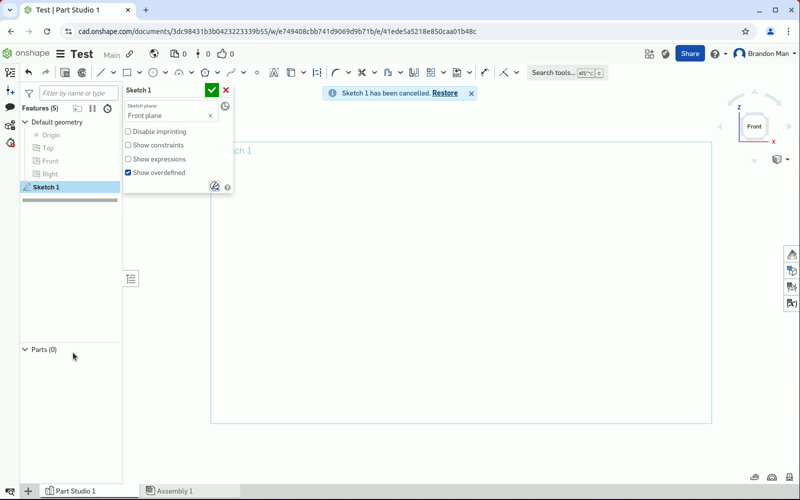
key(l)
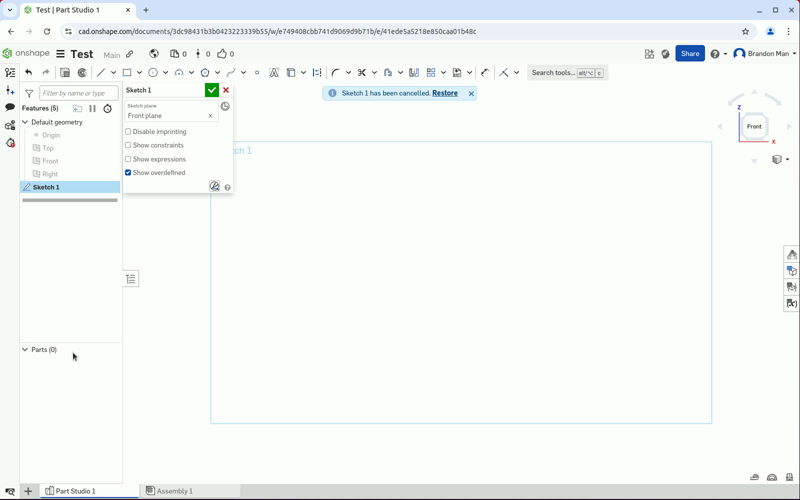
key_down(shift)
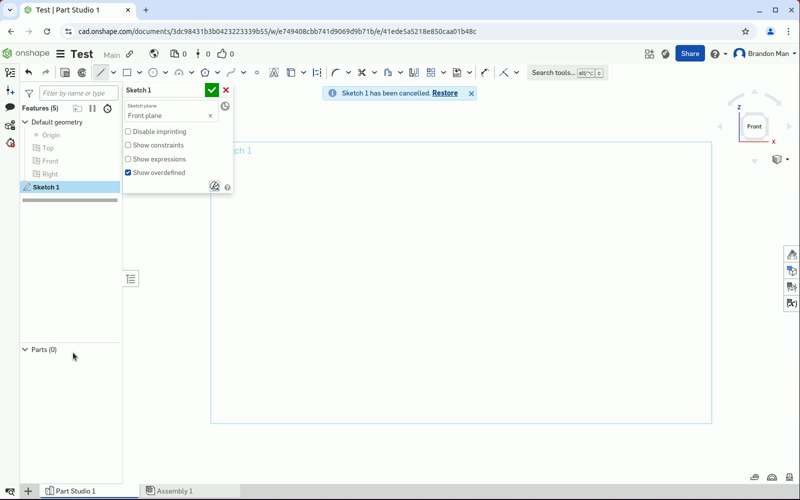
mouse_move(348, 363)
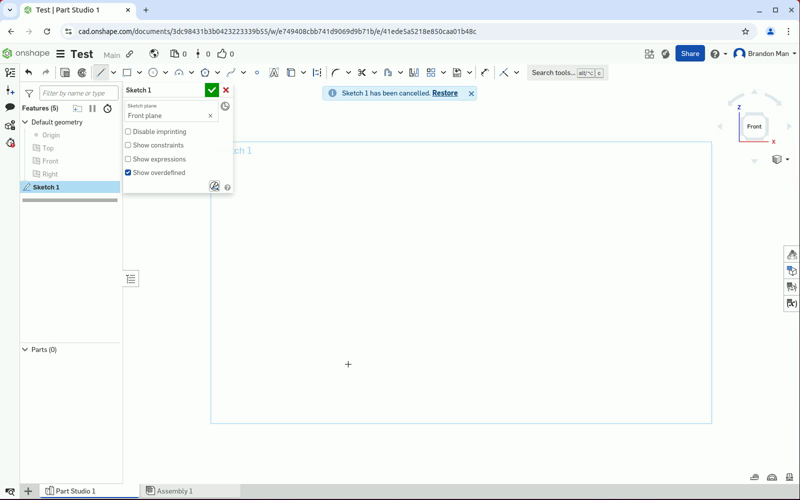
click(348, 363)
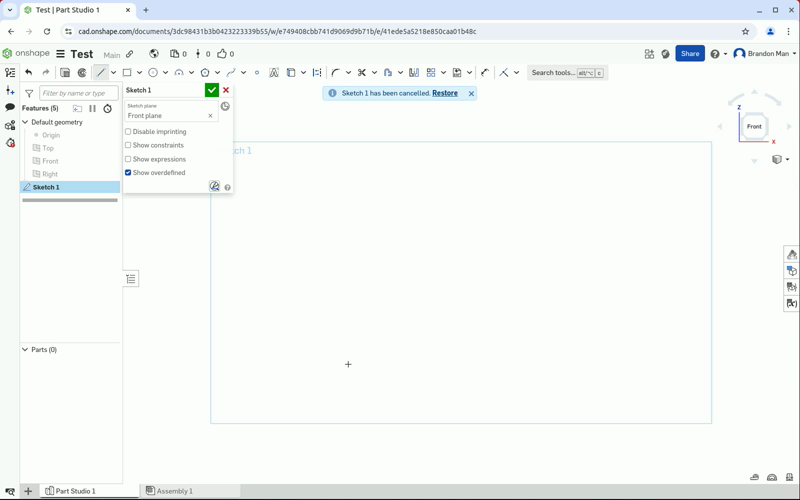
key_up(shift)
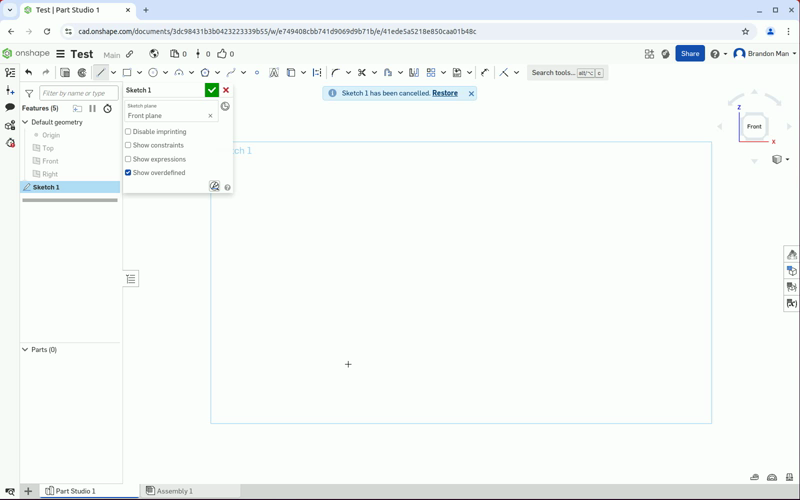
key_down(shift)
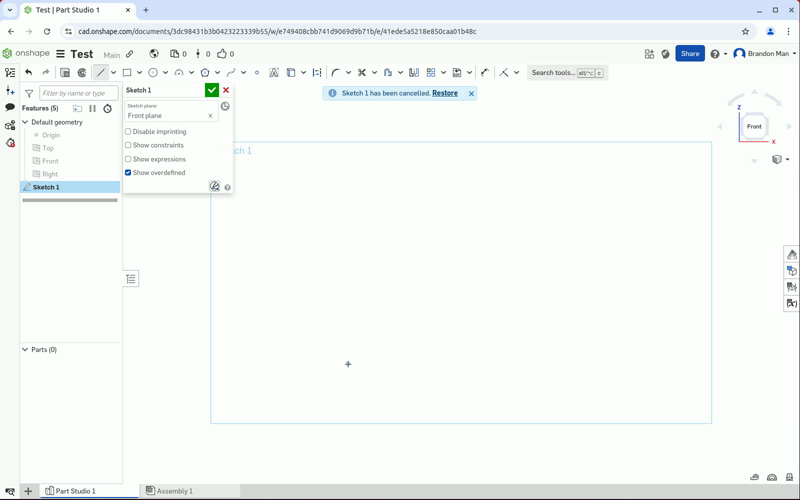
mouse_move(572, 363)
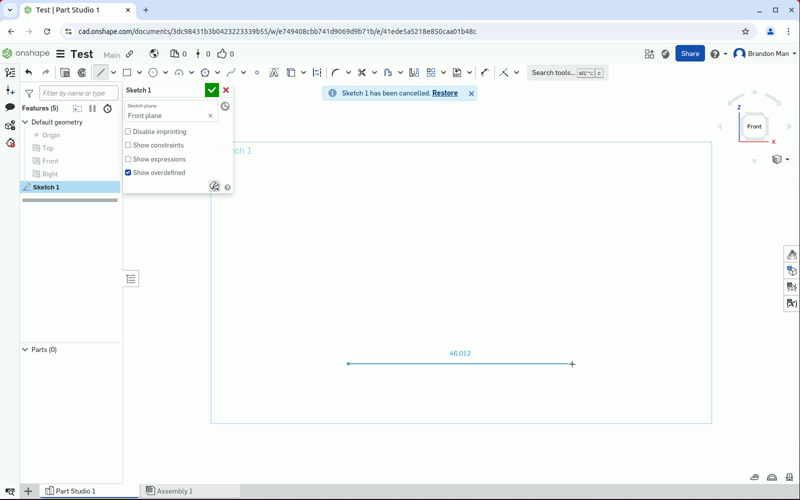
click(572, 363)
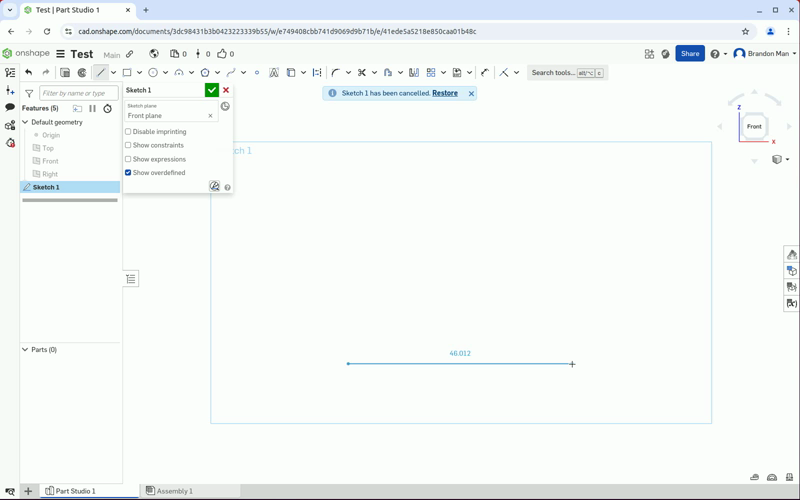
key_up(shift)
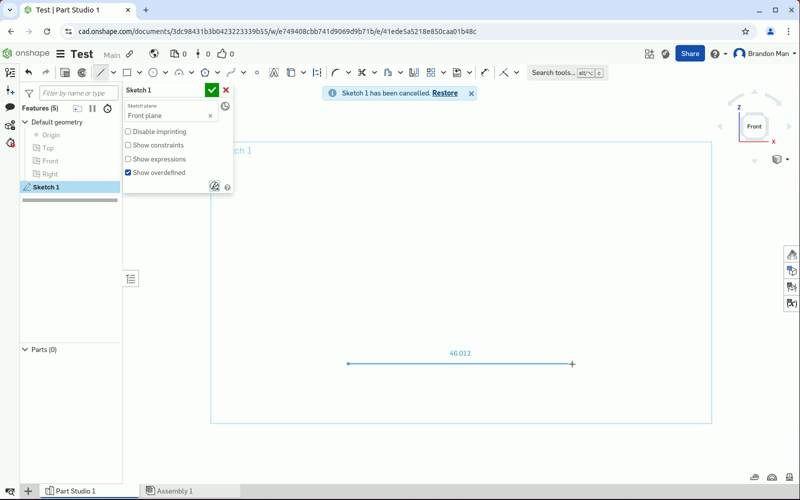
key_down(shift)
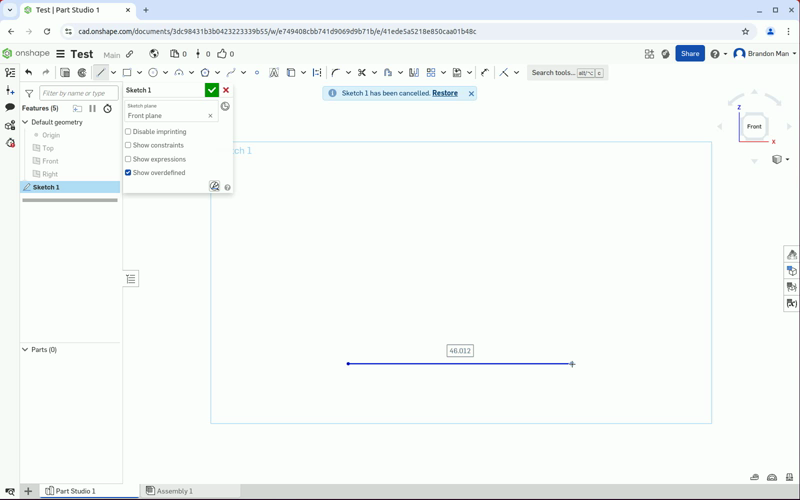
mouse_move(572, 203)
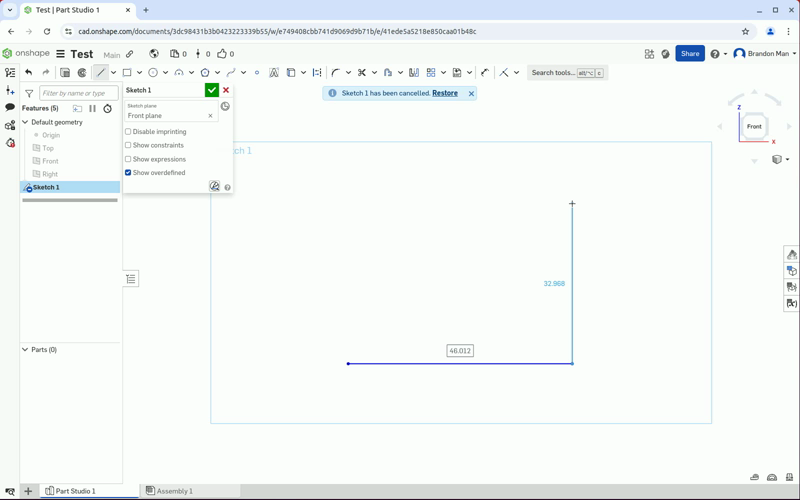
click(572, 203)
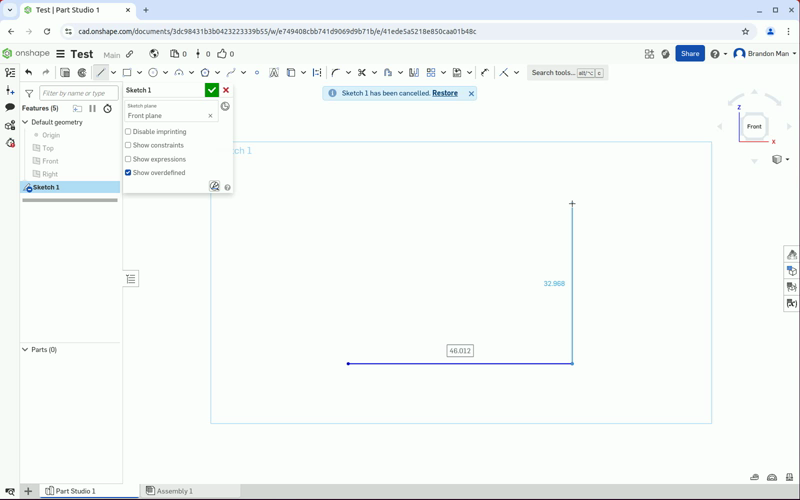
key_up(shift)
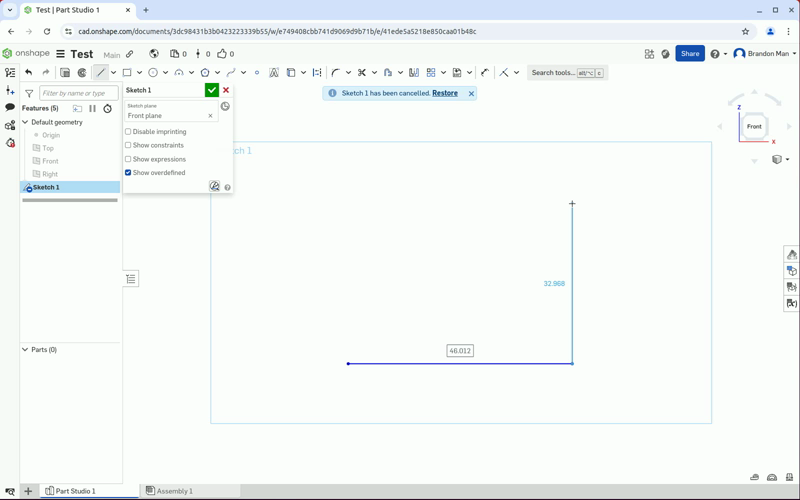
key_down(shift)
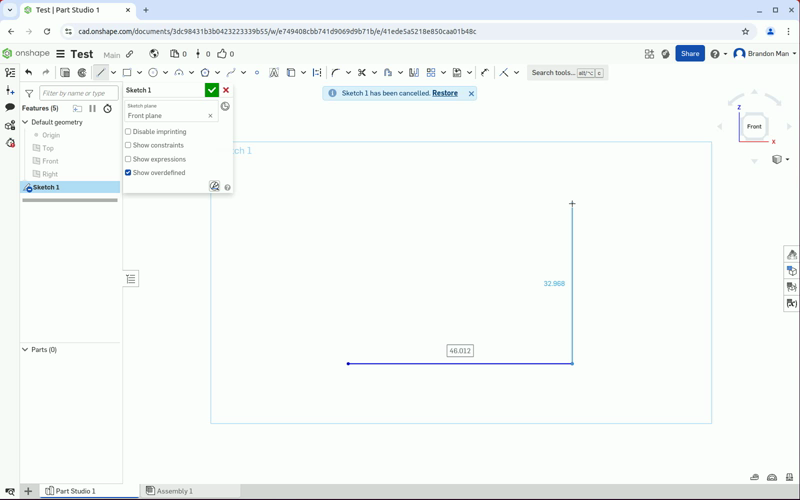
mouse_move(348, 203)
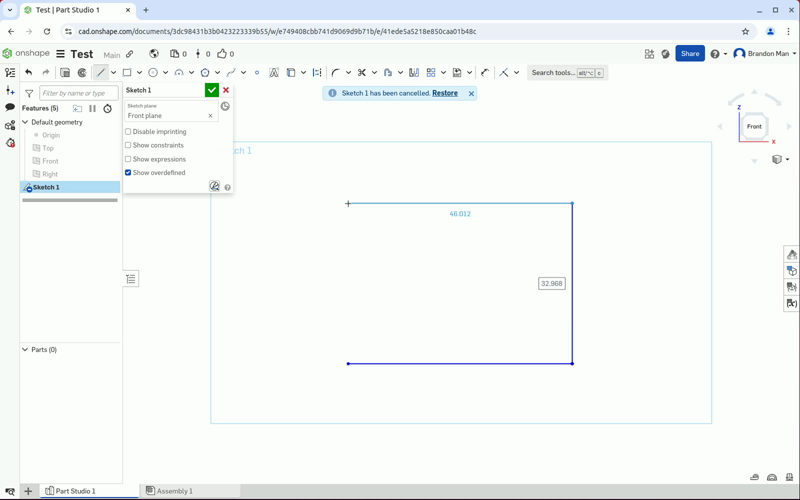
click(348, 203)
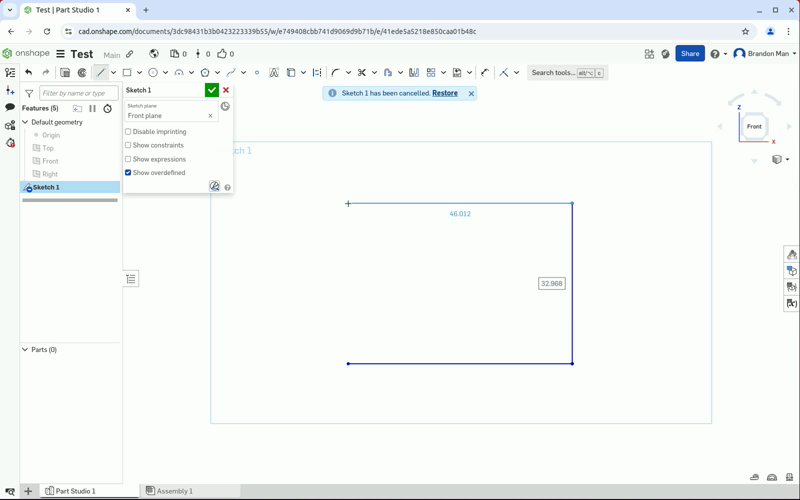
key_up(shift)
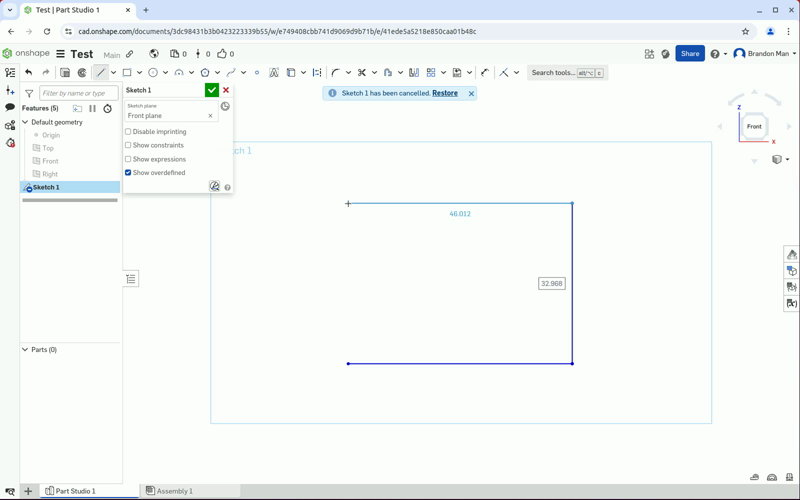
key_down(shift)
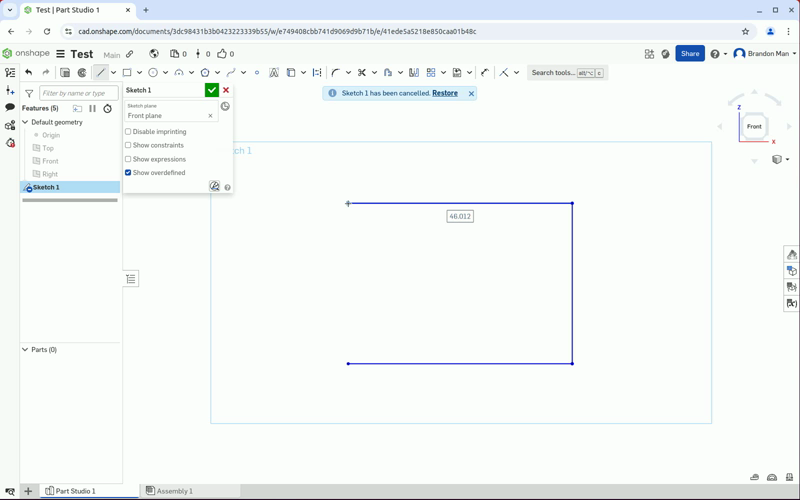
mouse_move(348, 363)
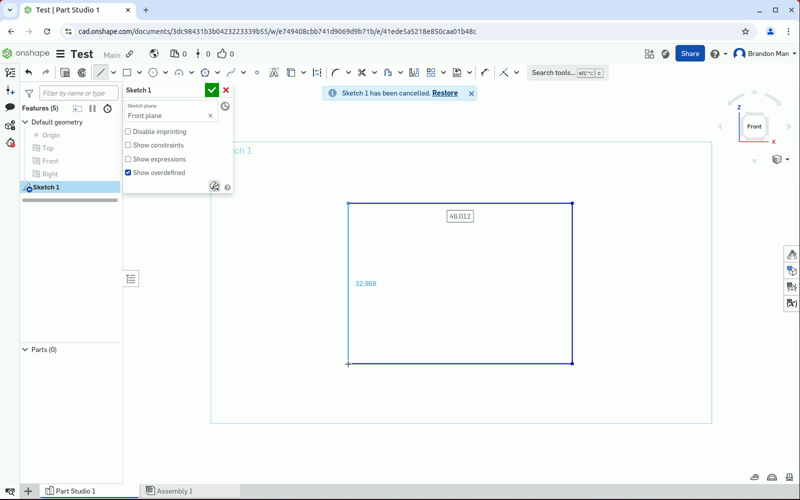
key_up(shift)
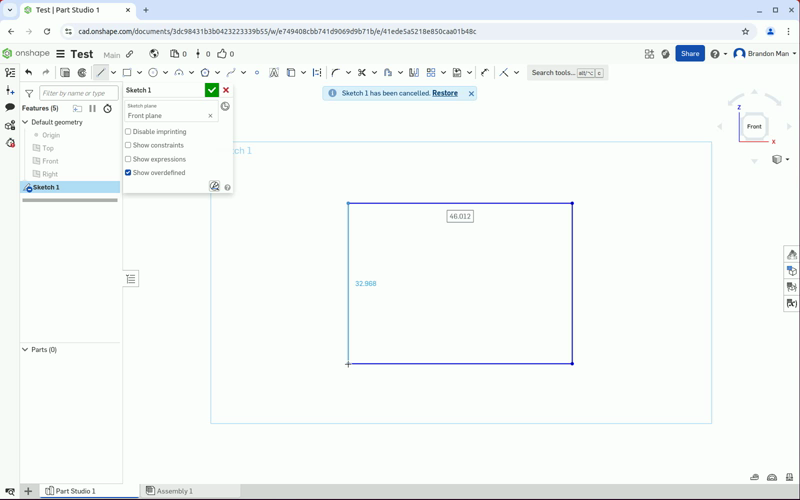
click(348, 363)
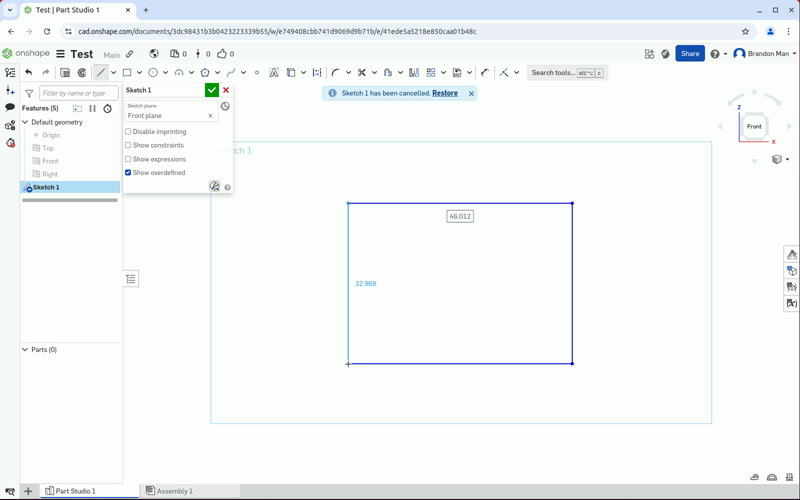
key(esc)
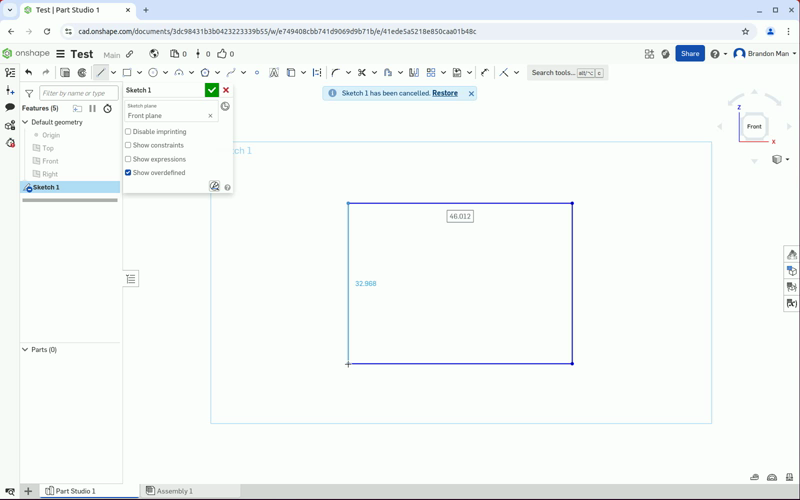
key(l)
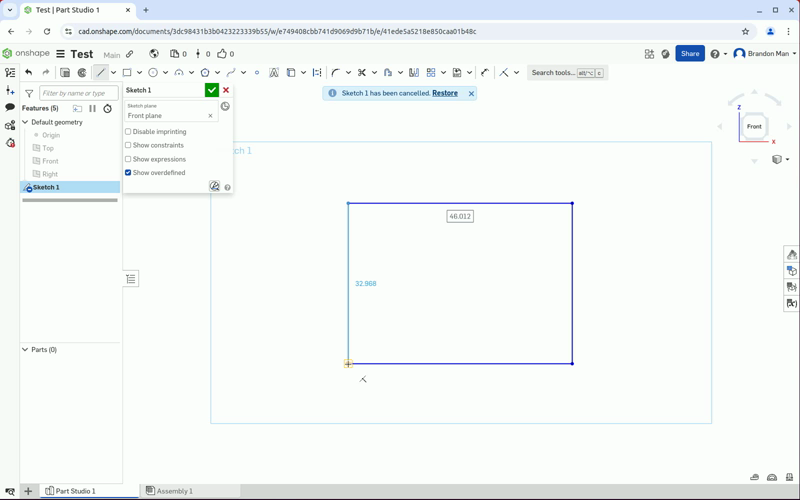
key_down(shift)
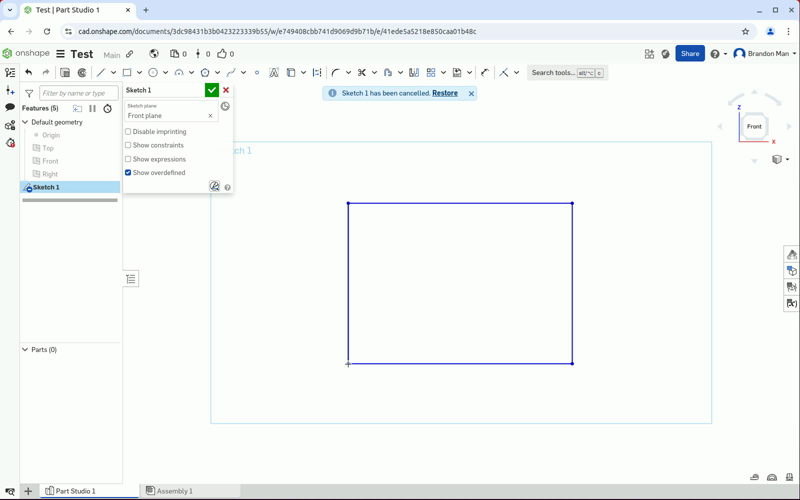
mouse_move(395, 302)
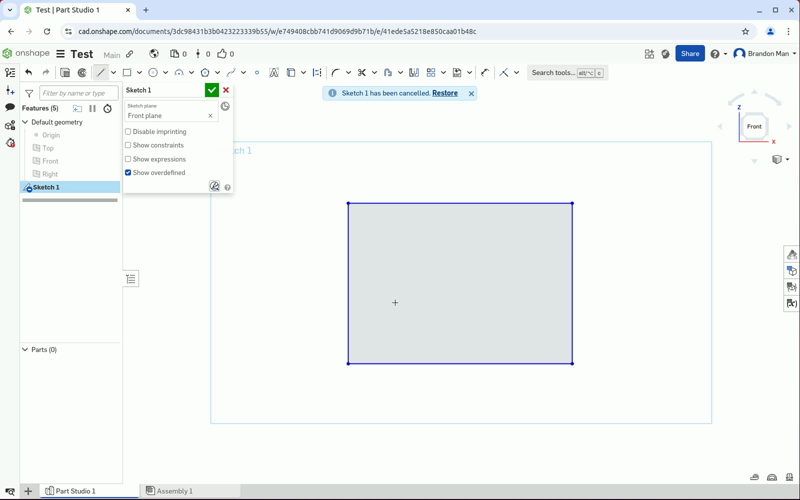
click(395, 302)
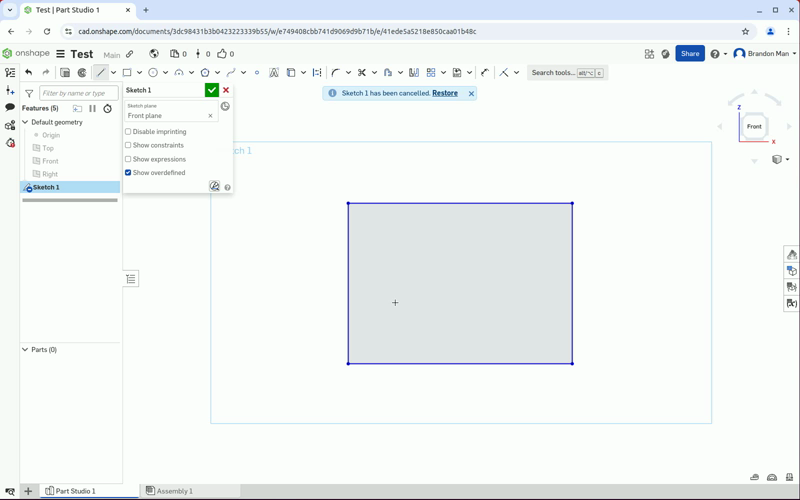
key_up(shift)
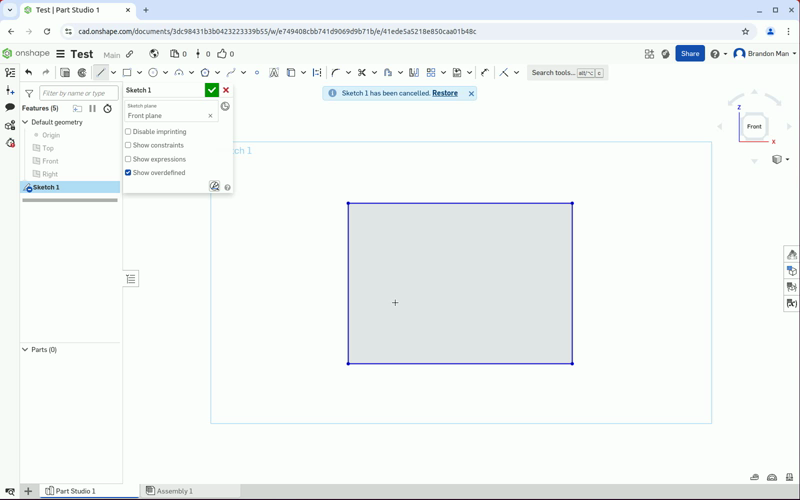
key_down(shift)
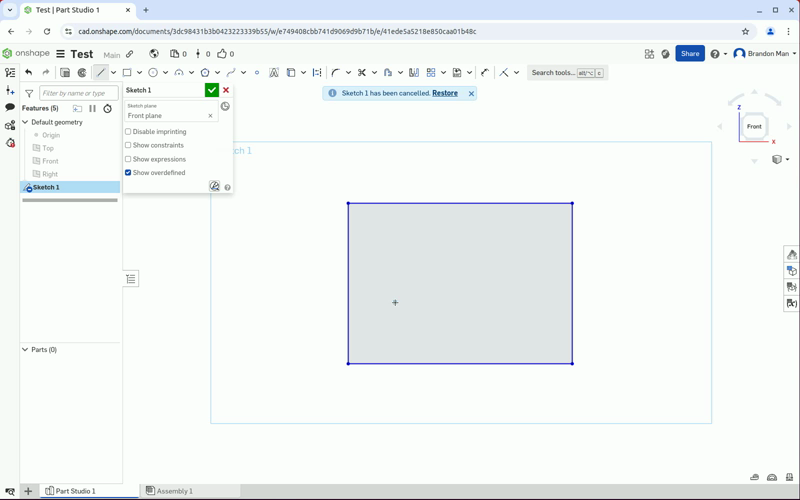
mouse_move(425, 302)
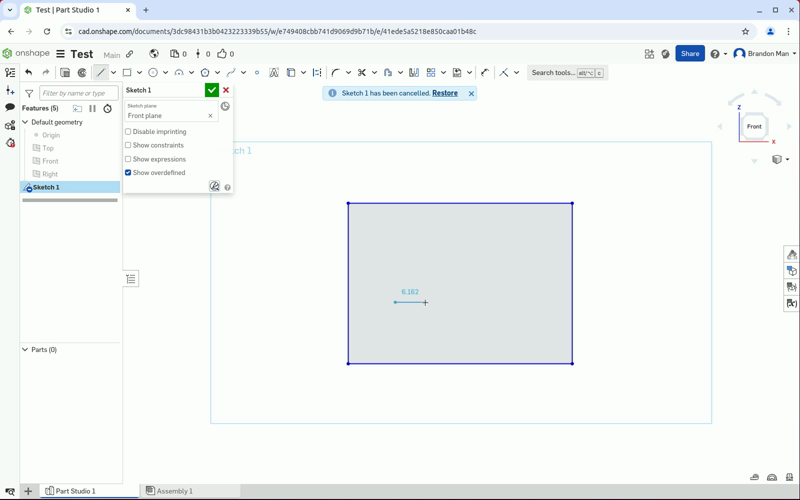
mouse_move(395, 267)
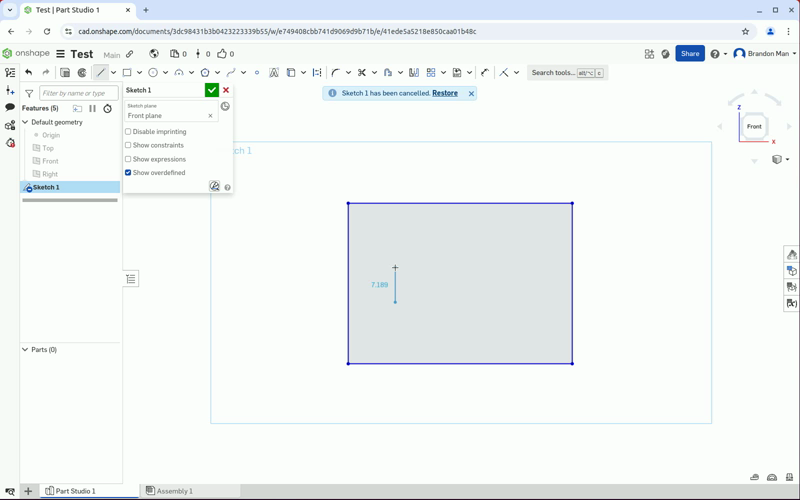
click(395, 267)
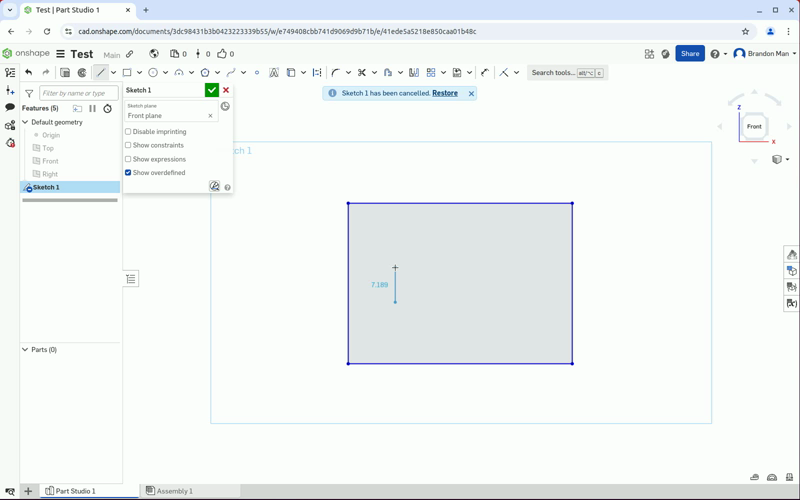
key_up(shift)
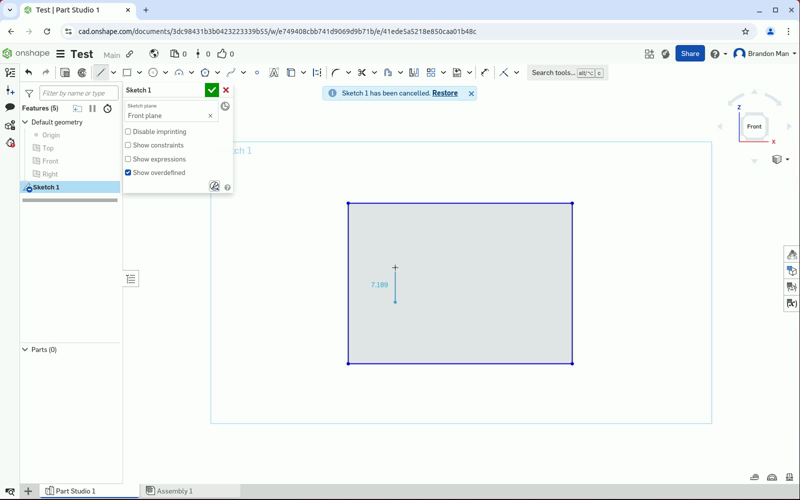
key(esc)
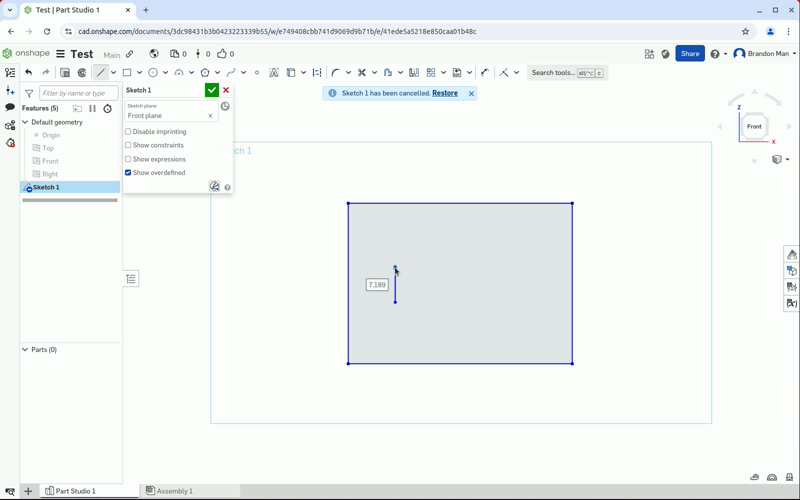
key(a)
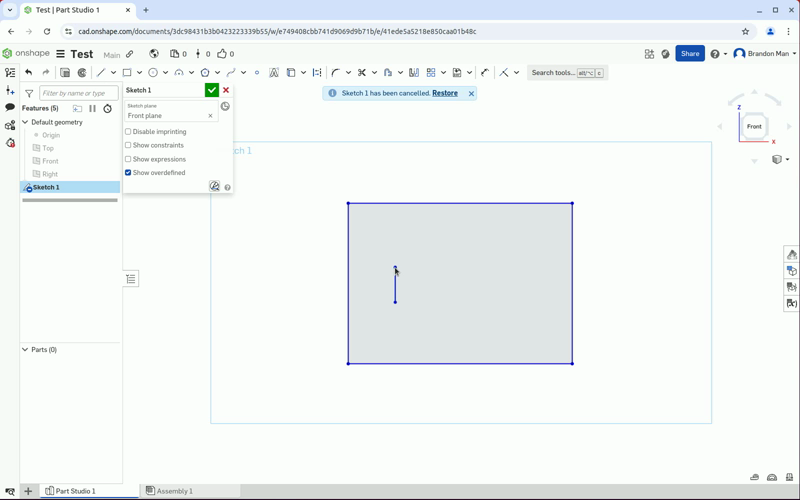
mouse_move(395, 267)
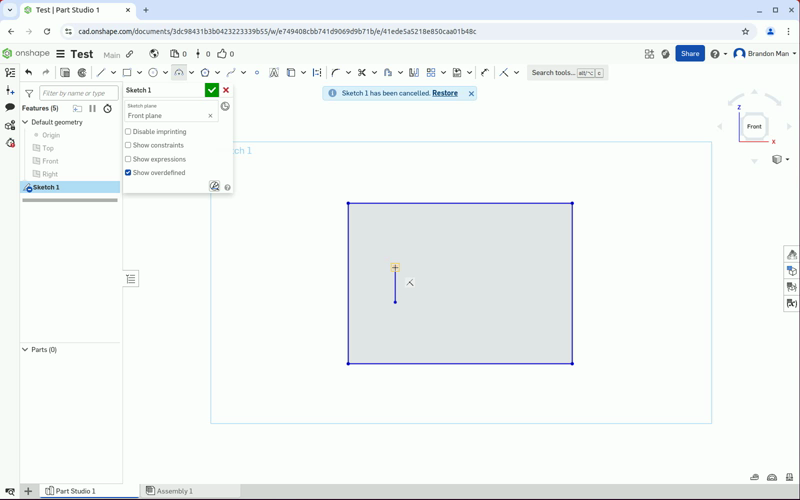
click(395, 267)
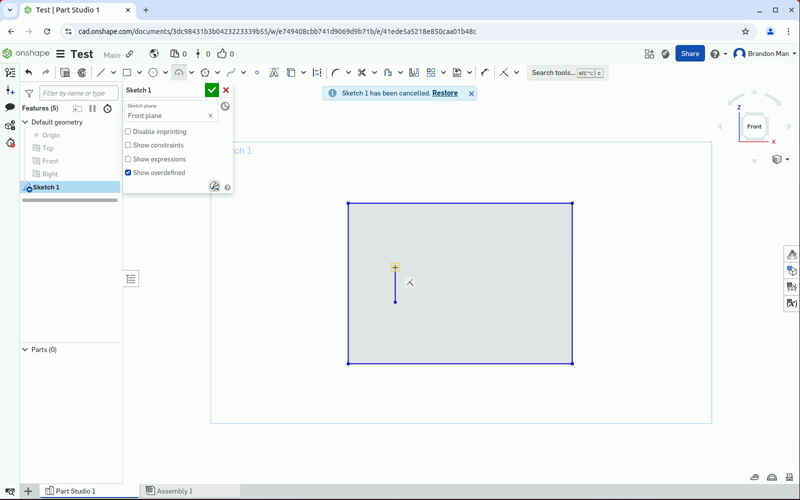
key_down(shift)
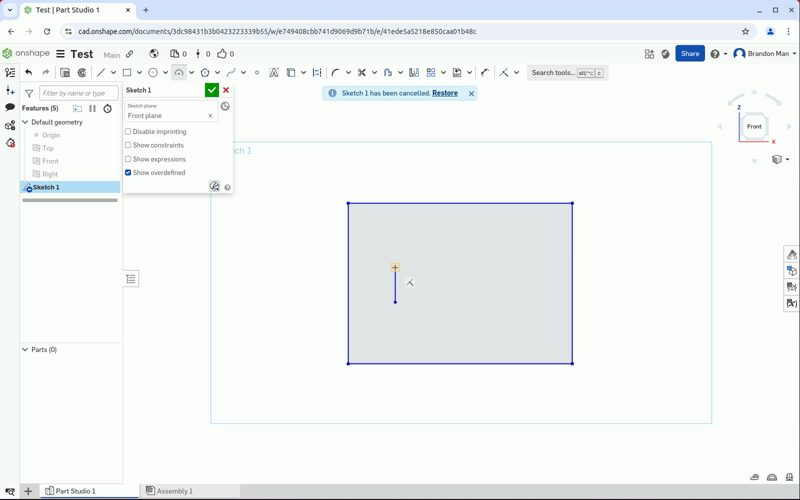
mouse_move(409, 250)
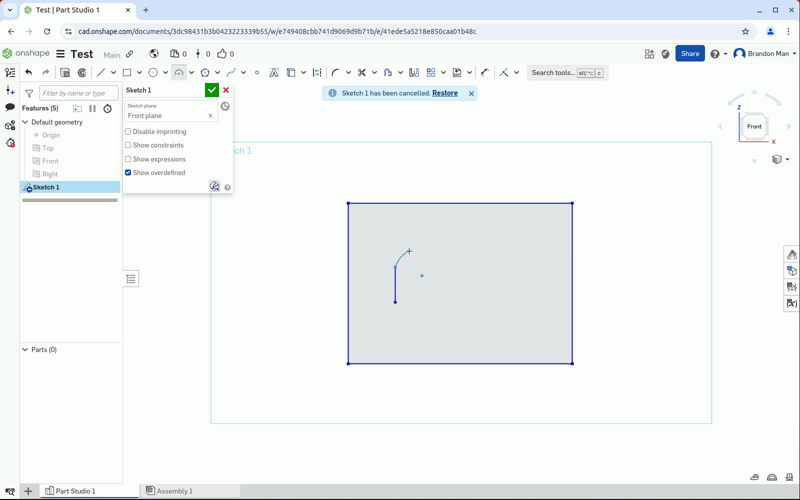
click(409, 250)
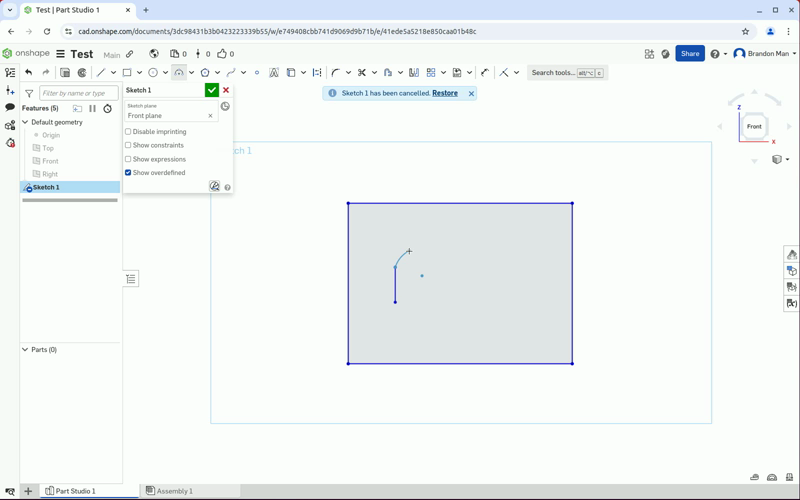
mouse_move(382, 241)
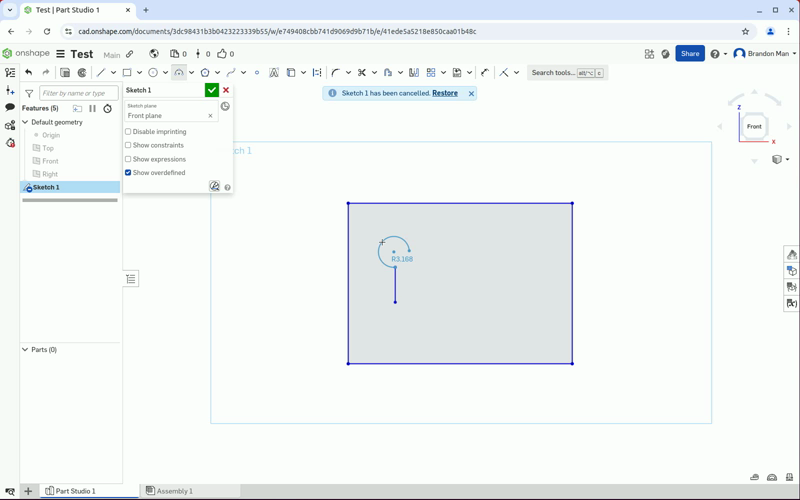
click(382, 241)
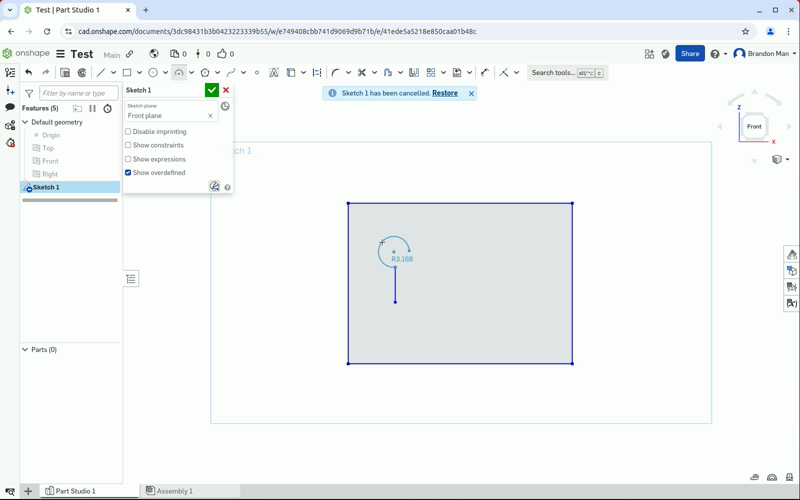
key_up(shift)
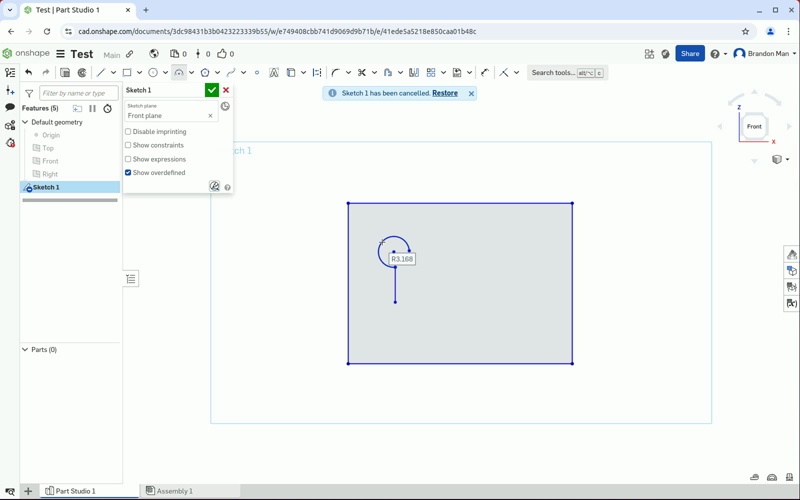
key(esc)
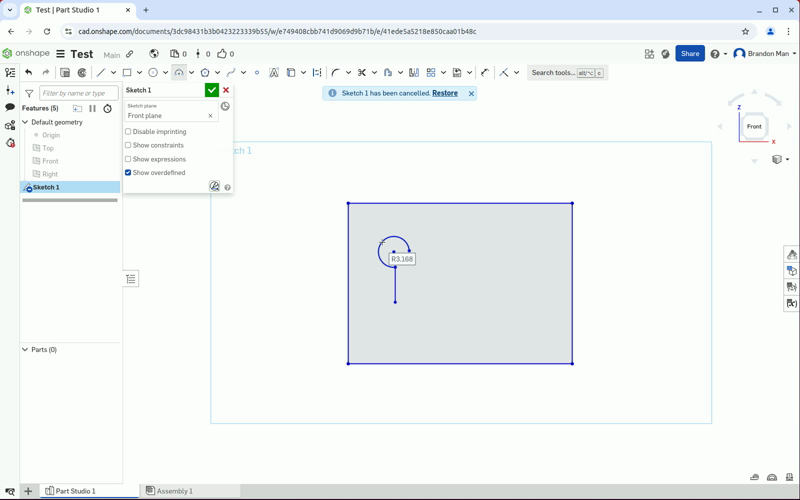
key(l)
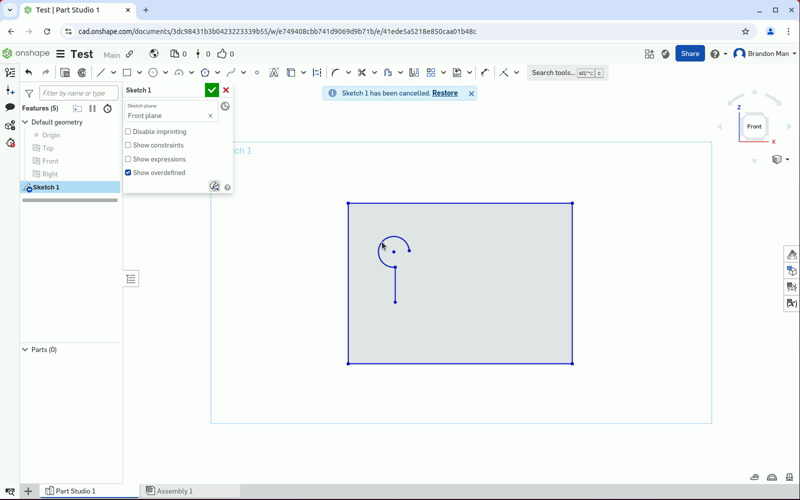
mouse_move(409, 250)
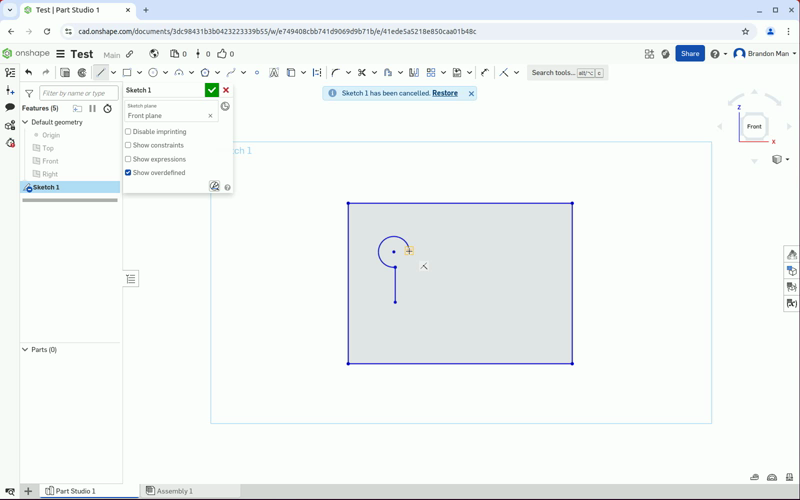
click(409, 250)
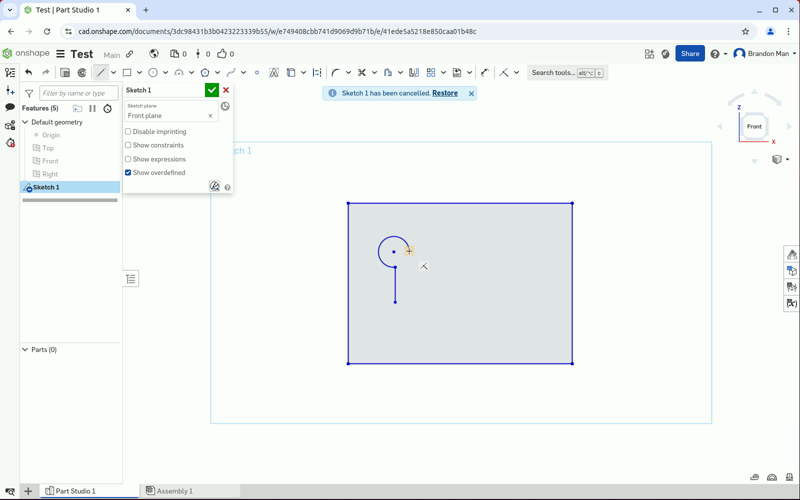
key_down(shift)
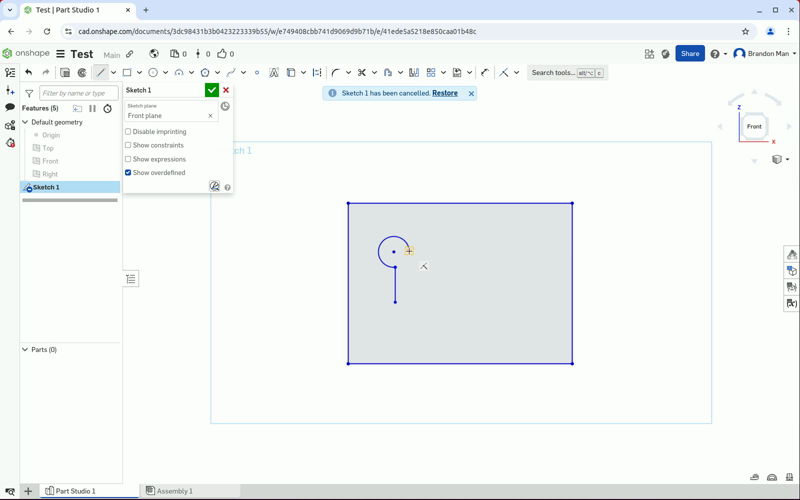
mouse_move(439, 250)
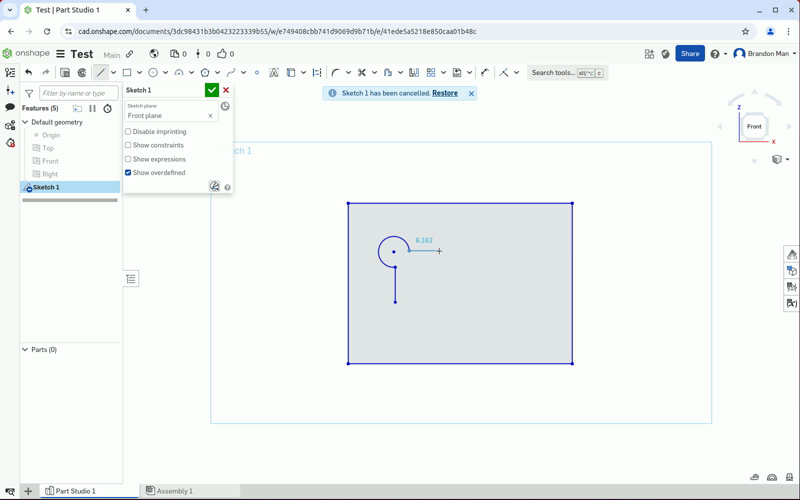
mouse_move(444, 250)
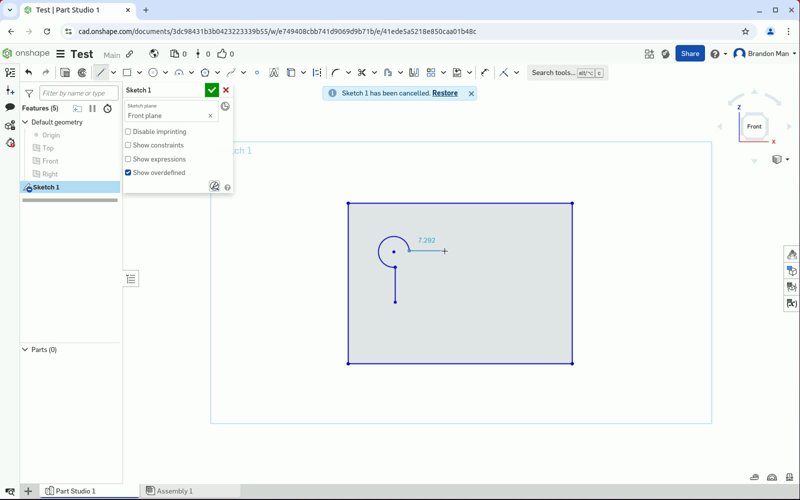
click(444, 250)
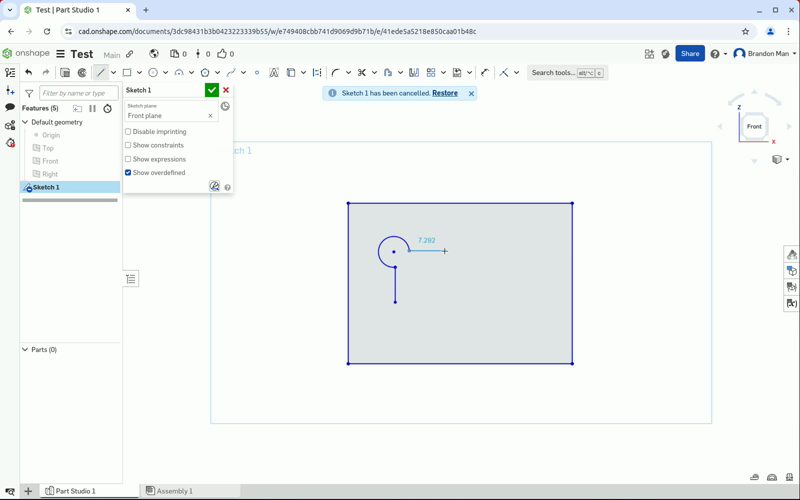
key_up(shift)
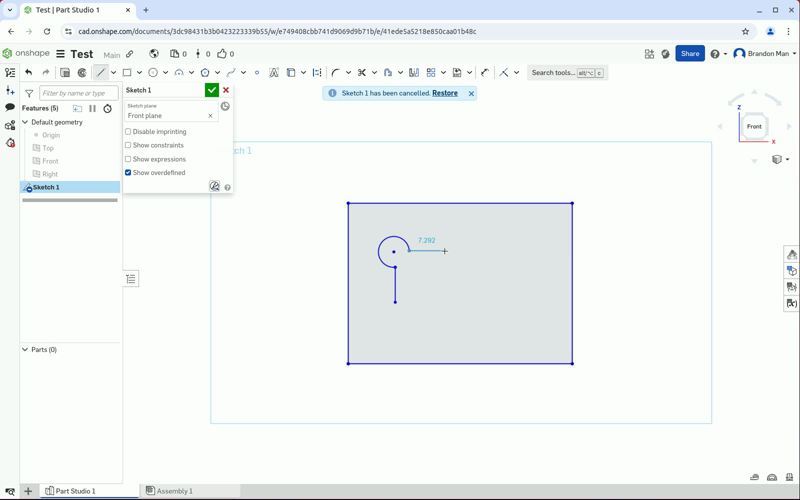
key(esc)
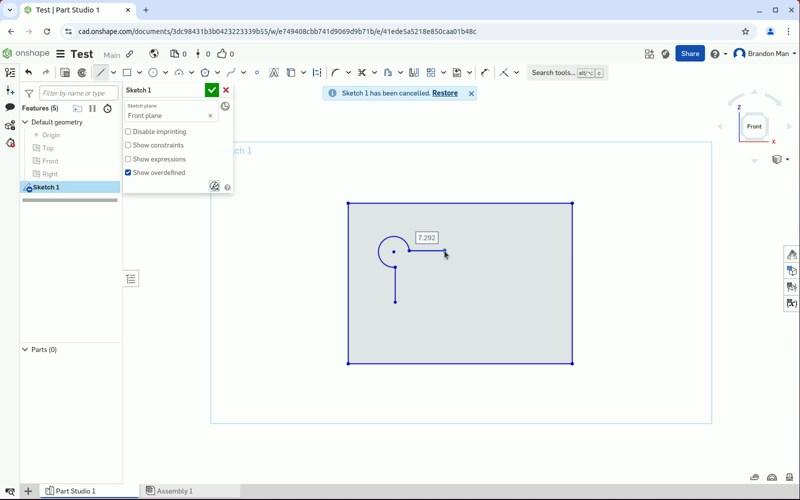
key(a)
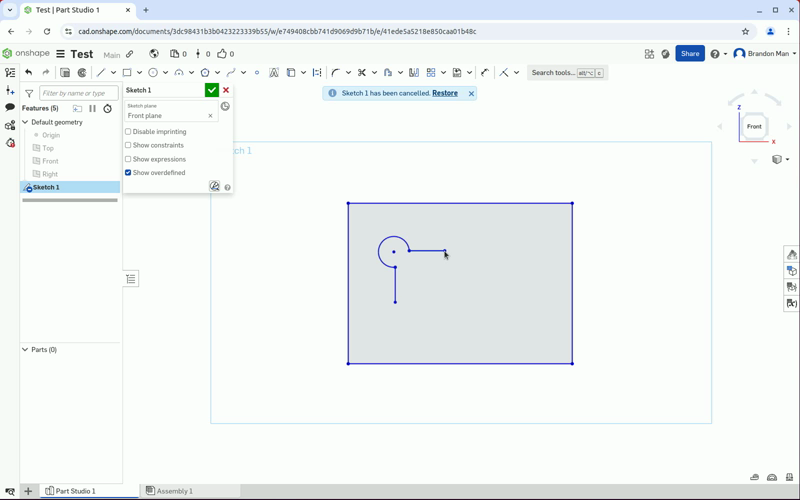
mouse_move(444, 250)
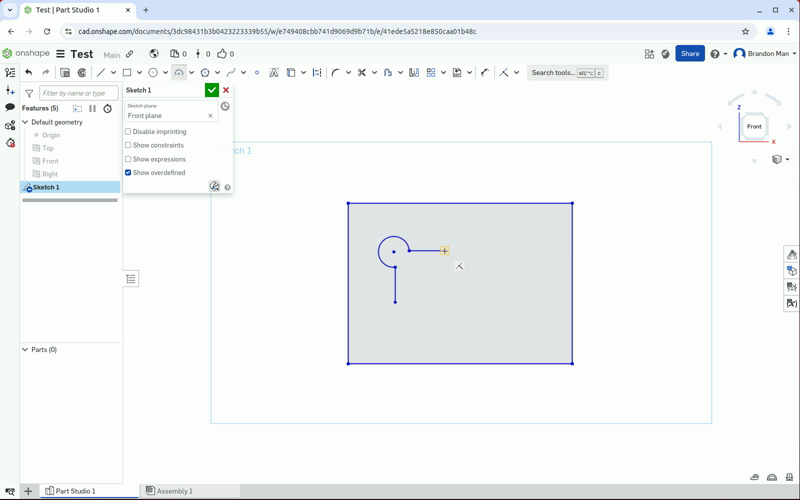
click(444, 250)
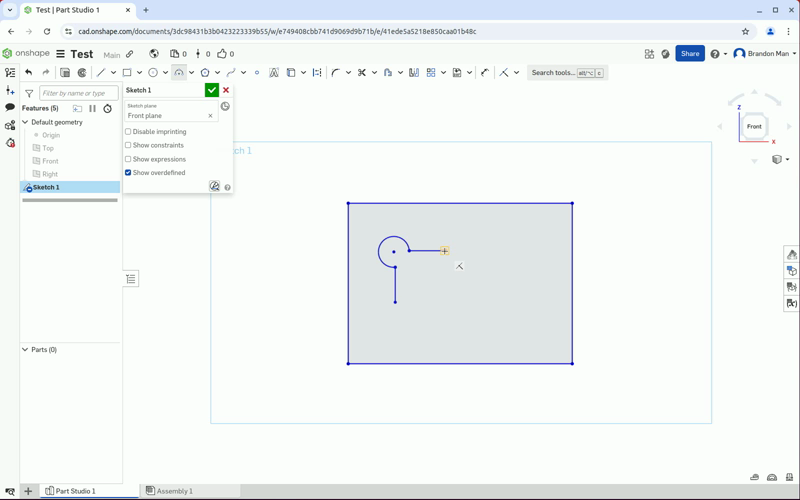
key_down(shift)
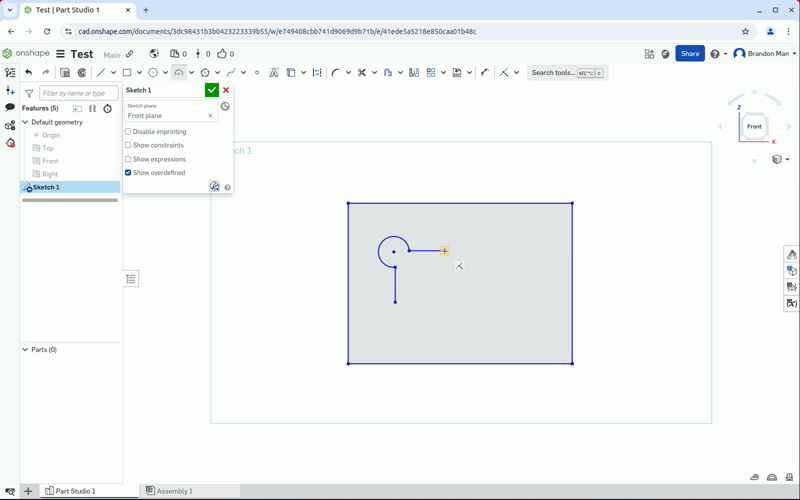
mouse_move(475, 250)
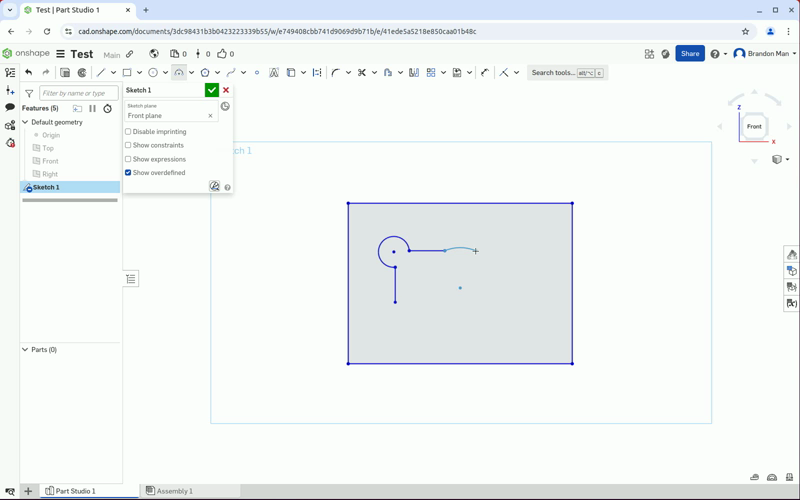
click(475, 250)
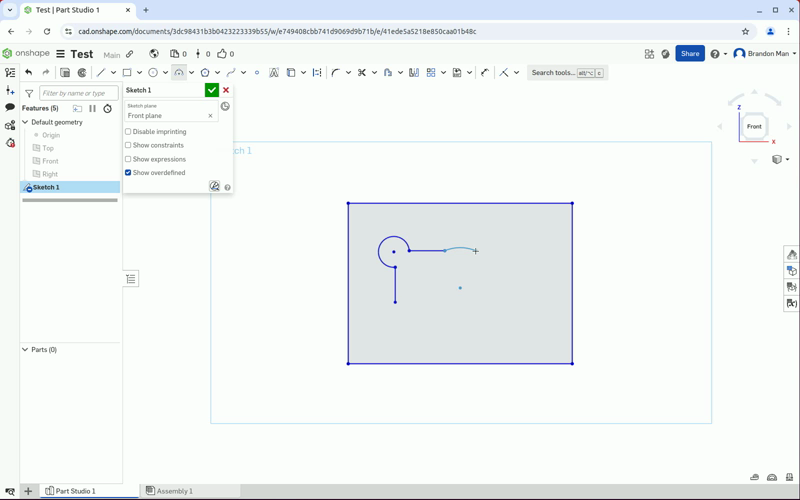
mouse_move(460, 235)
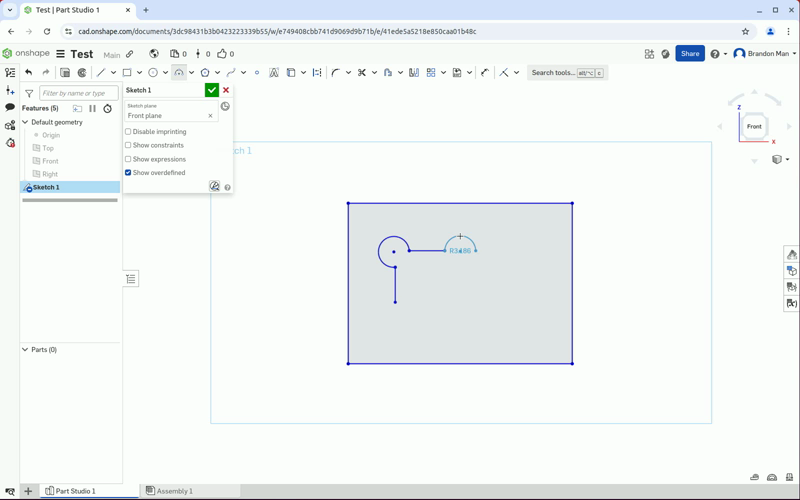
click(460, 235)
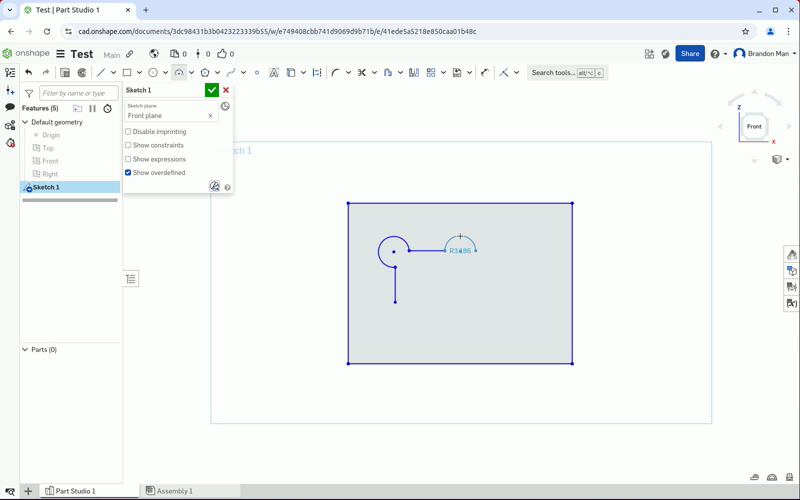
key_up(shift)
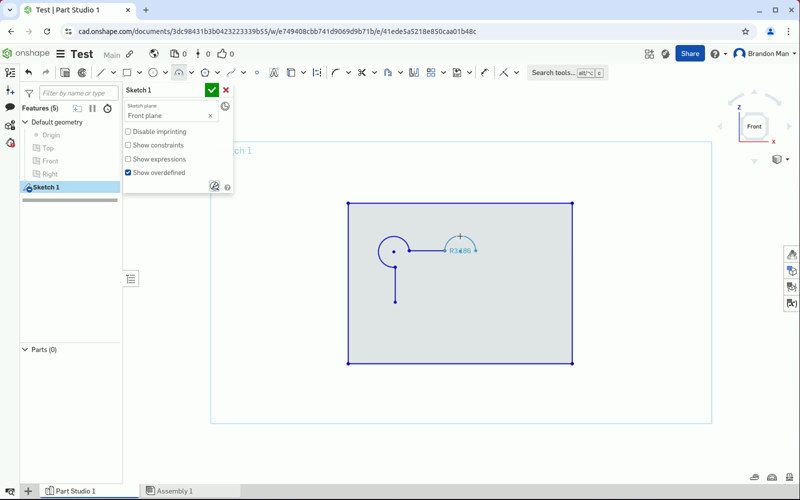
key(esc)
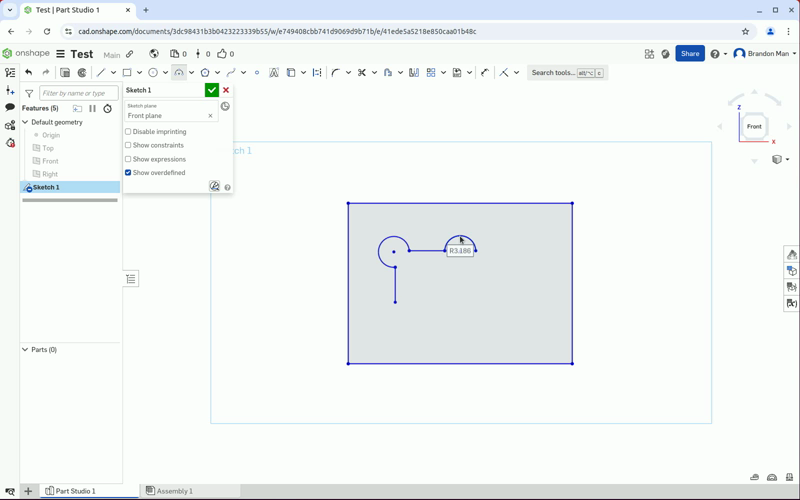
key(l)
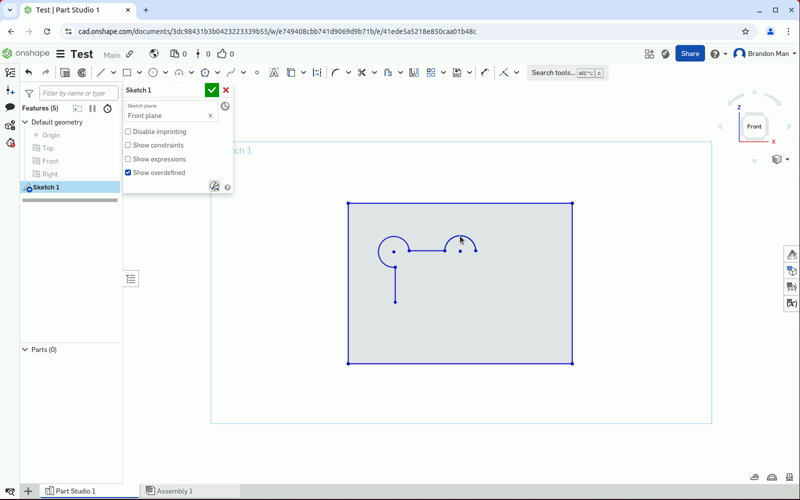
mouse_move(475, 250)
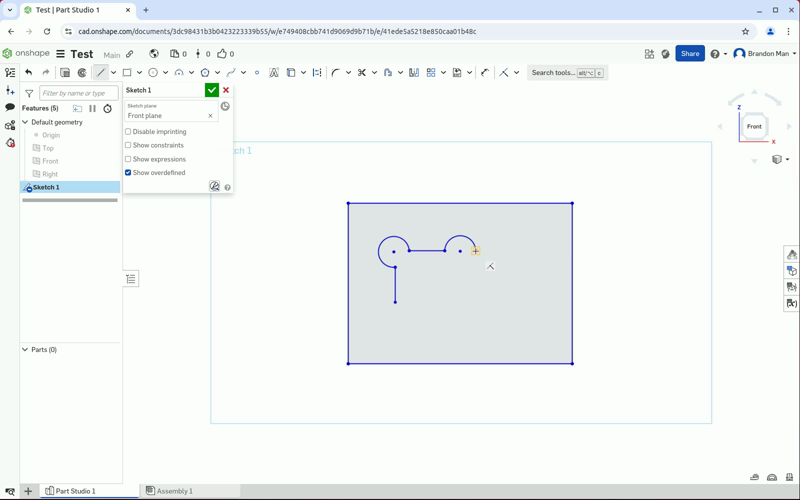
click(475, 250)
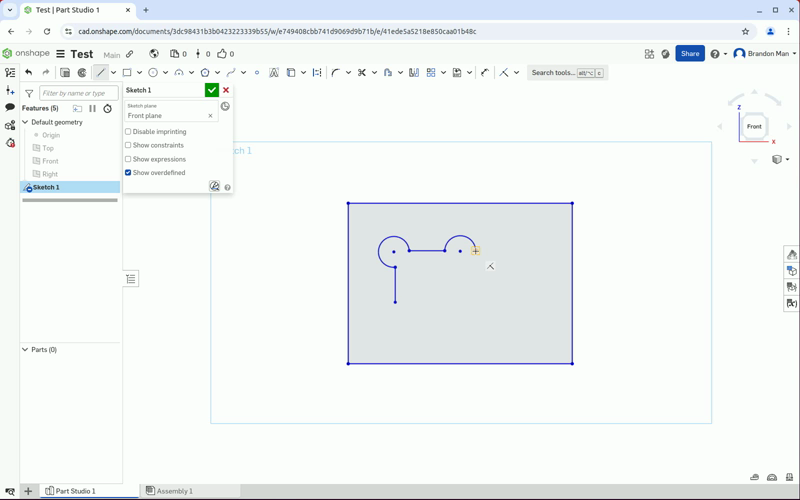
key_down(shift)
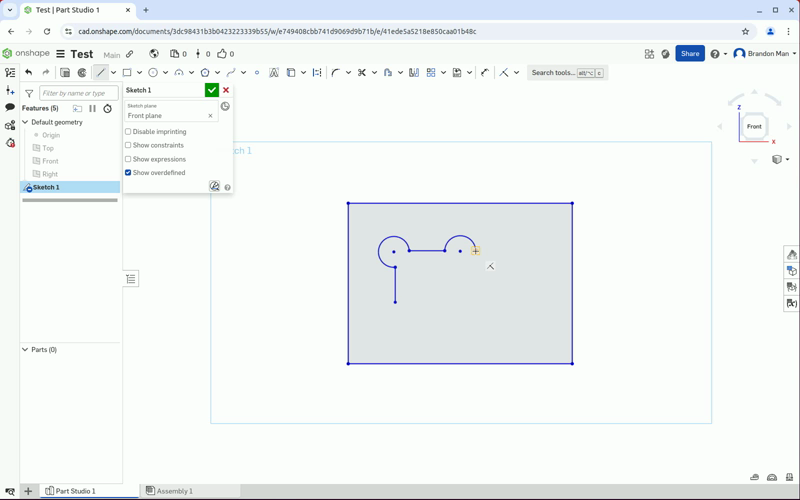
mouse_move(505, 250)
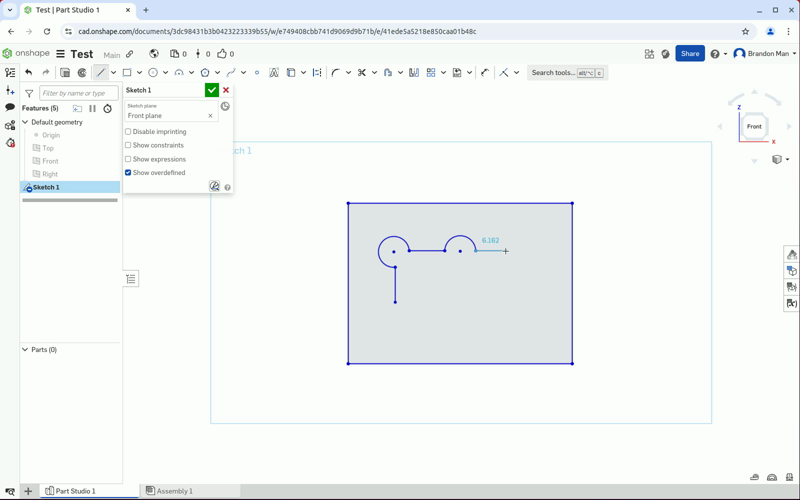
mouse_move(510, 250)
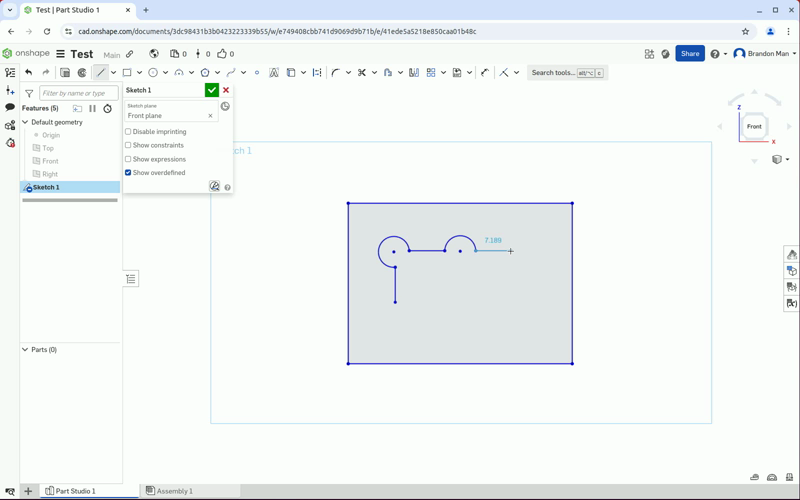
click(510, 250)
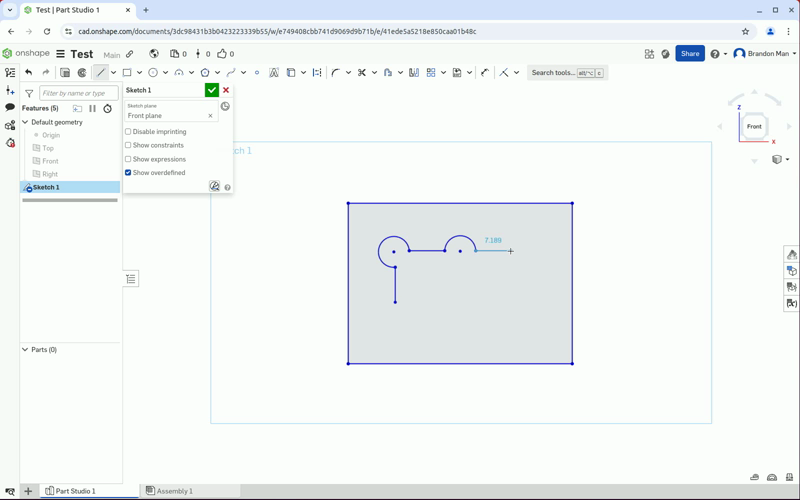
key_up(shift)
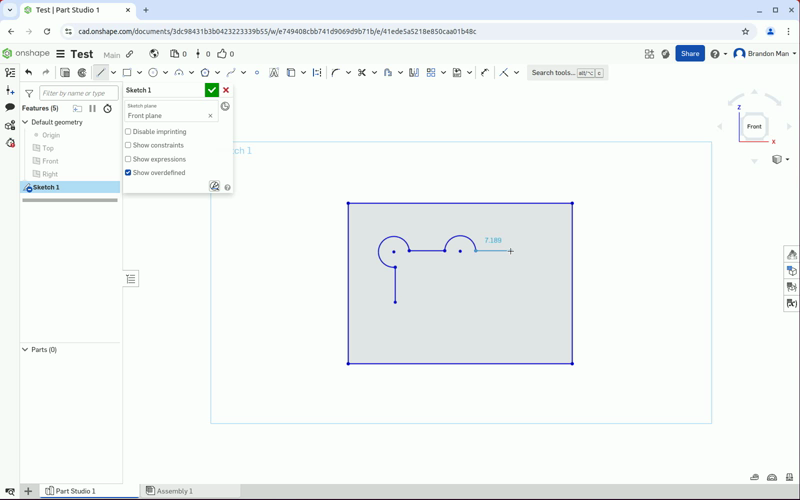
key(esc)
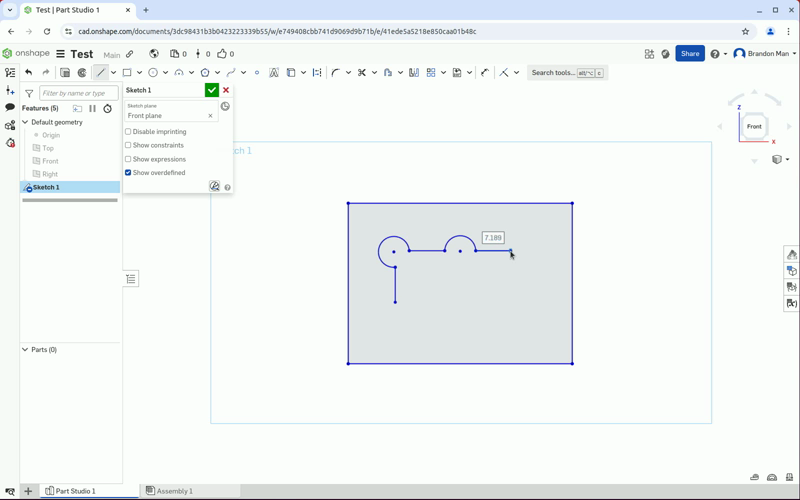
key(a)
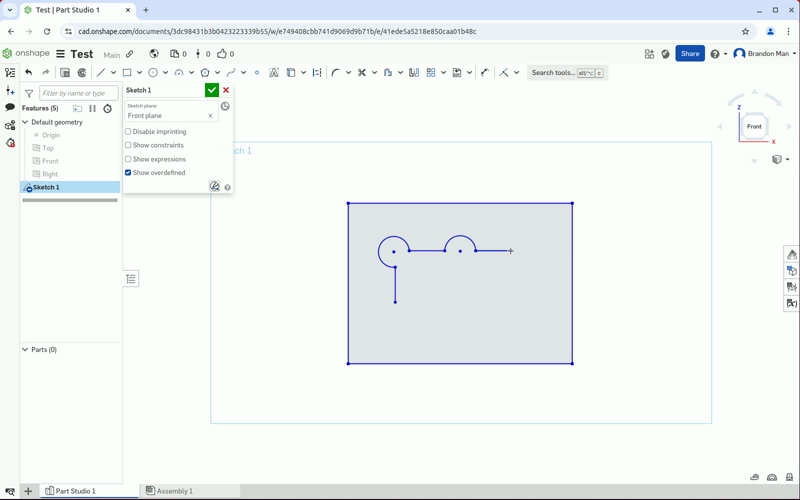
mouse_move(510, 250)
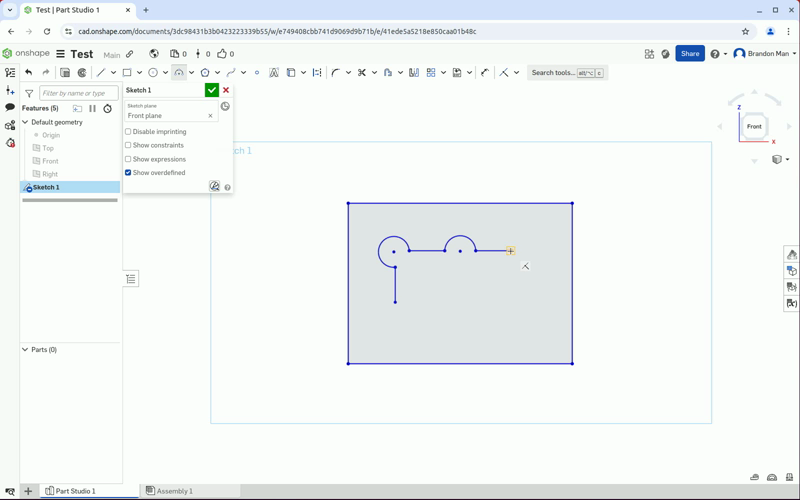
click(510, 250)
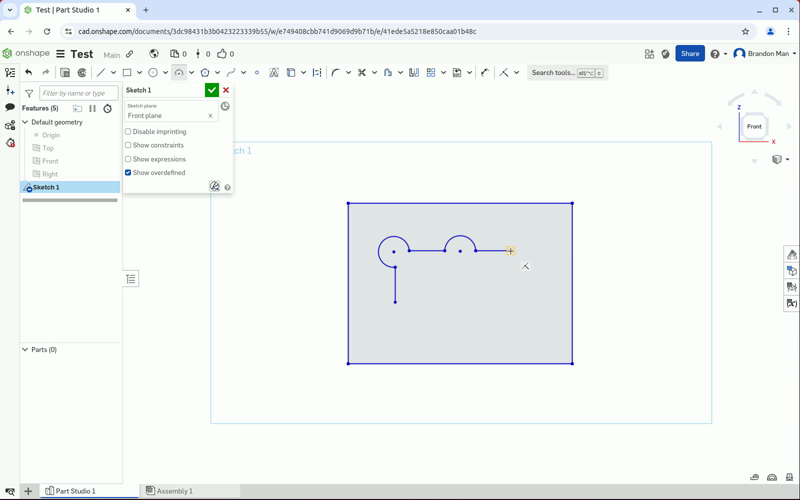
key_down(shift)
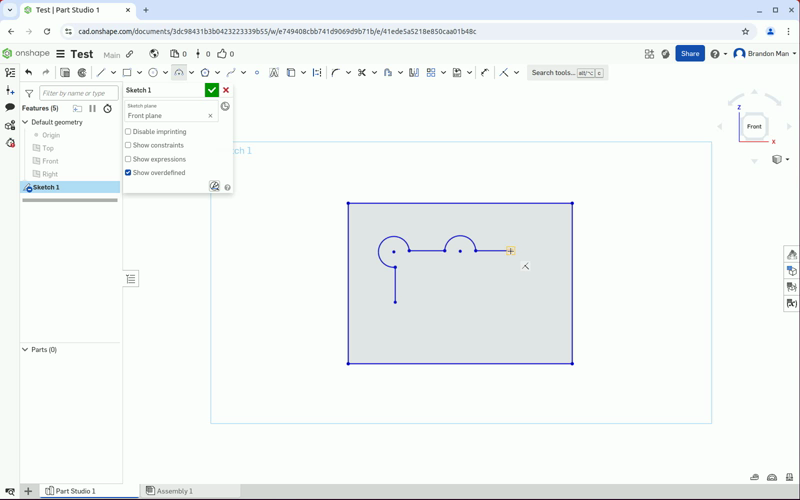
mouse_move(525, 267)
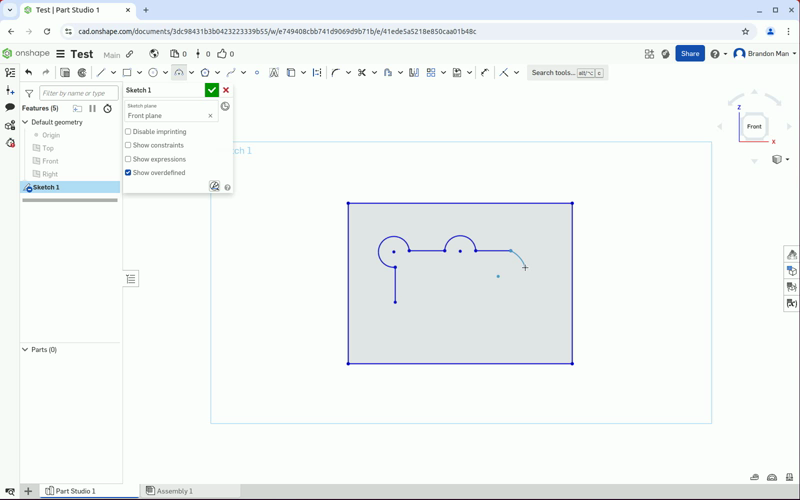
click(525, 267)
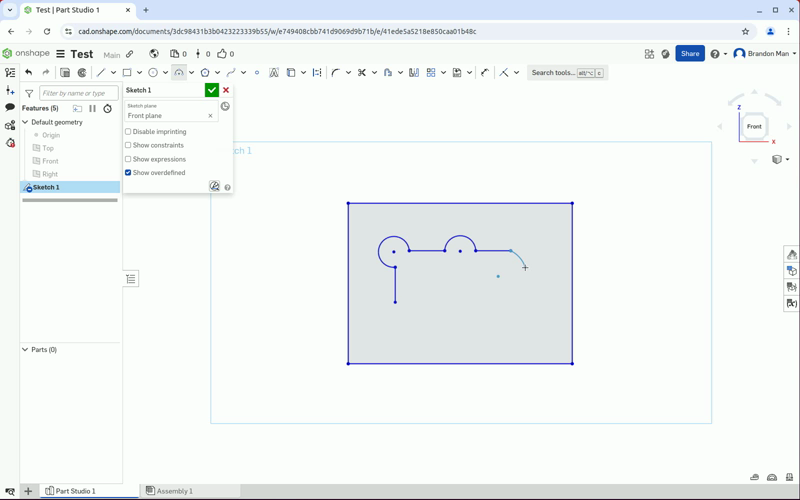
mouse_move(537, 241)
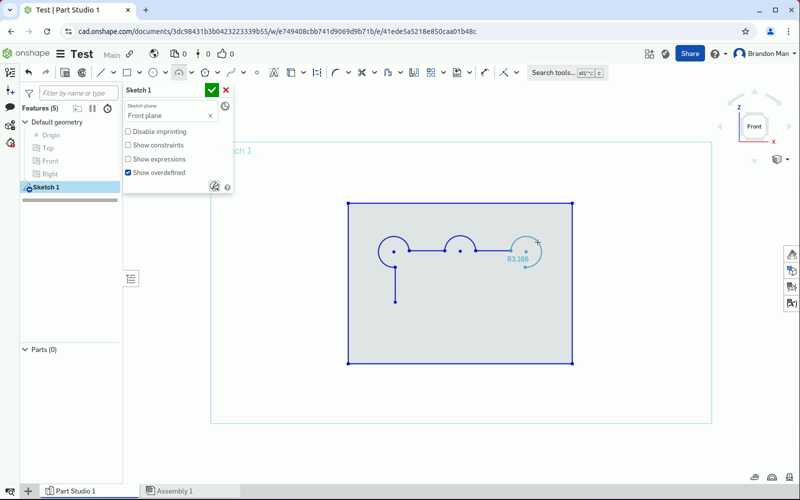
click(537, 241)
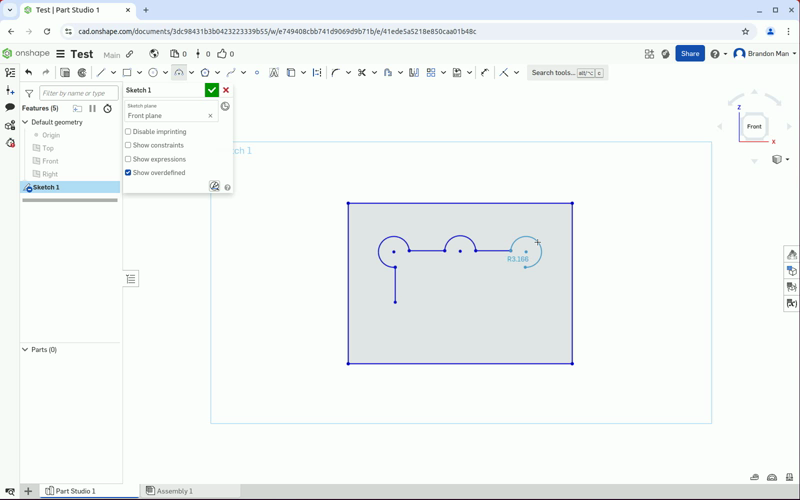
key_up(shift)
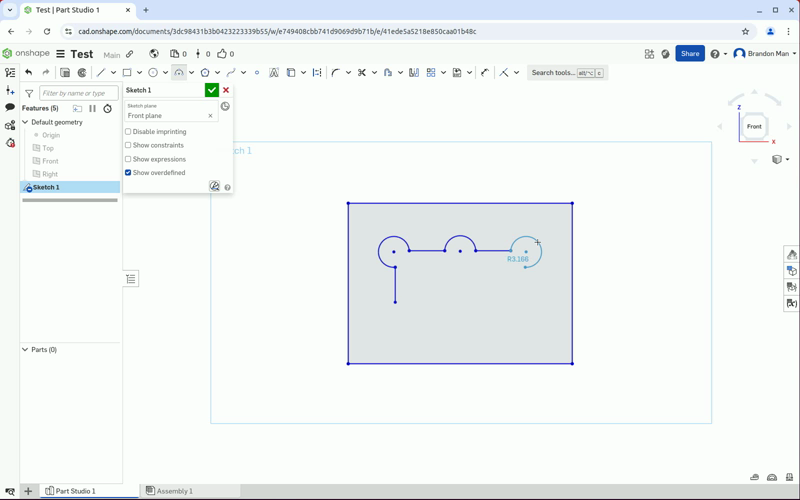
key(esc)
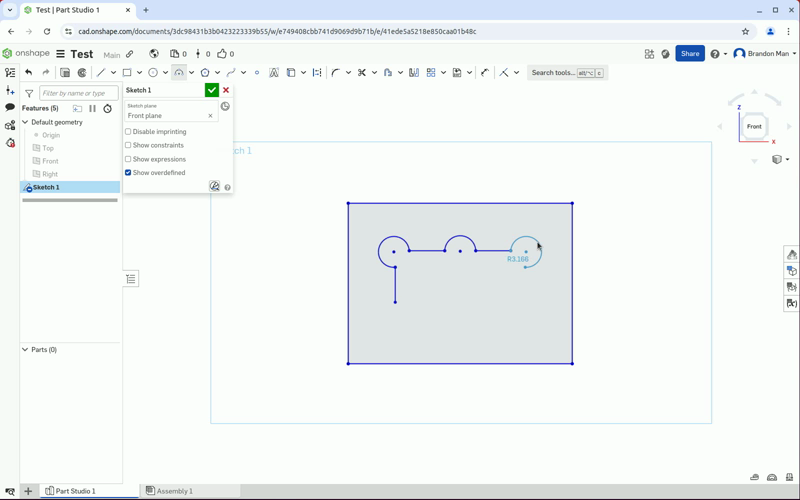
key(l)
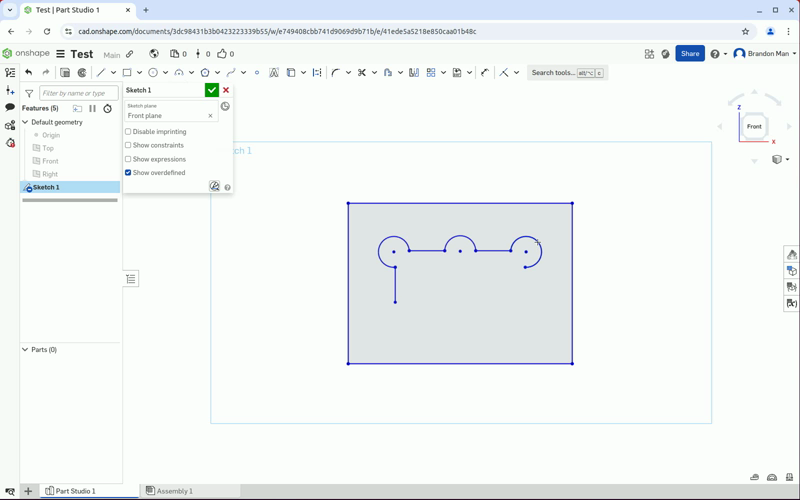
mouse_move(525, 267)
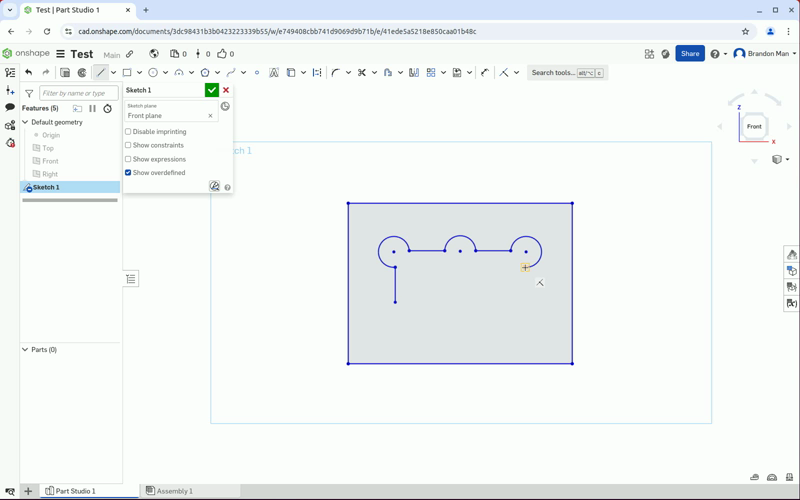
click(525, 267)
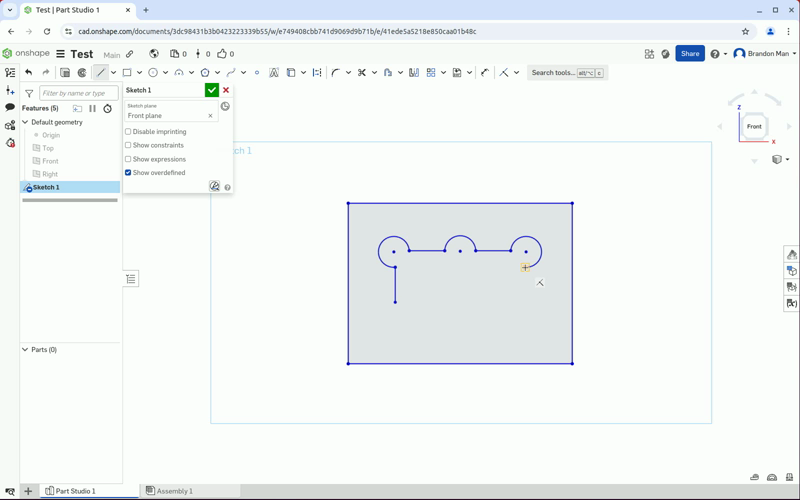
key_down(shift)
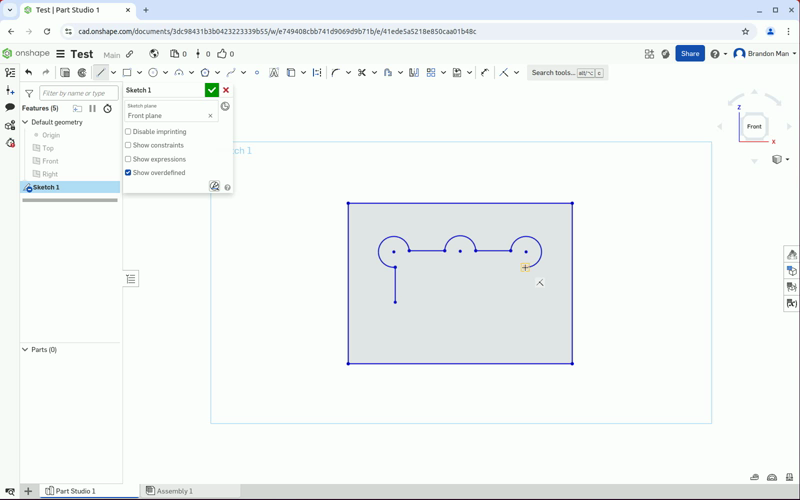
mouse_move(555, 267)
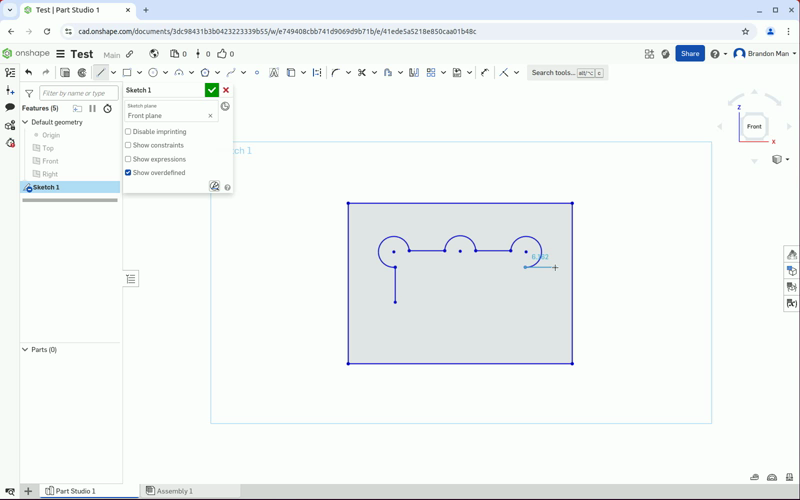
mouse_move(525, 302)
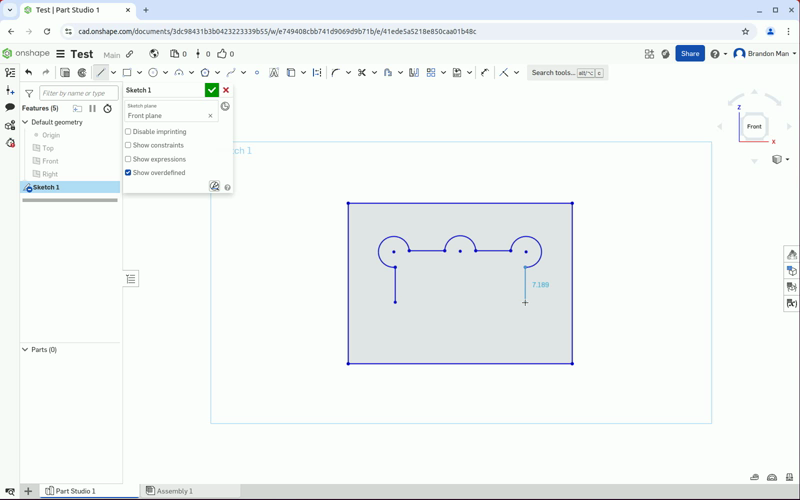
click(525, 302)
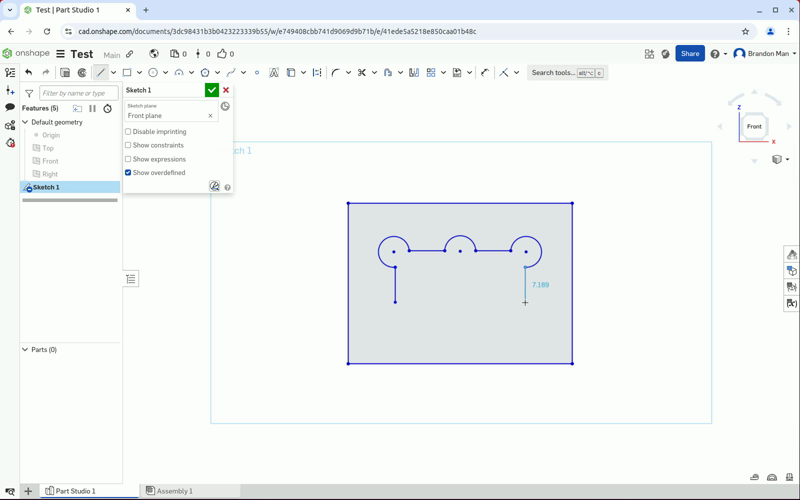
key_up(shift)
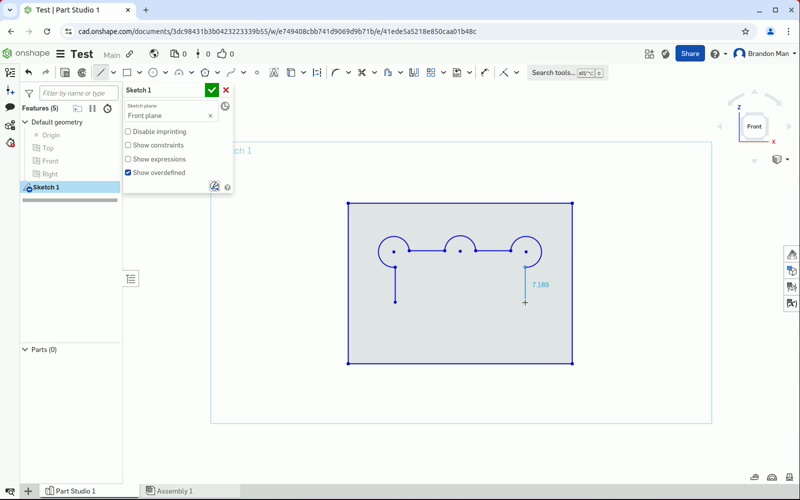
key(esc)
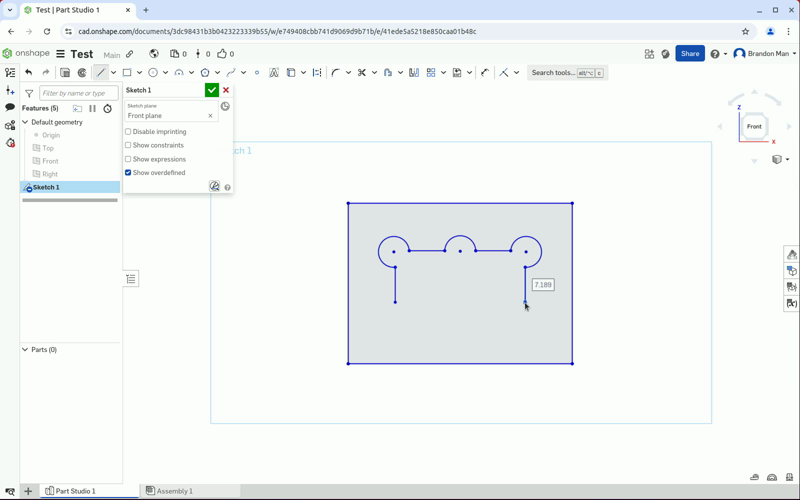
key(a)
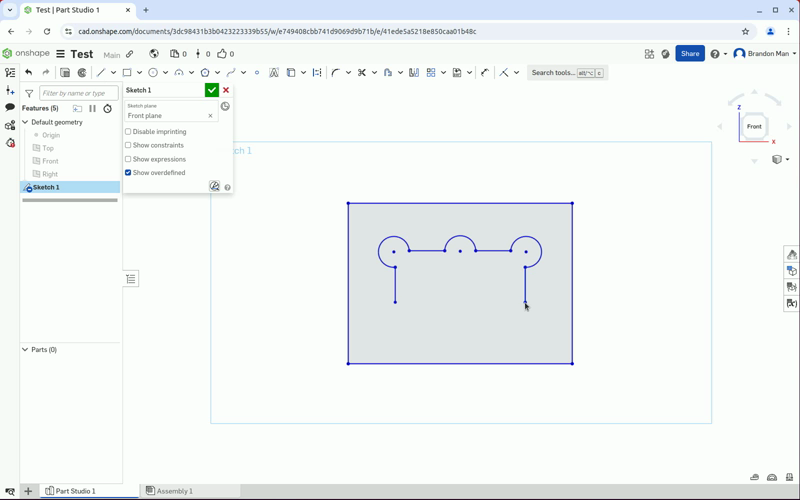
mouse_move(525, 302)
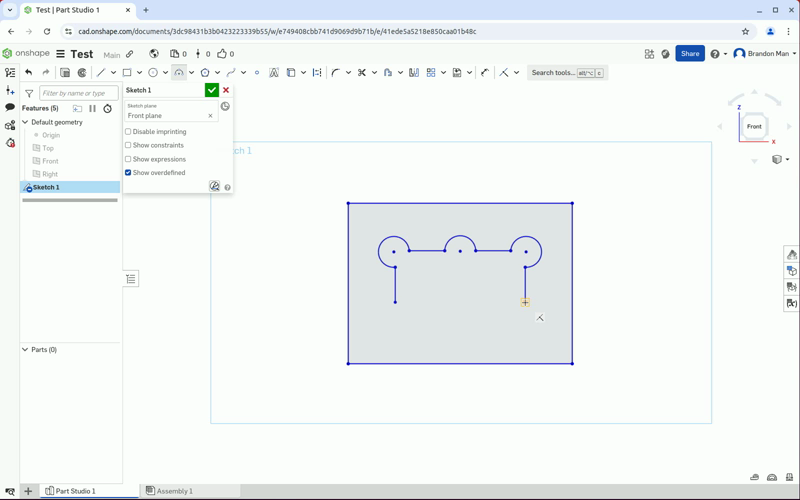
click(525, 302)
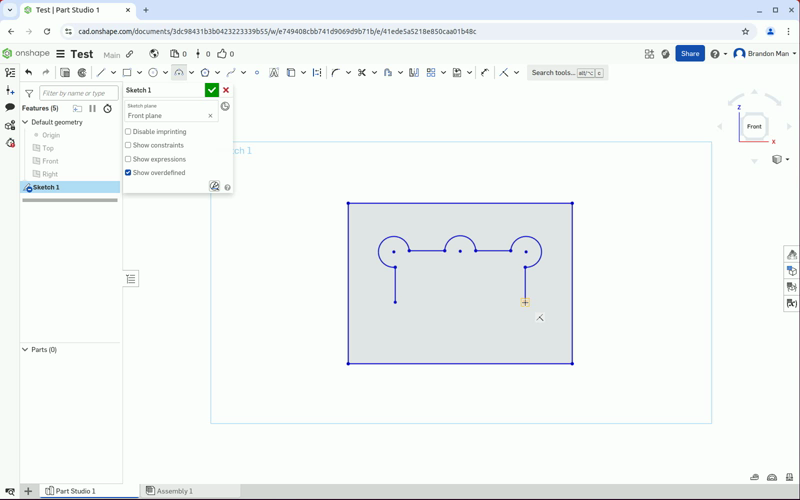
key_down(shift)
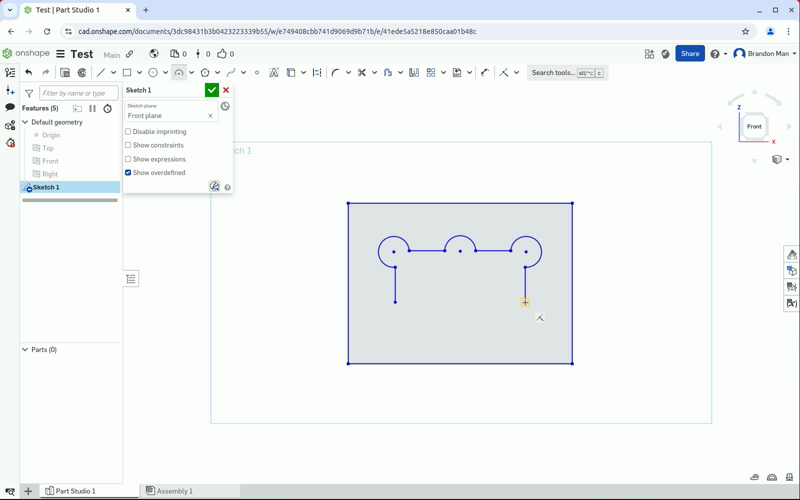
mouse_move(510, 316)
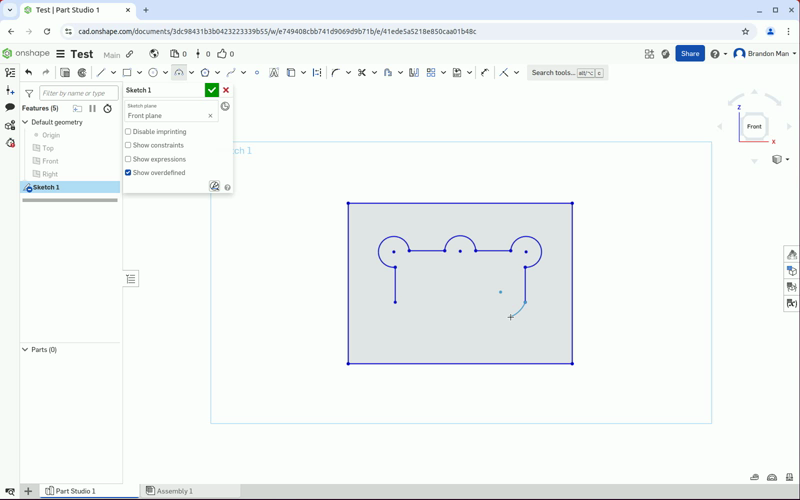
click(510, 316)
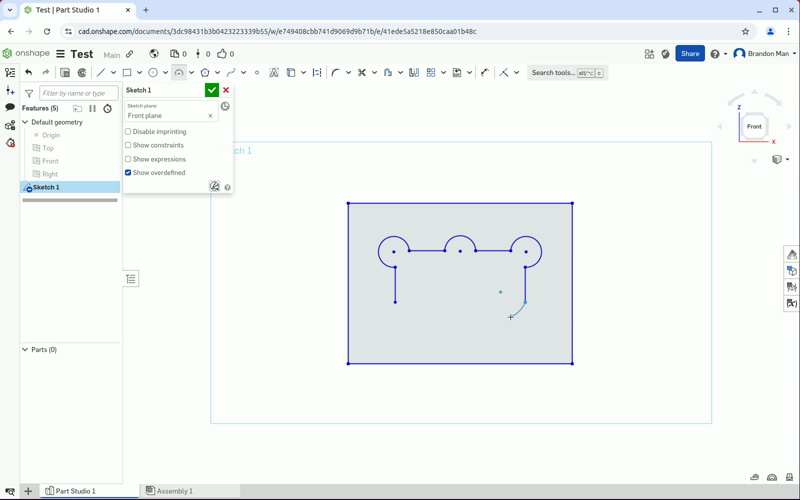
mouse_move(534, 326)
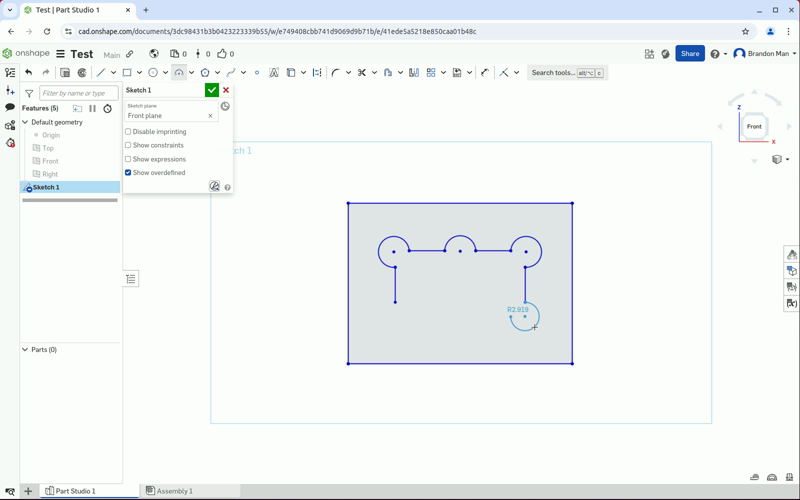
click(534, 326)
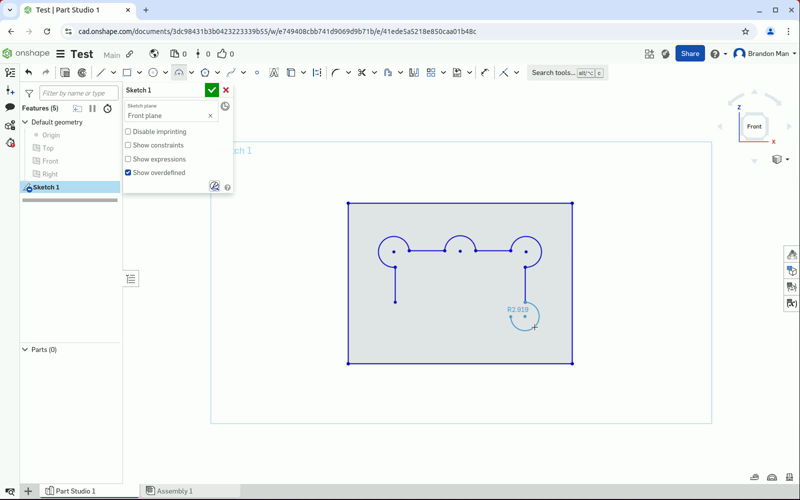
key_up(shift)
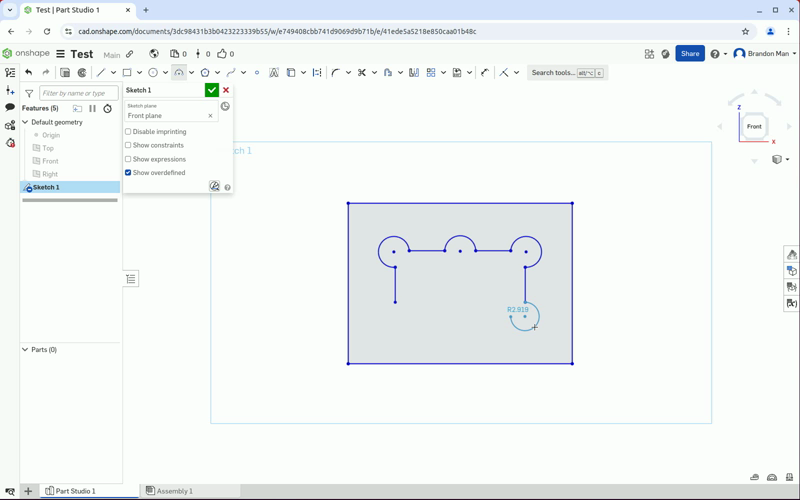
key(esc)
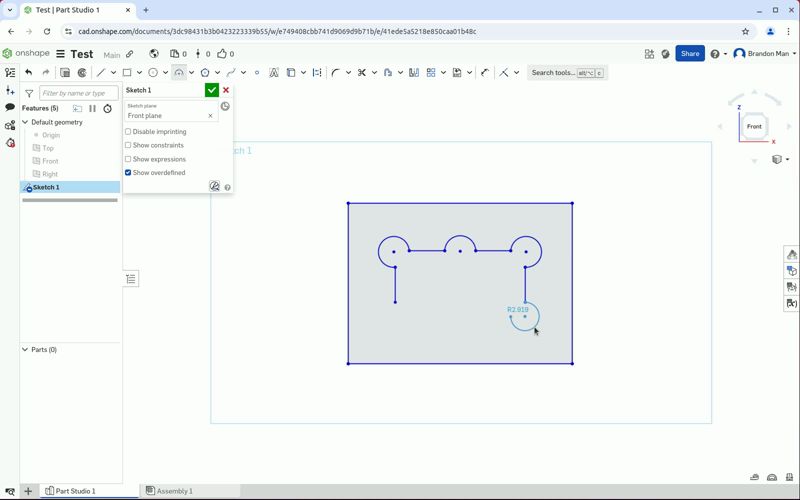
key(l)
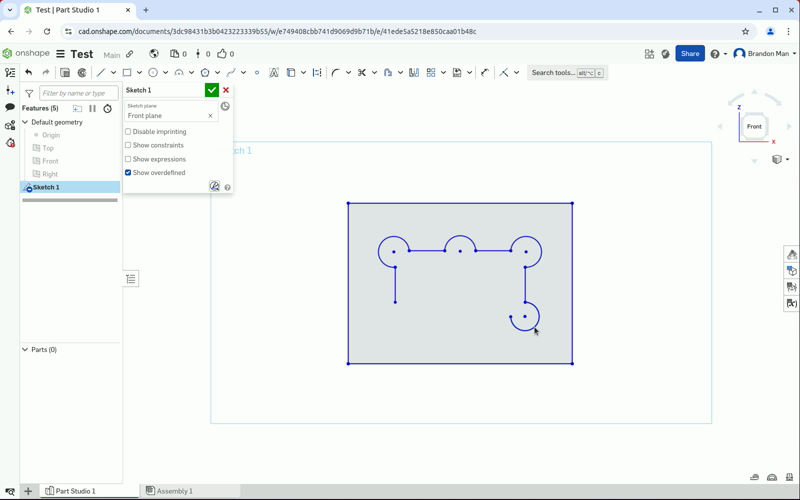
mouse_move(510, 316)
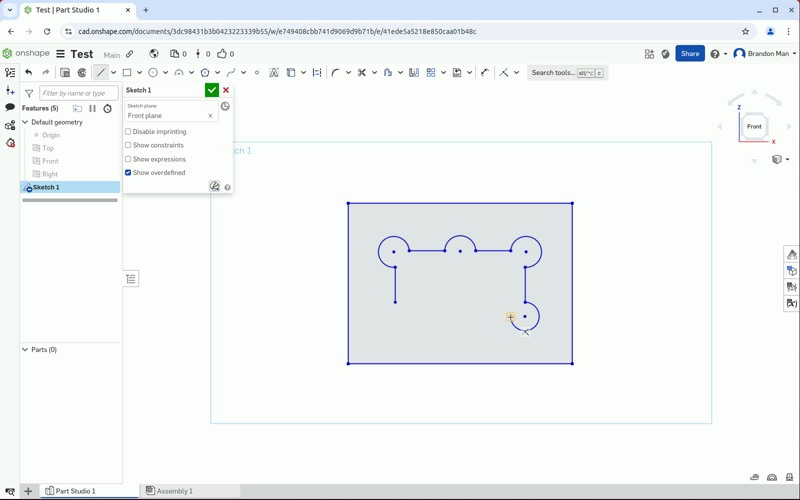
click(510, 316)
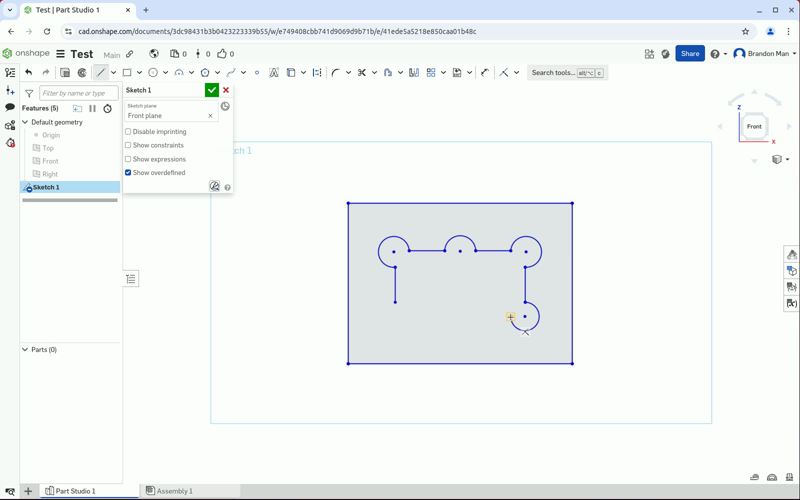
key_down(shift)
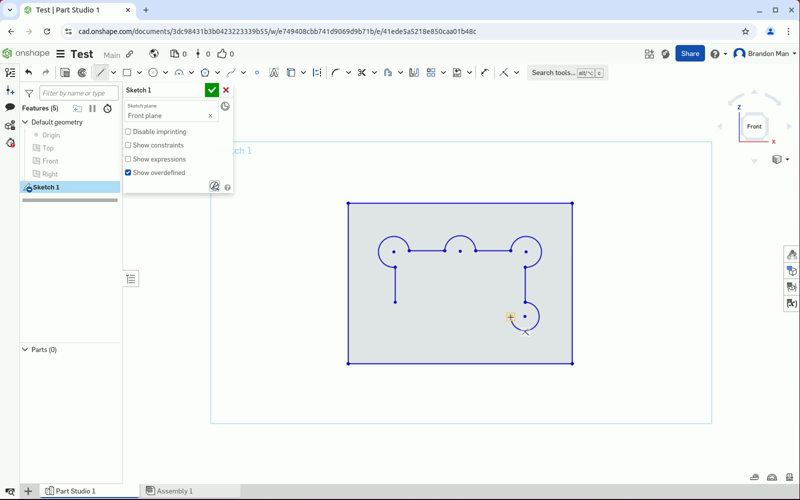
mouse_move(540, 316)
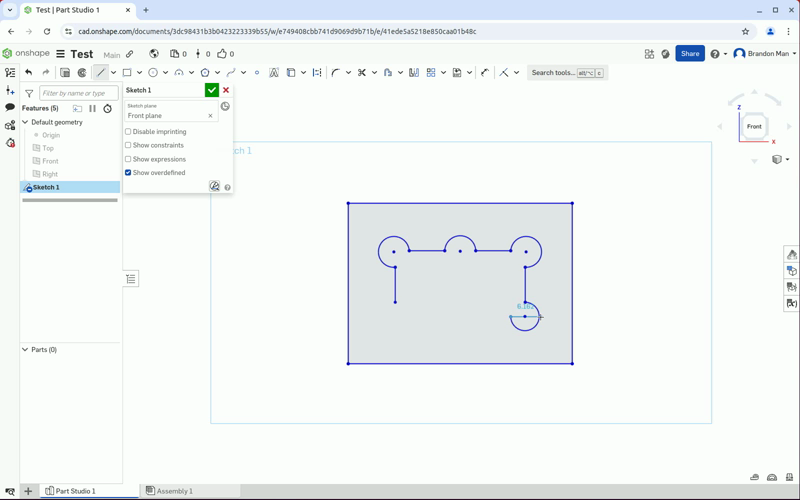
mouse_move(475, 316)
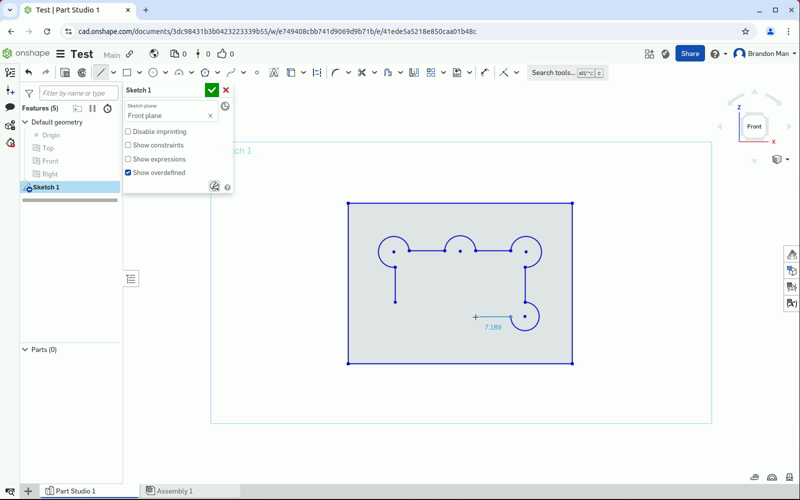
click(475, 316)
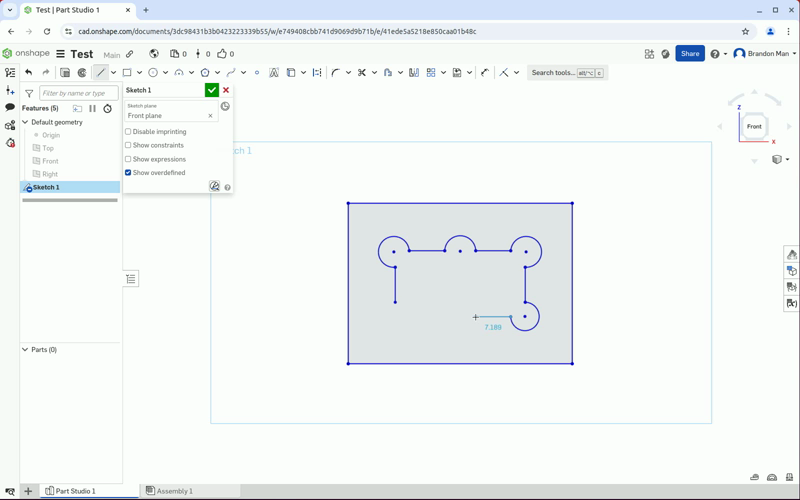
key_up(shift)
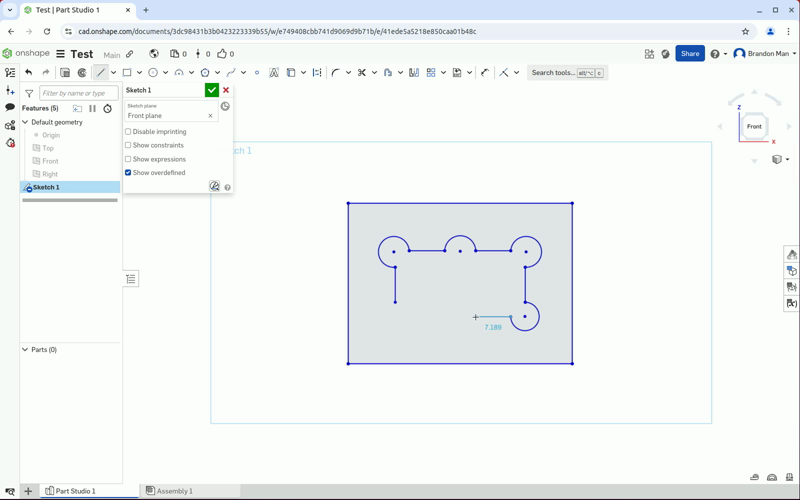
key(esc)
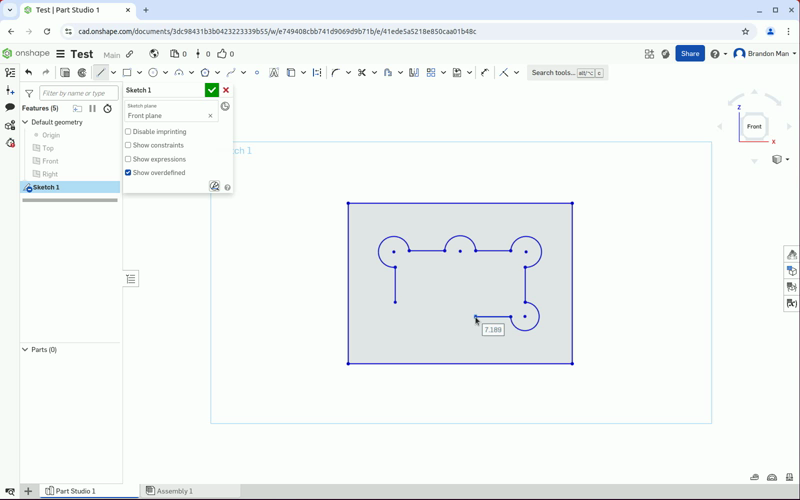
key(a)
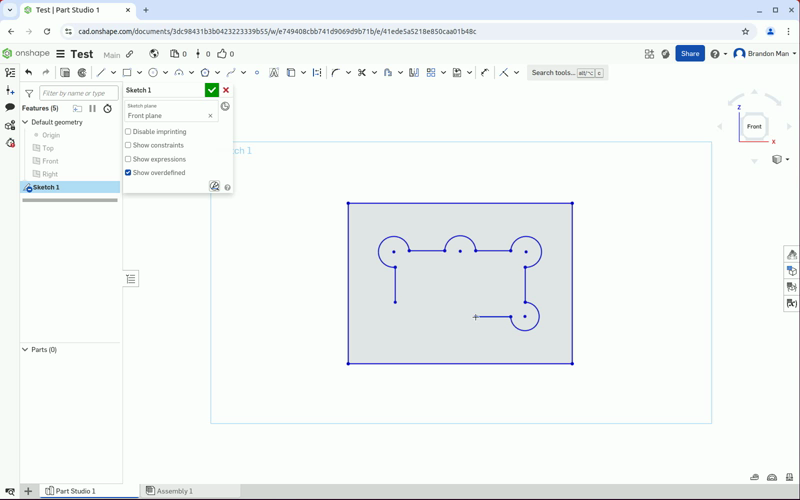
mouse_move(475, 316)
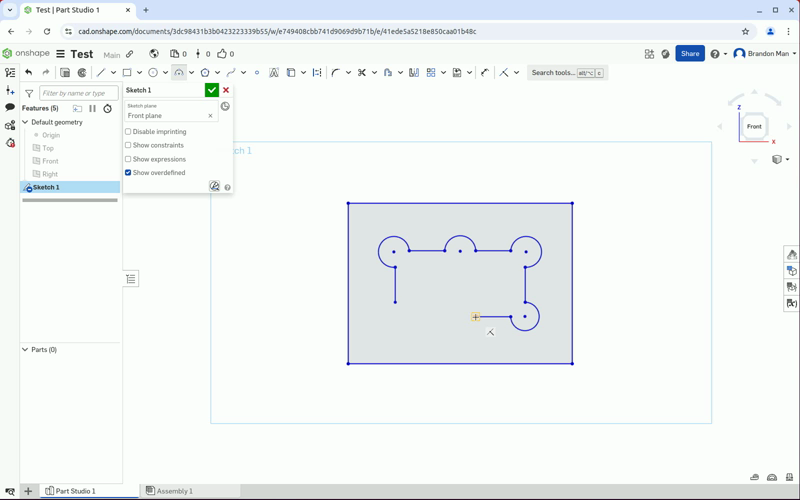
click(475, 316)
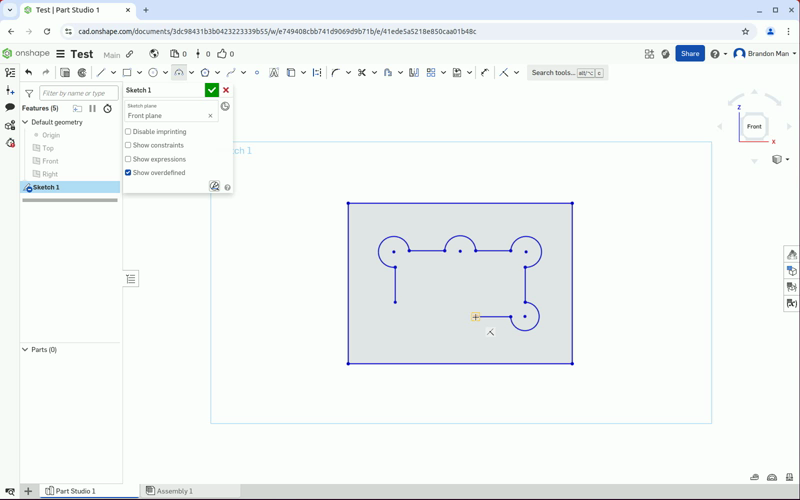
key_down(shift)
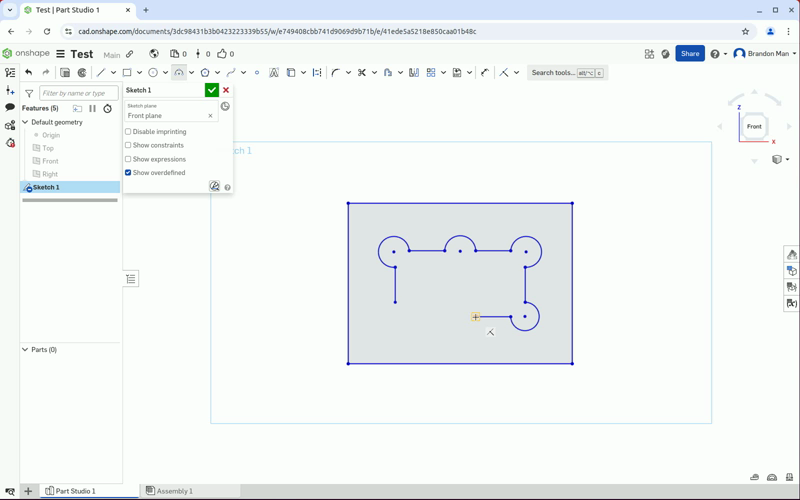
mouse_move(444, 316)
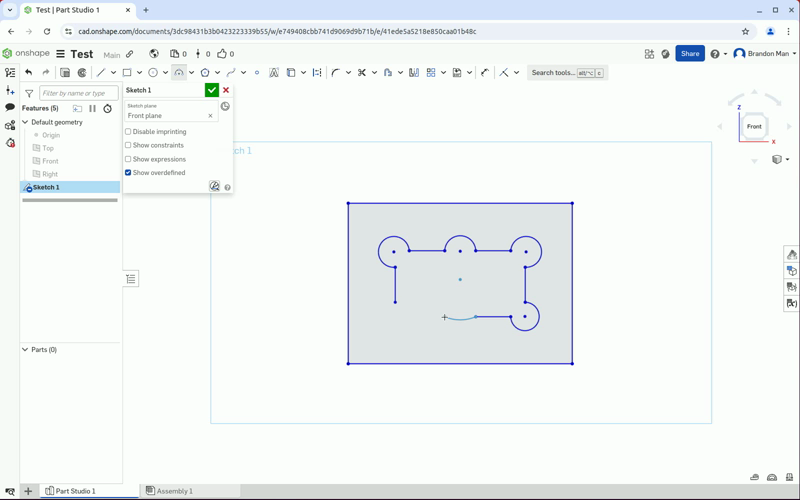
click(444, 316)
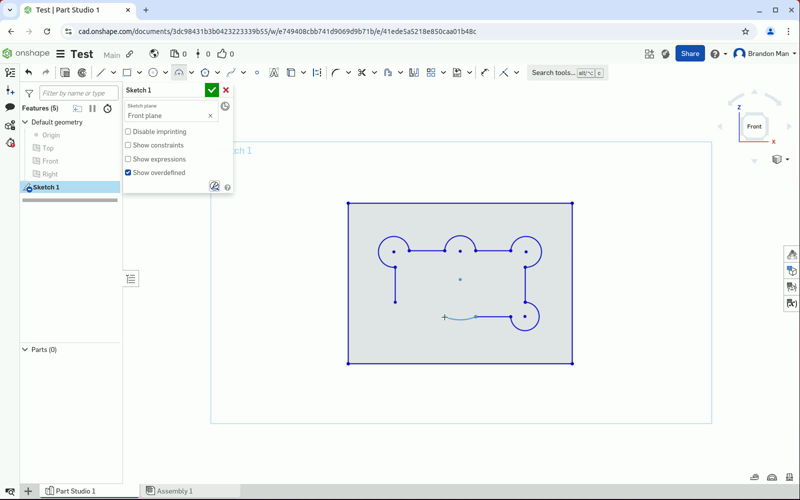
mouse_move(460, 331)
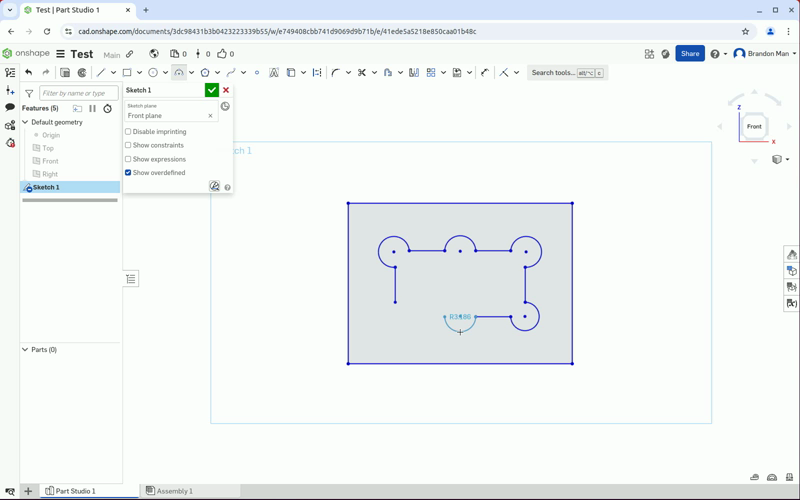
click(460, 331)
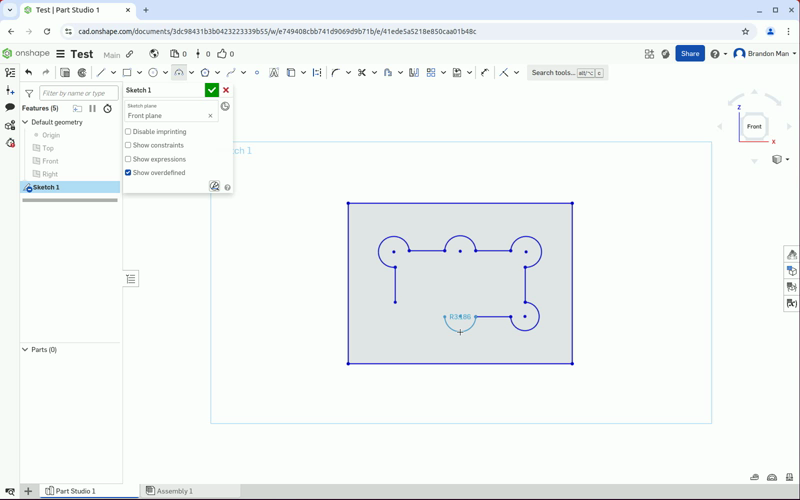
key_up(shift)
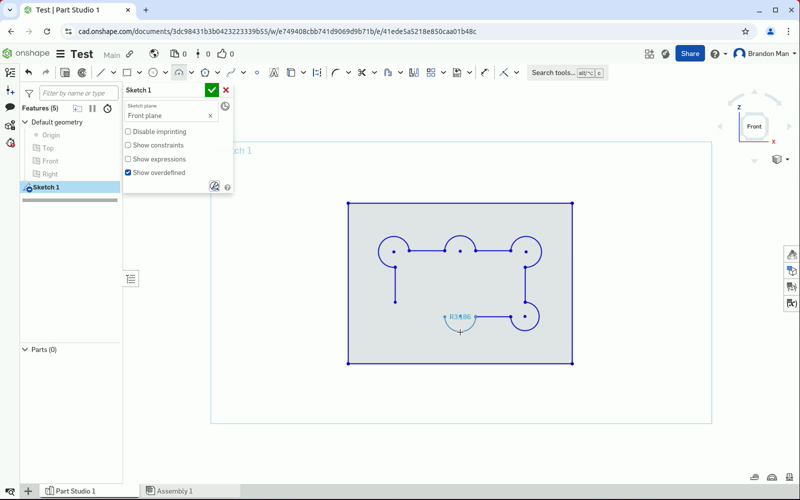
key(esc)
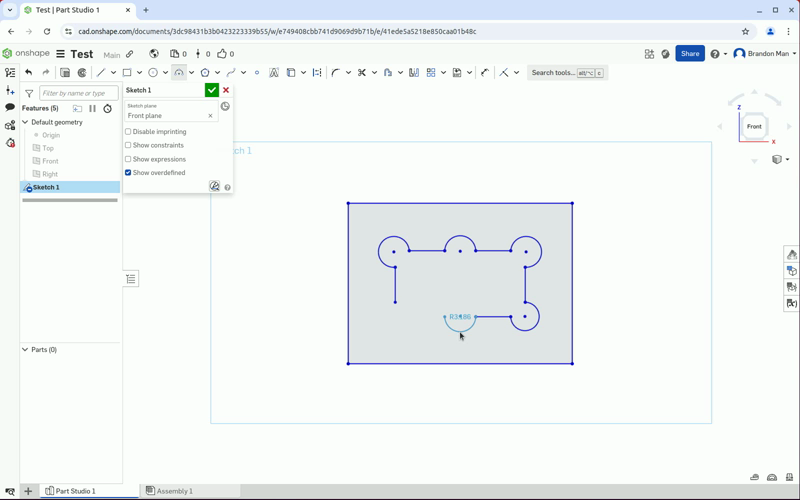
key(l)
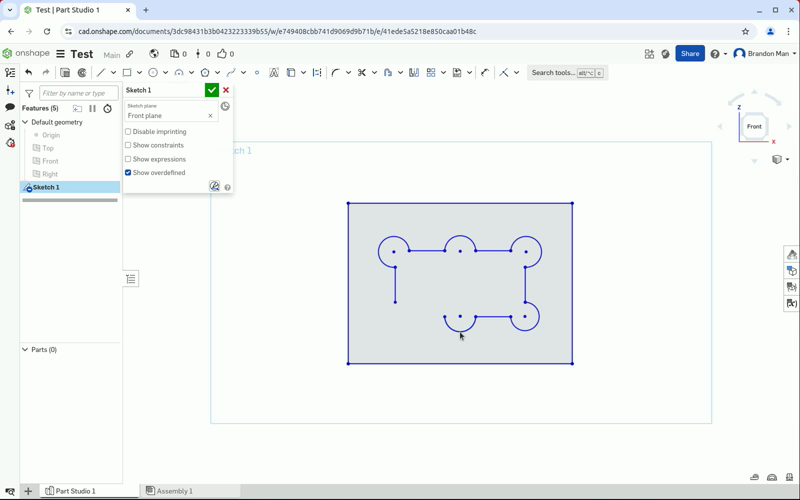
mouse_move(444, 316)
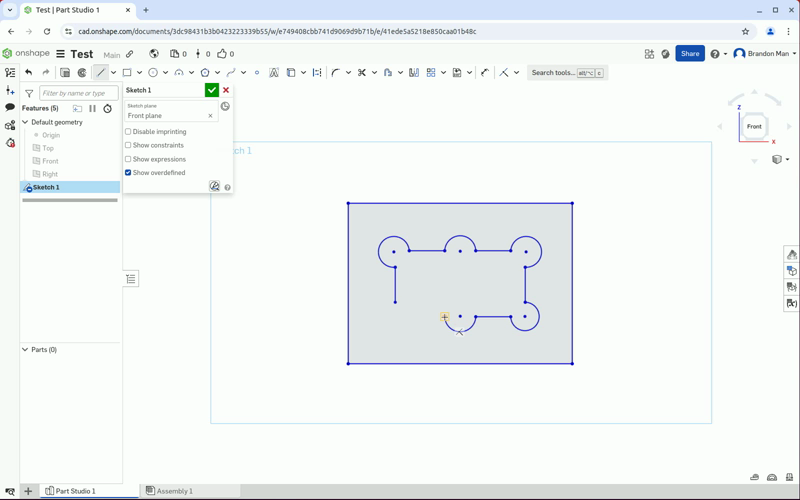
click(444, 316)
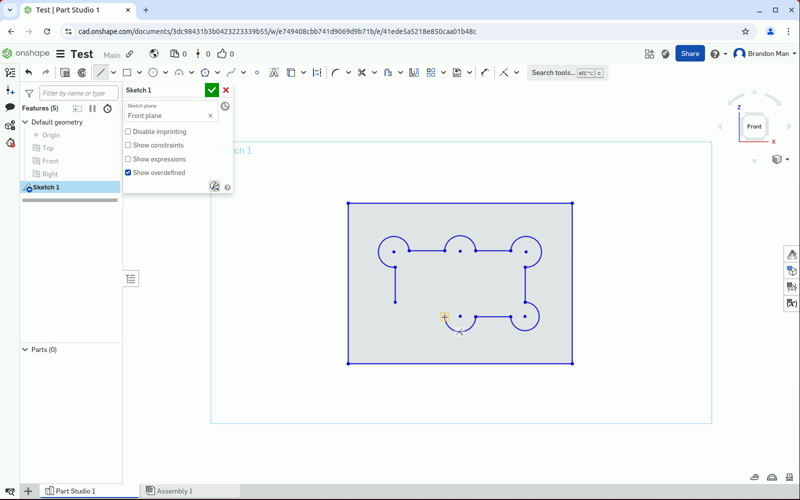
key_down(shift)
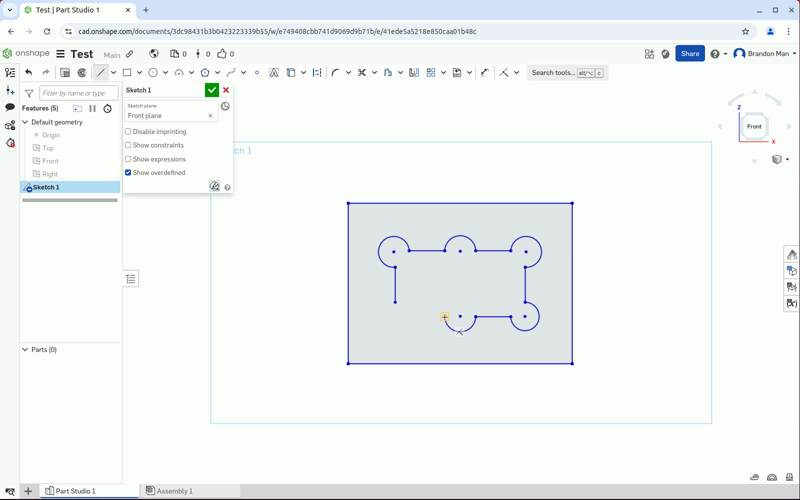
mouse_move(474, 316)
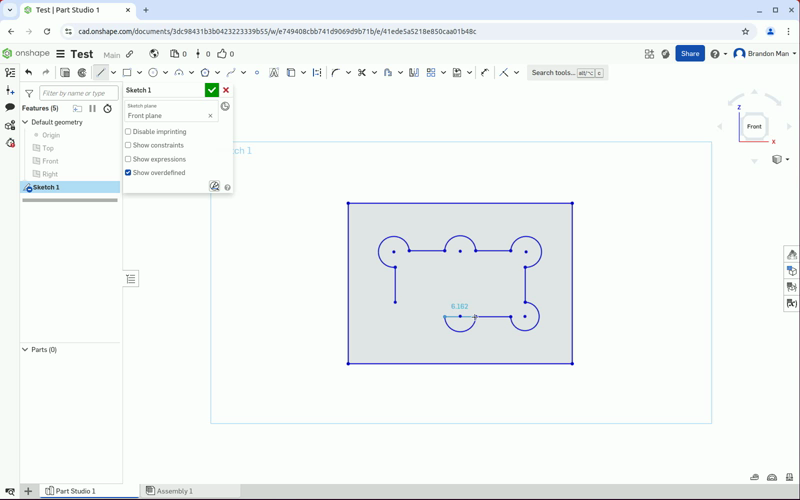
mouse_move(409, 316)
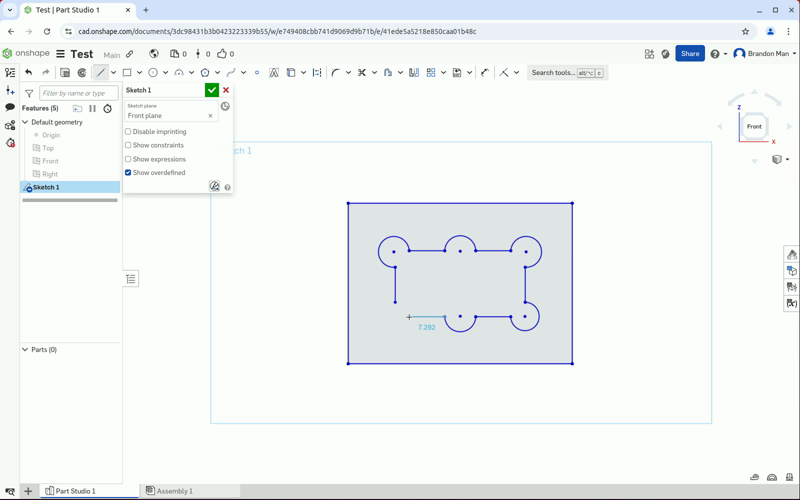
click(409, 316)
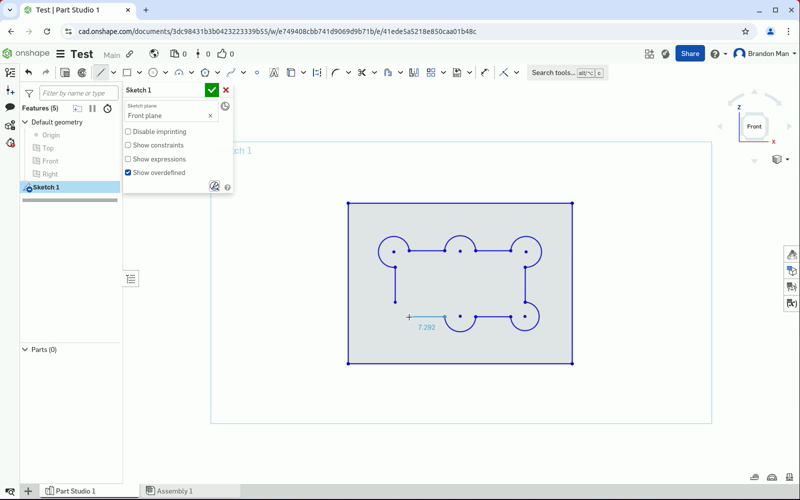
key_up(shift)
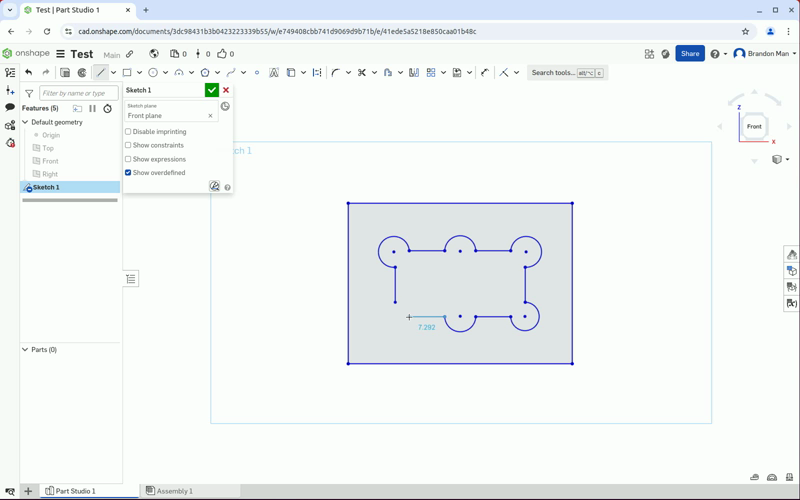
key(esc)
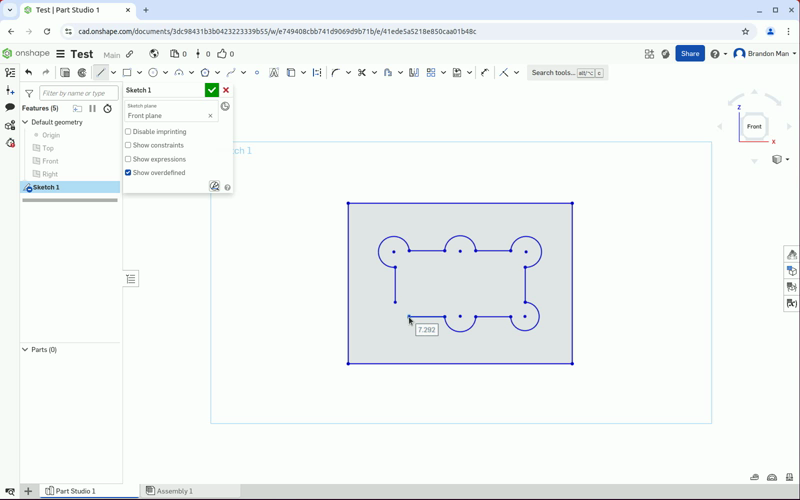
key(a)
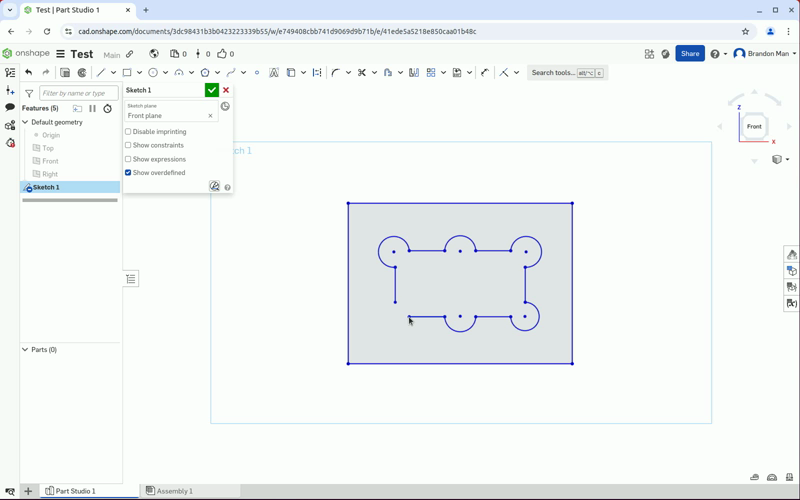
mouse_move(409, 316)
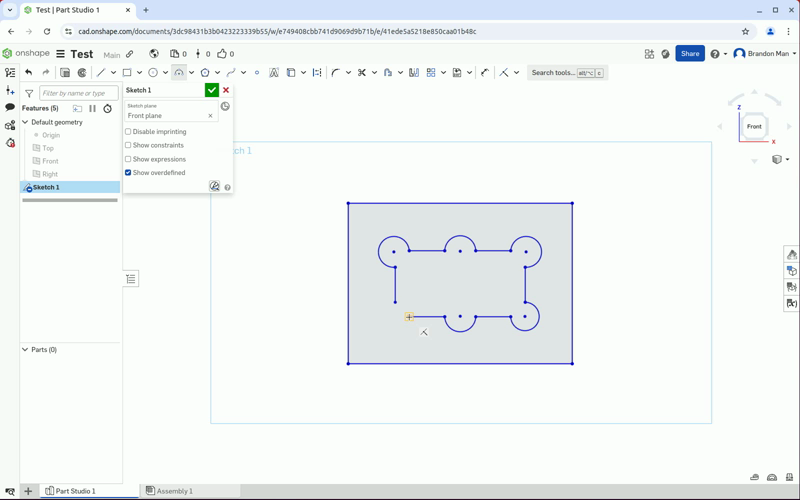
click(409, 316)
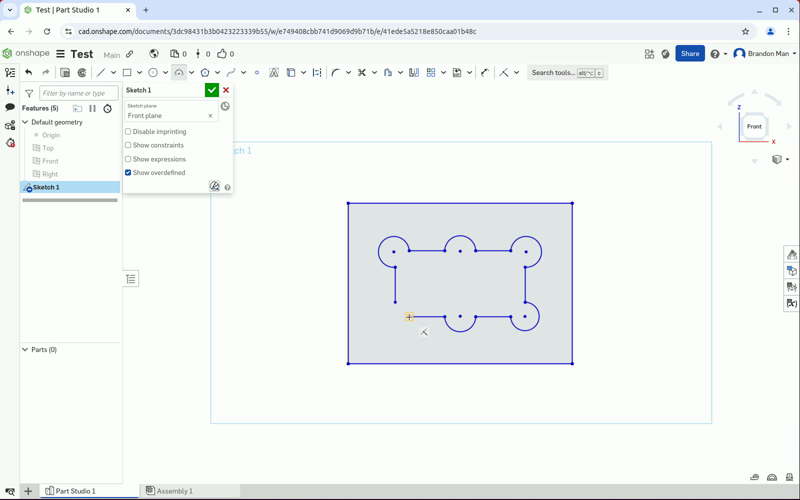
mouse_move(395, 302)
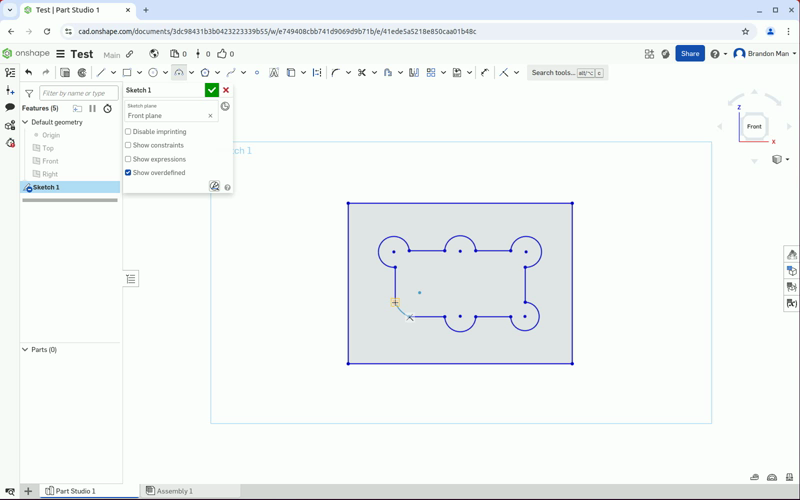
click(395, 302)
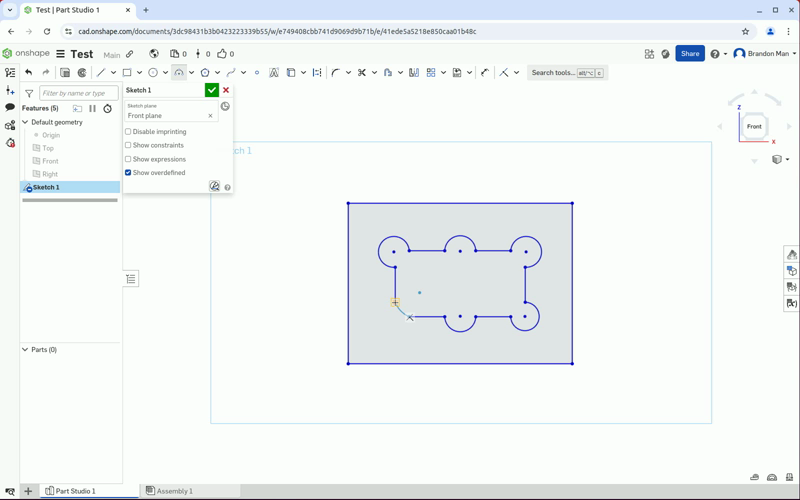
key_down(shift)
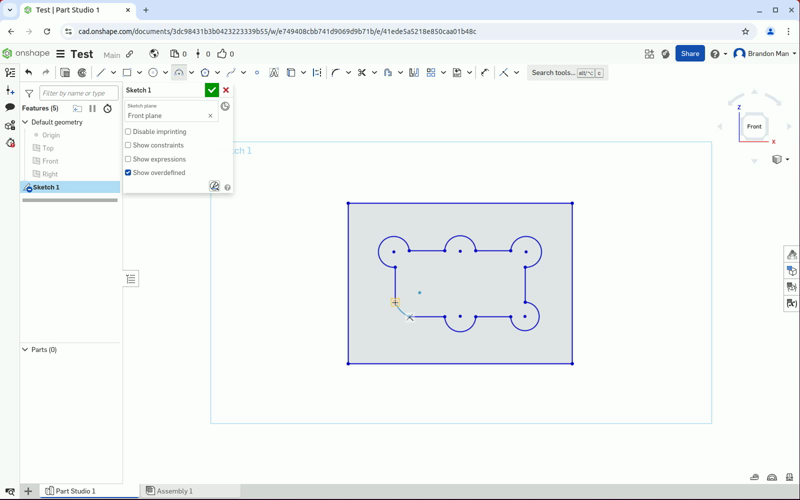
mouse_move(385, 326)
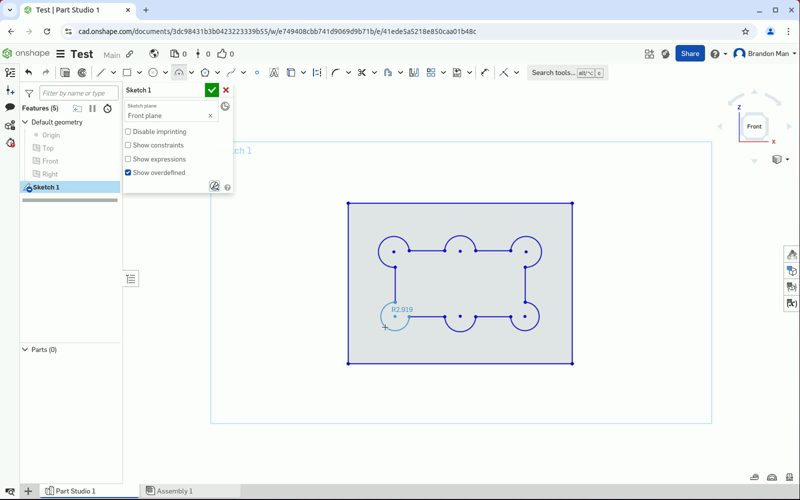
click(385, 326)
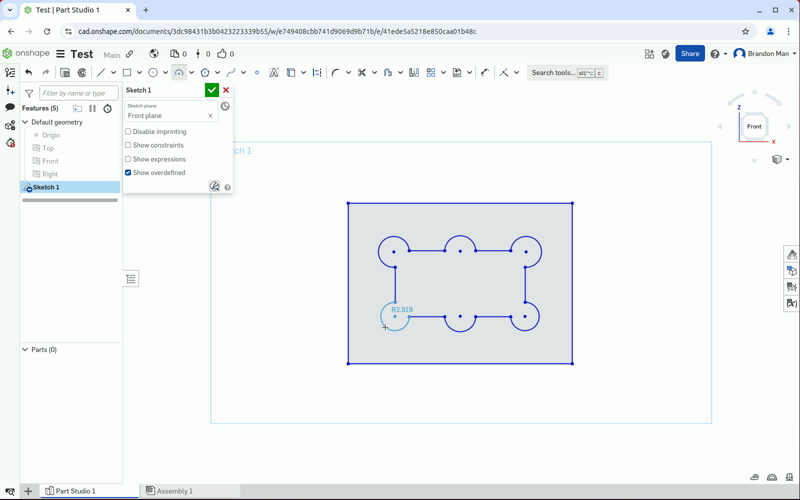
key_up(shift)
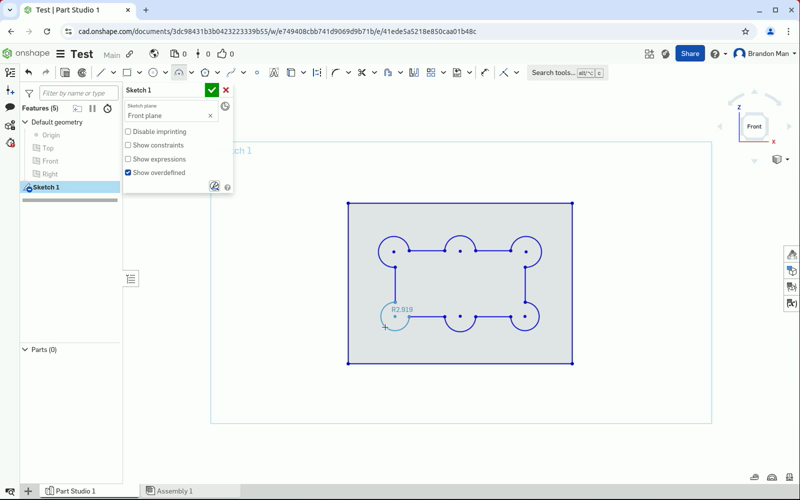
key(esc)
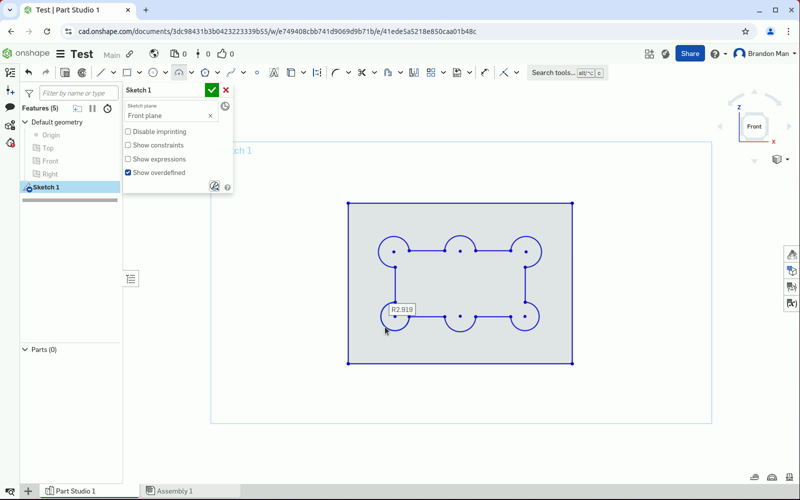
mouse_move(491, 333)
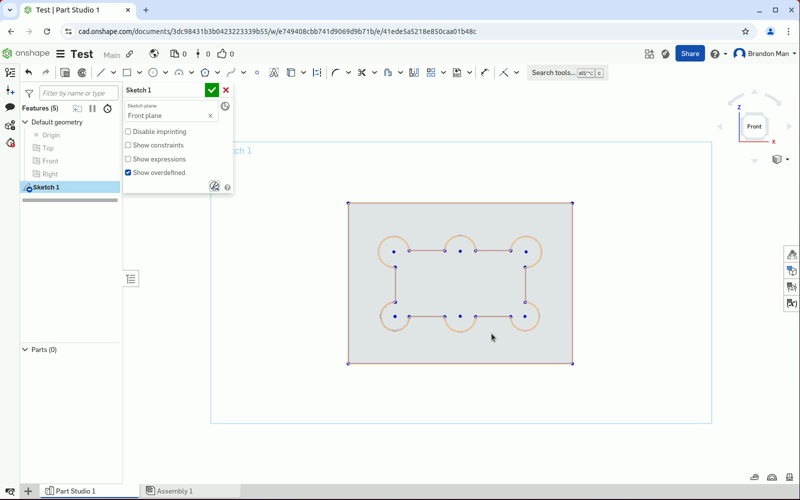
click(491, 333)
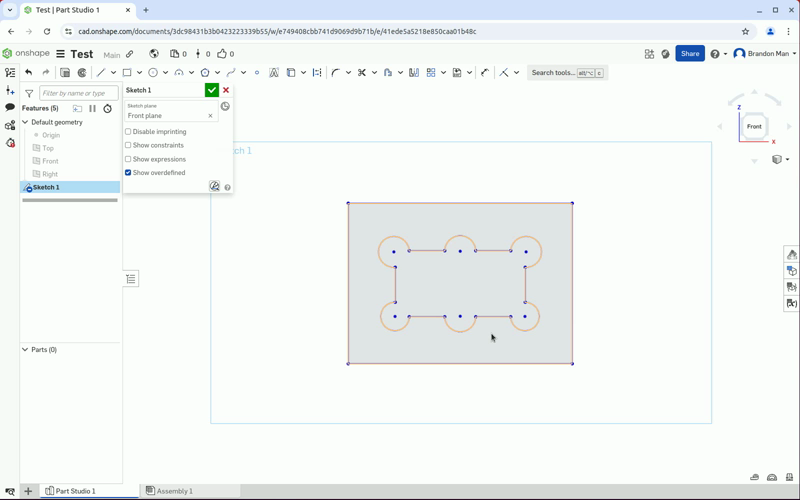
mouse_move(73, 352)
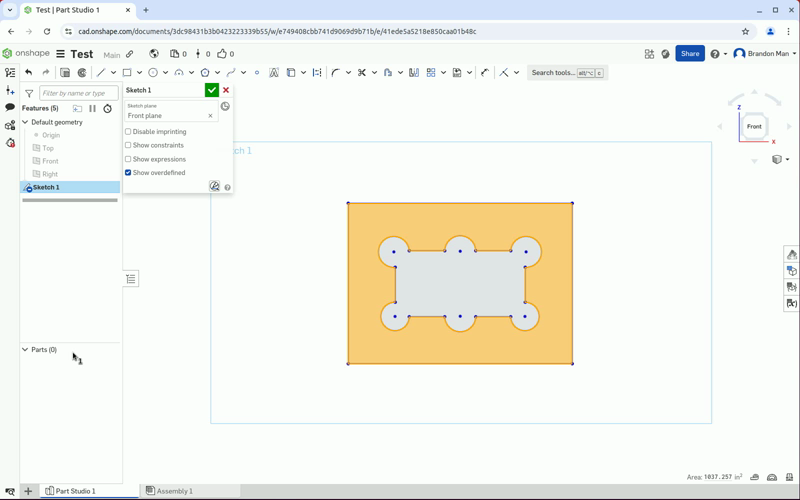
key(shift+y)
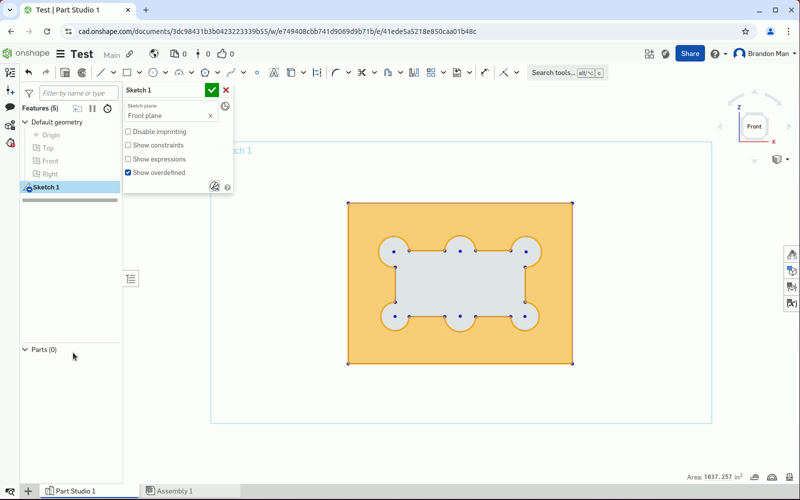
key(shift+e)
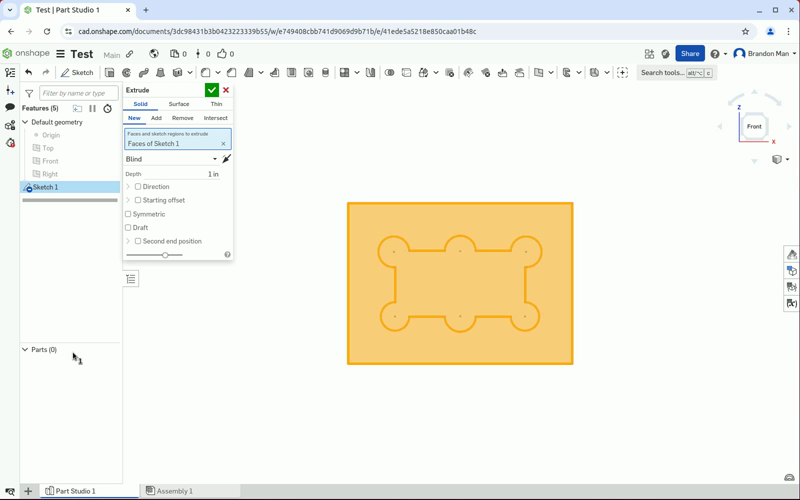
mouse_move(143, 106)
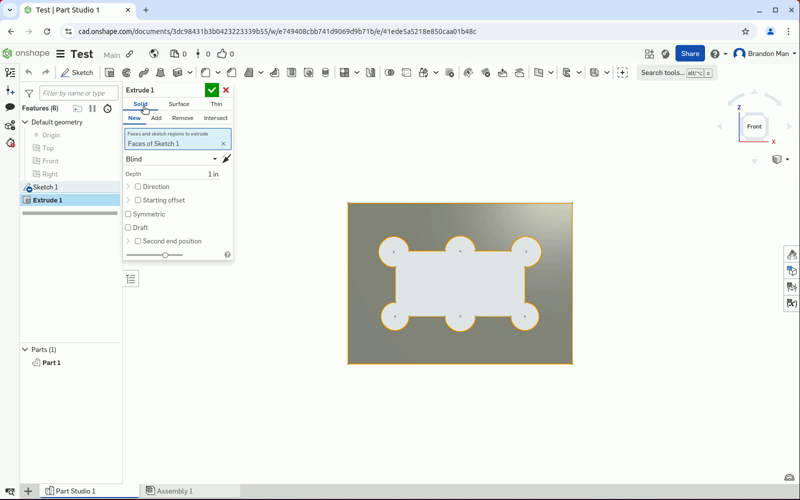
click(143, 106)
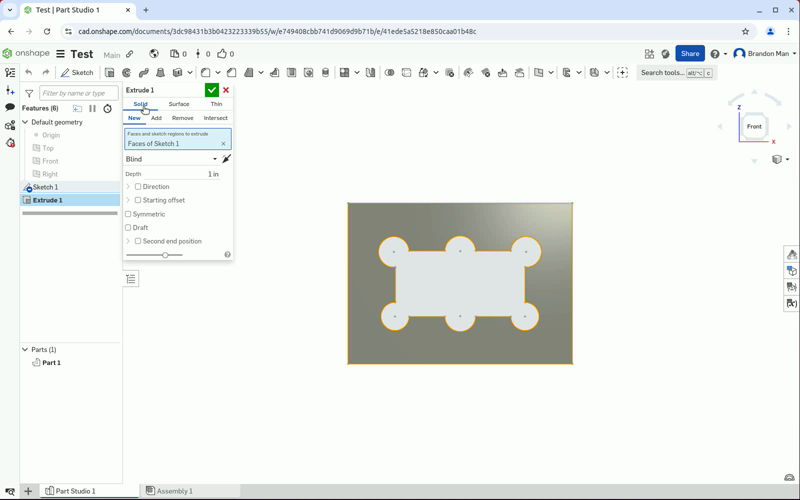
mouse_move(137, 120)
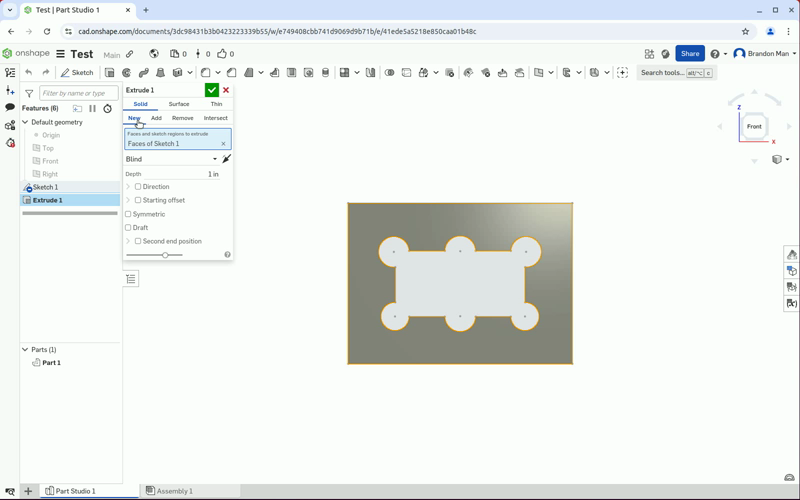
click(137, 120)
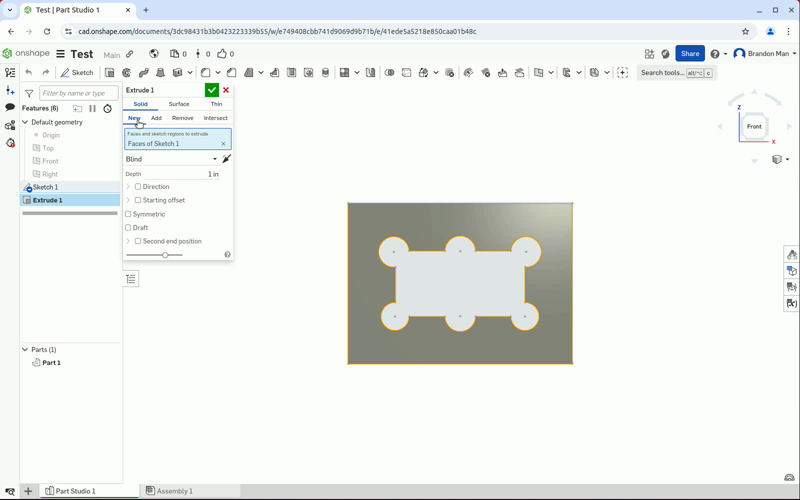
key(tab, 4)
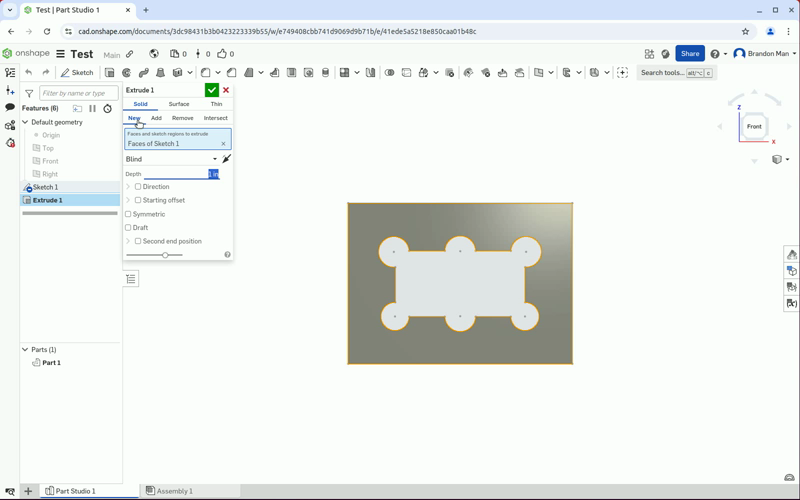
text(13.239)
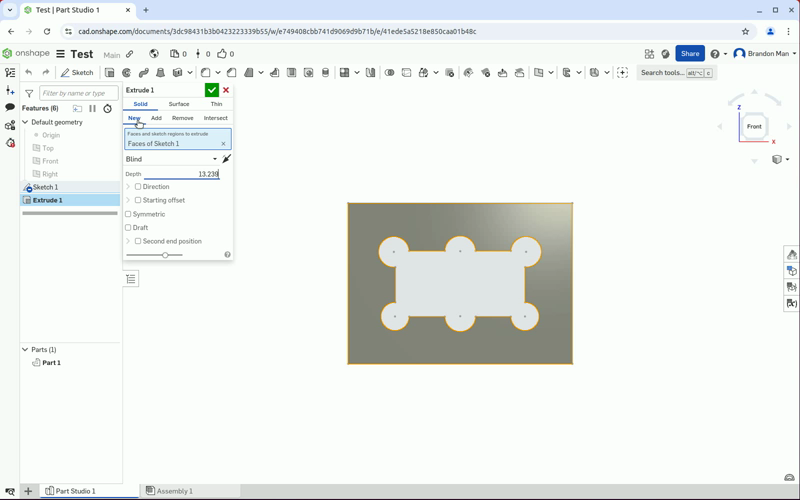
key(enter)
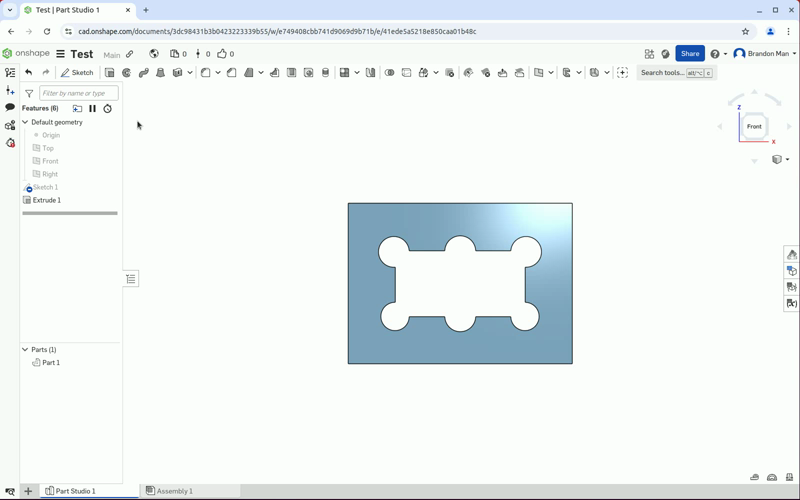
key(shift+h)
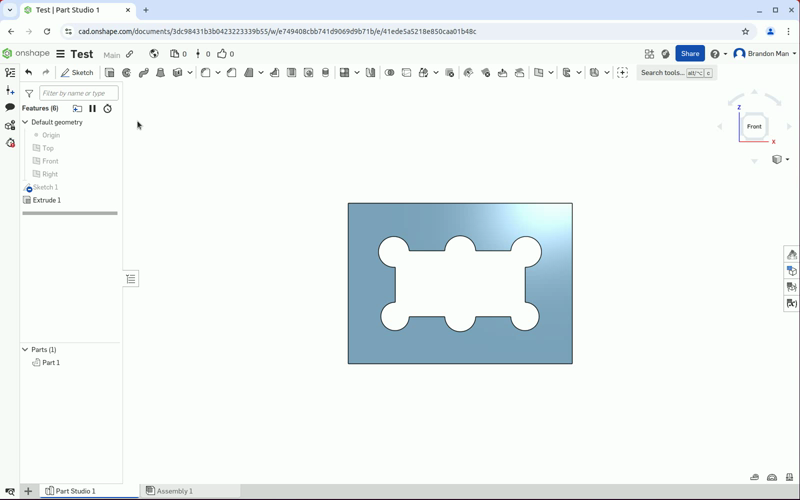
key(shift+h)
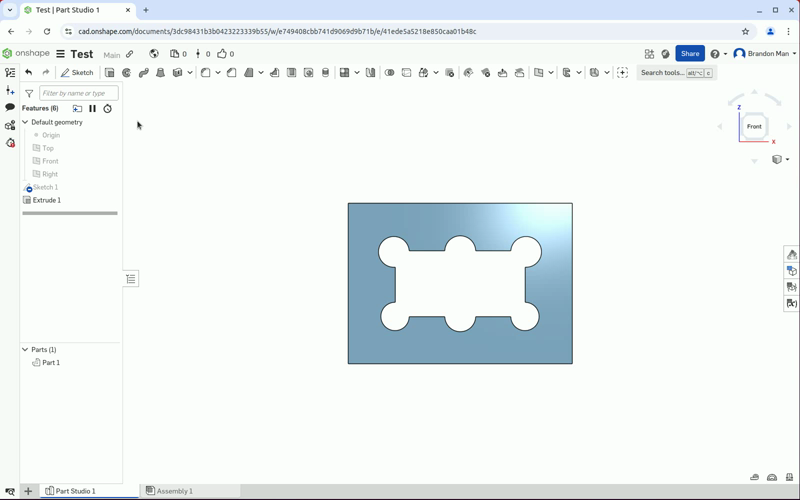
mouse_move(73, 189)
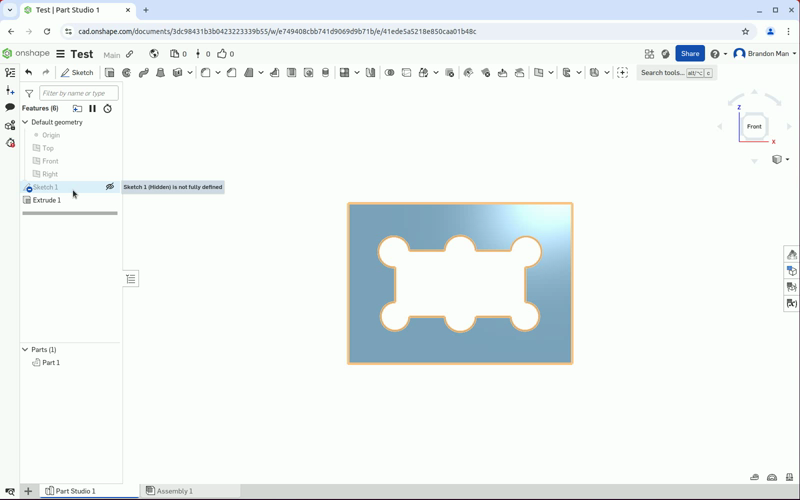
click(73, 189)
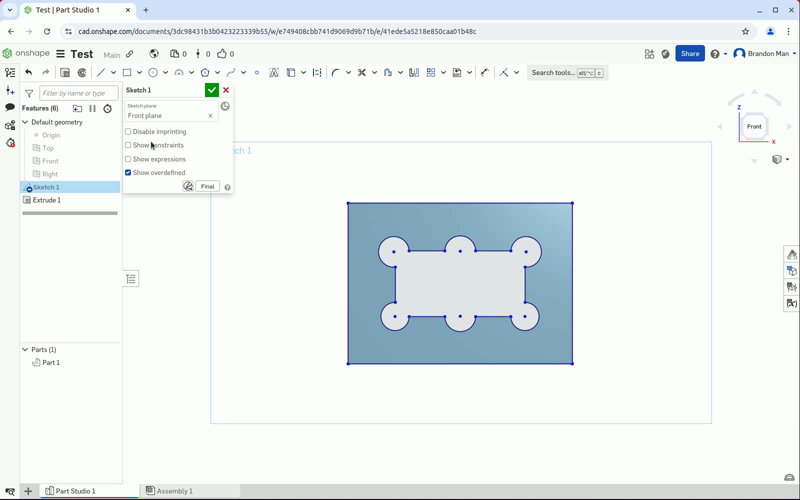
mouse_move(229, 92)
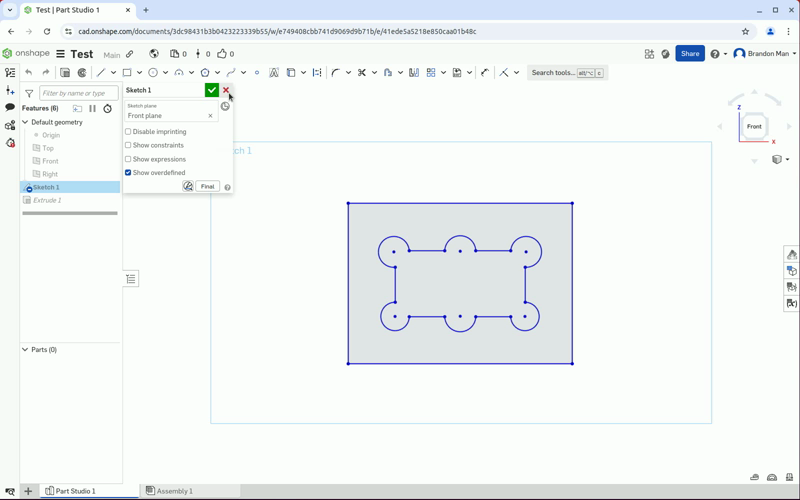
click(229, 92)
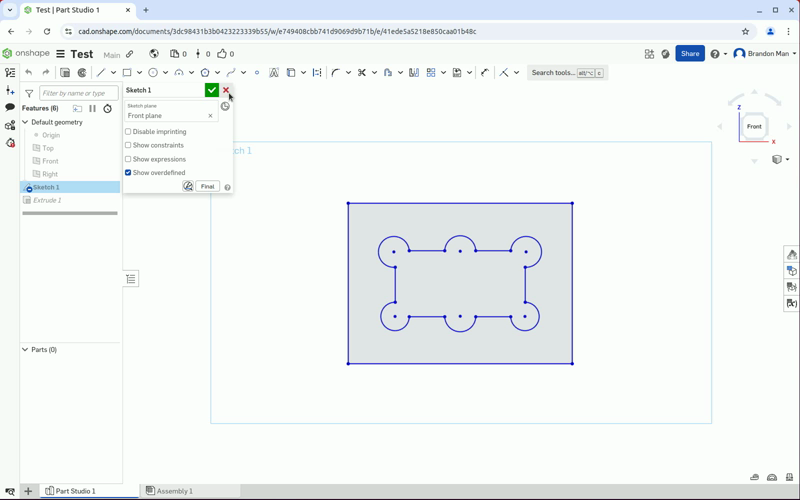
key(shift+s)
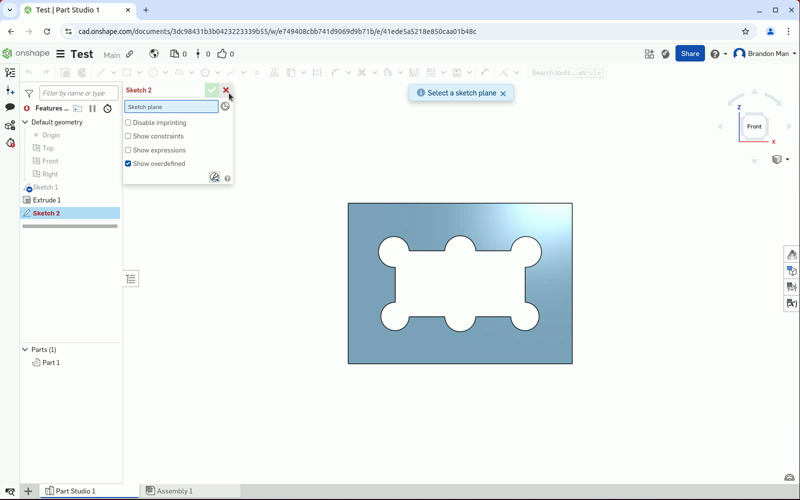
mouse_move(73, 163)
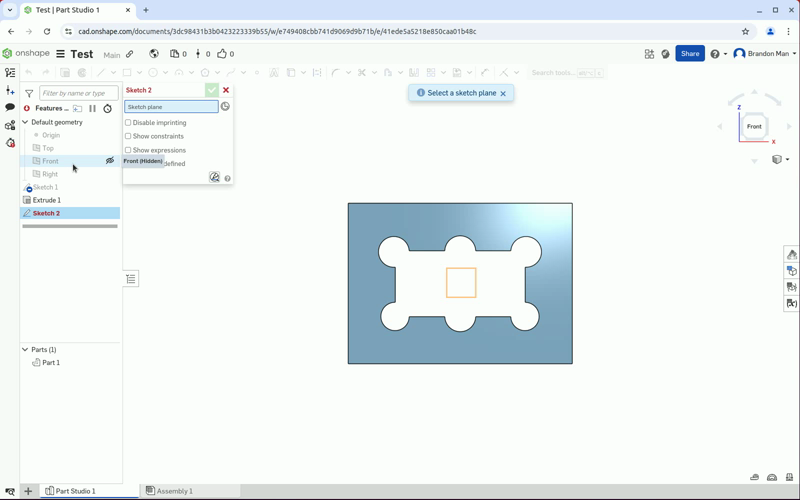
click(73, 163)
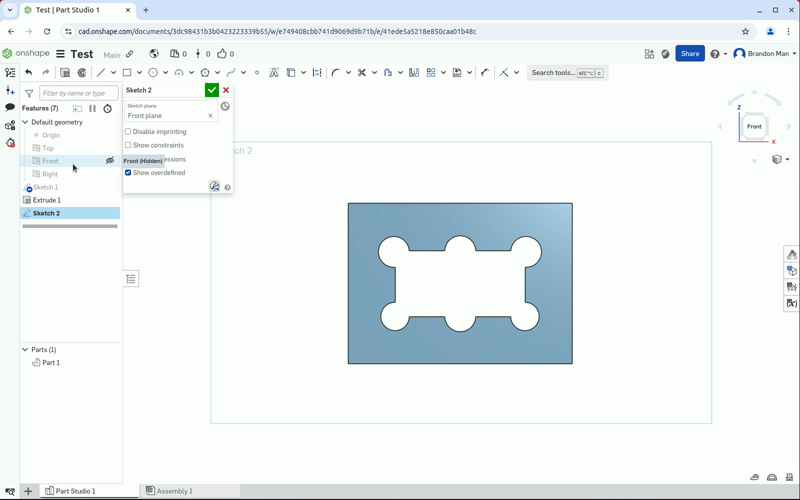
mouse_move(73, 352)
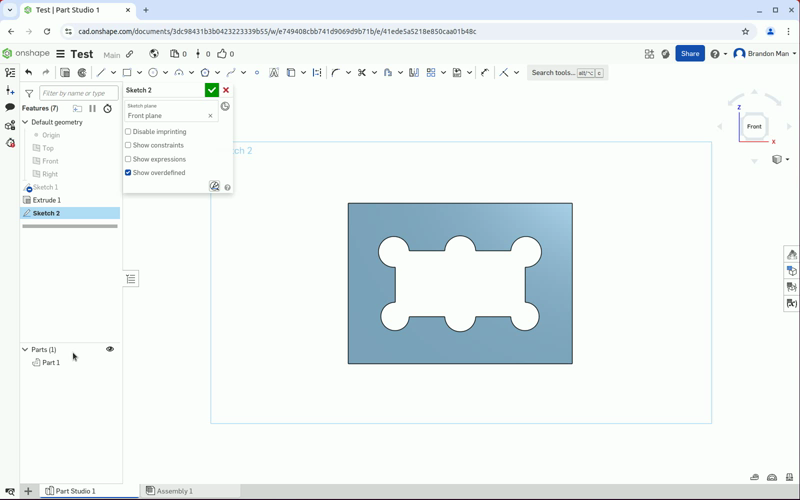
key(y)
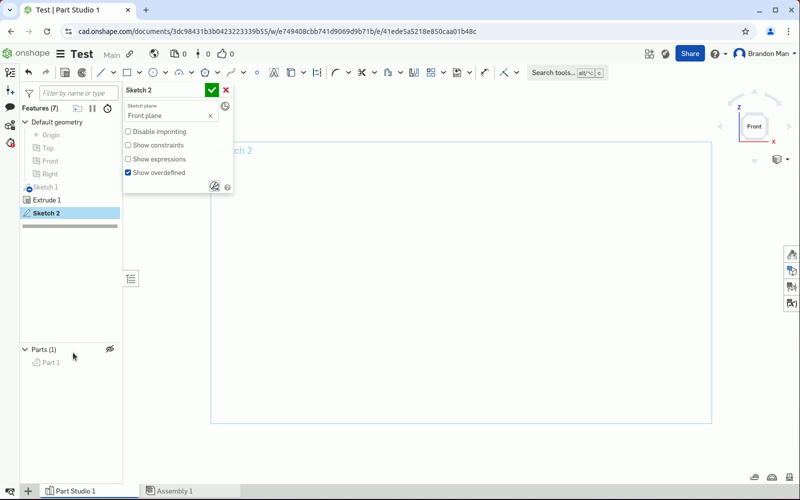
key(a)
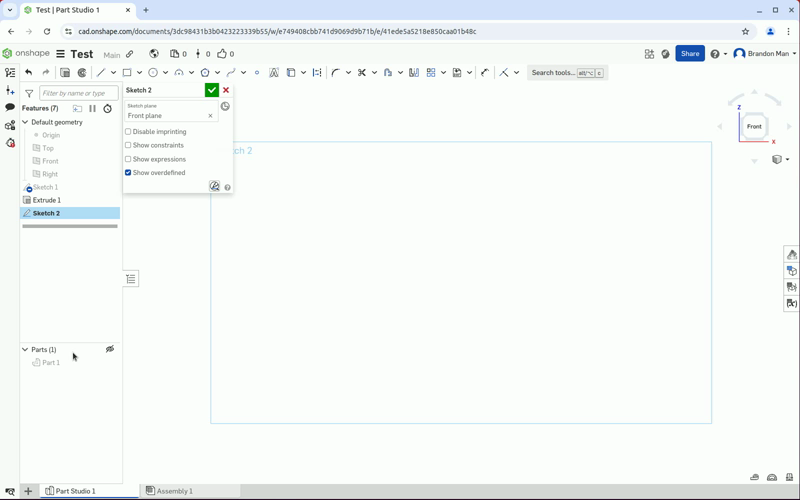
key_down(shift)
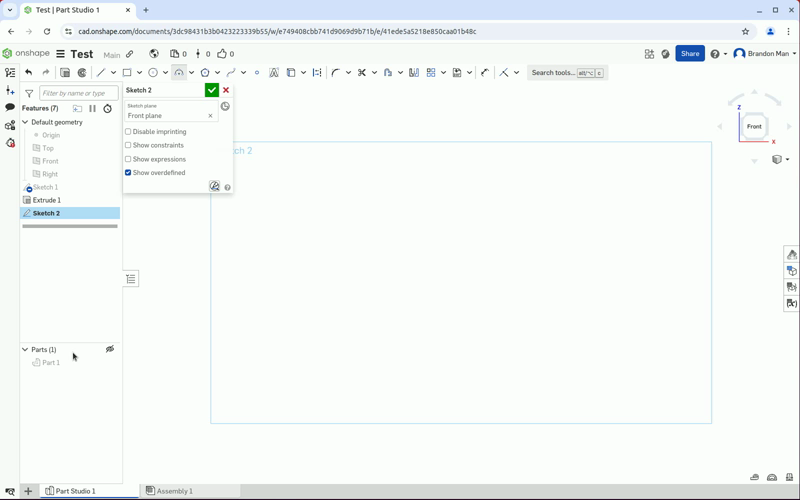
mouse_move(396, 300)
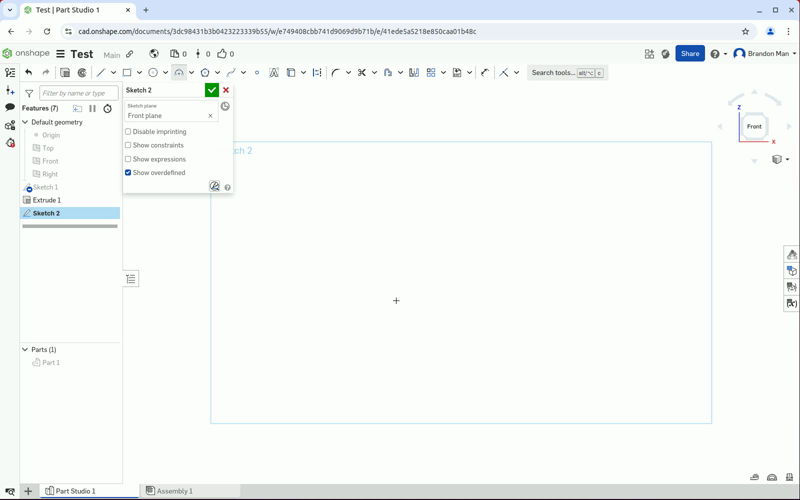
click(396, 300)
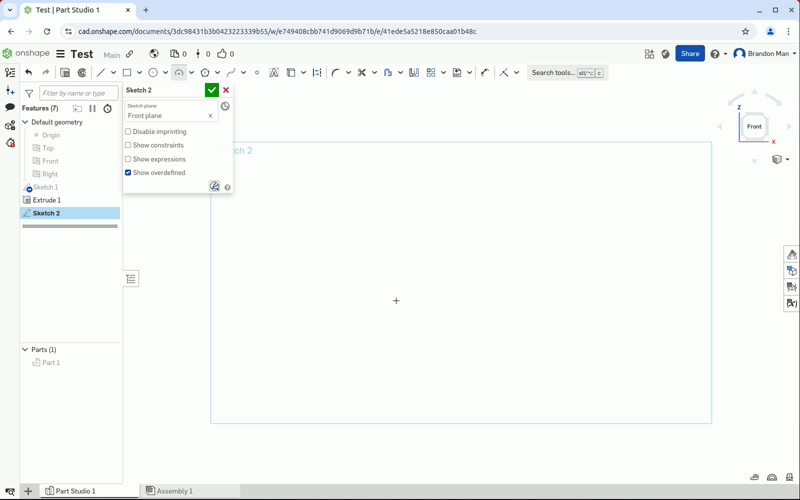
key_up(shift)
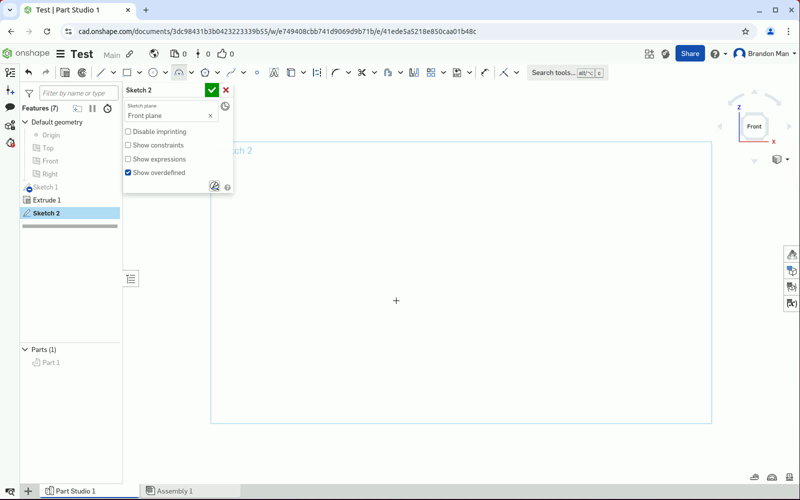
key_down(shift)
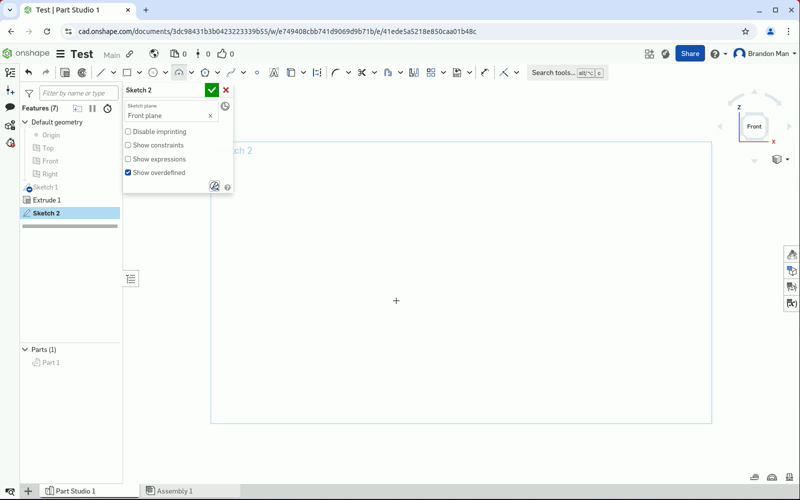
mouse_move(411, 315)
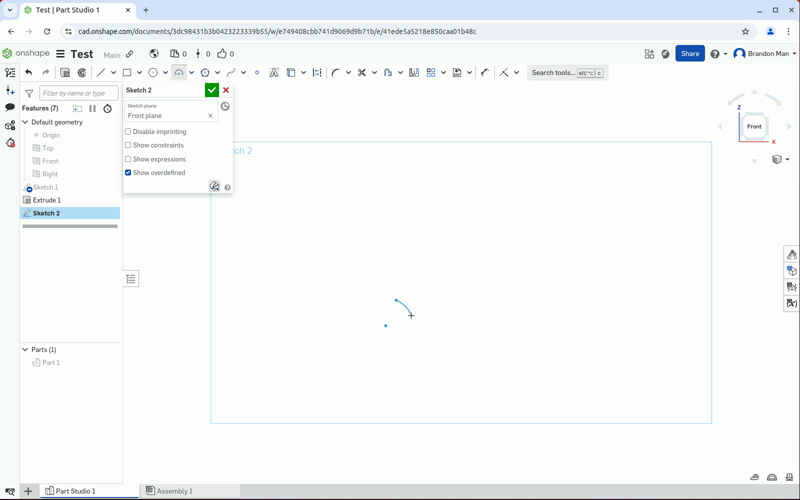
click(411, 315)
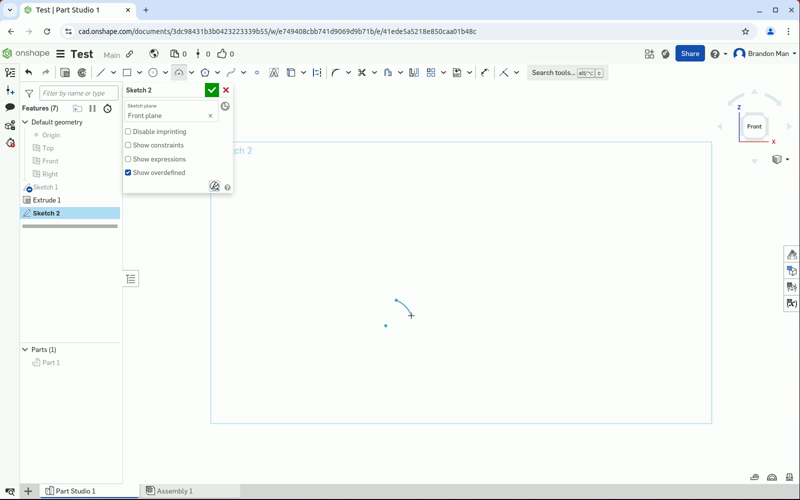
mouse_move(406, 304)
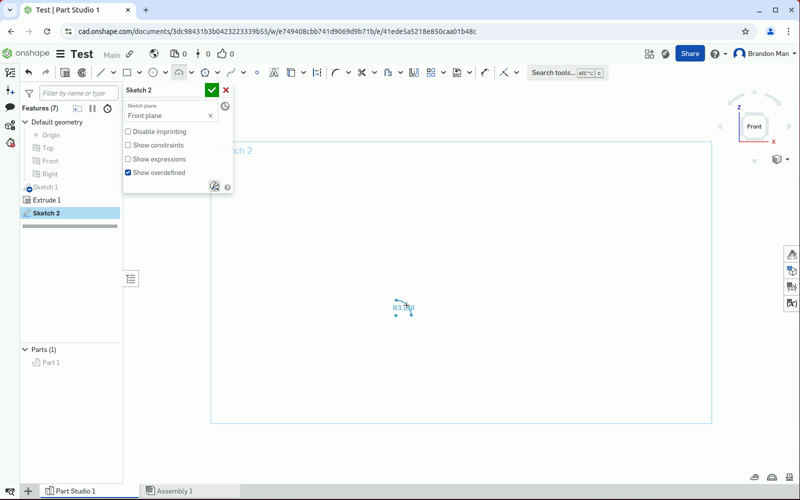
click(406, 304)
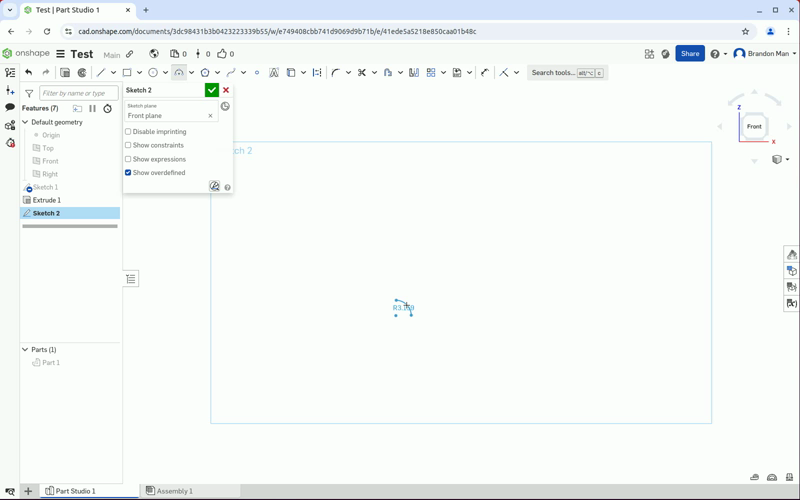
key_up(shift)
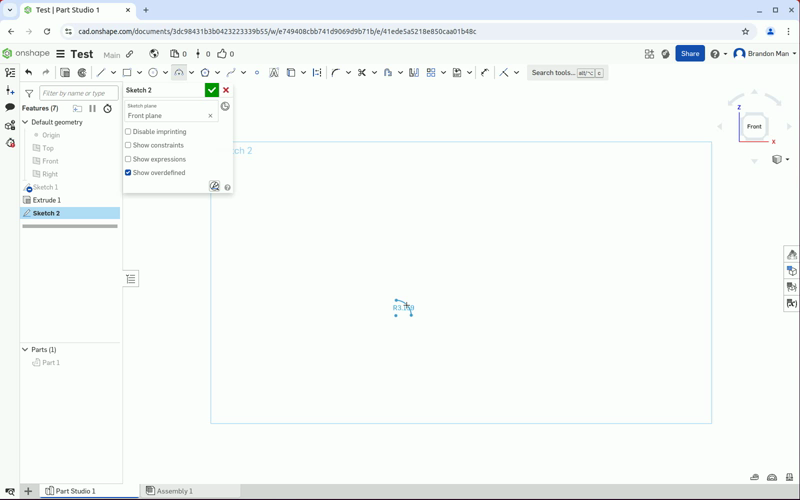
key(esc)
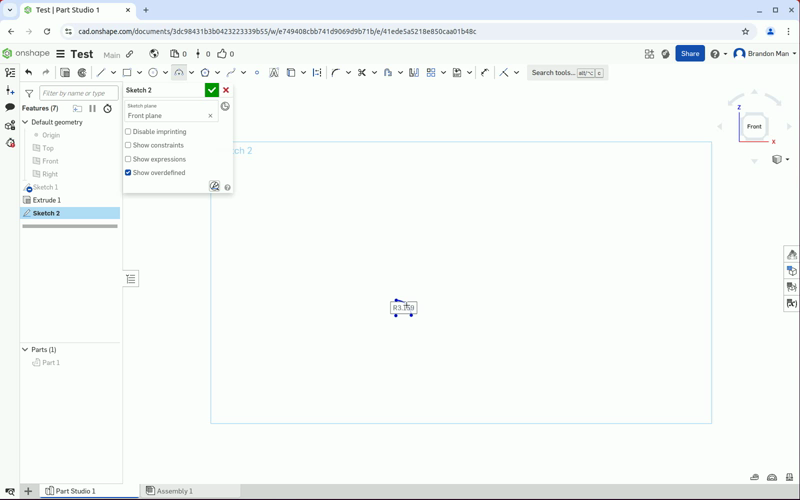
key(l)
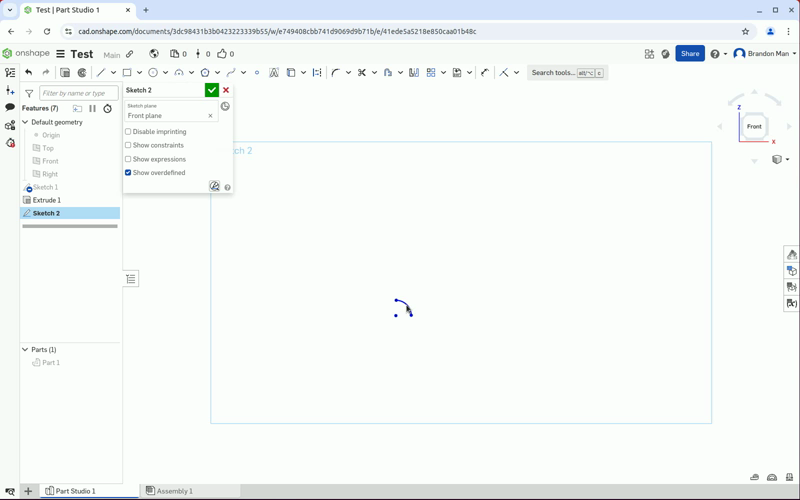
mouse_move(411, 315)
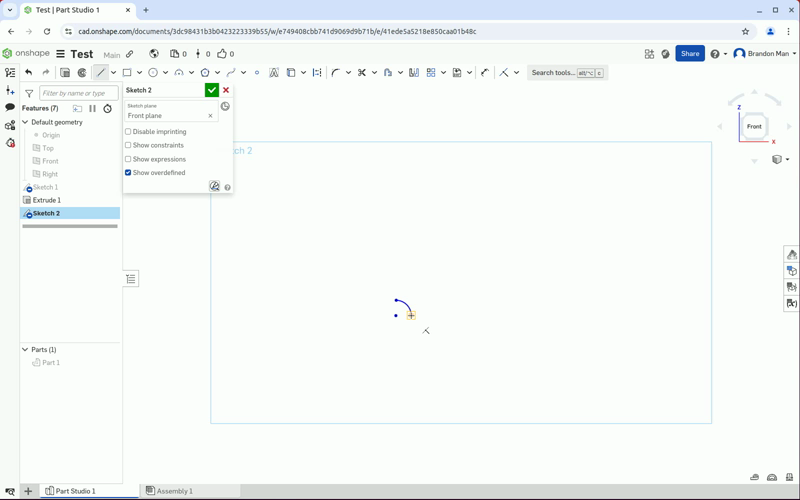
click(411, 315)
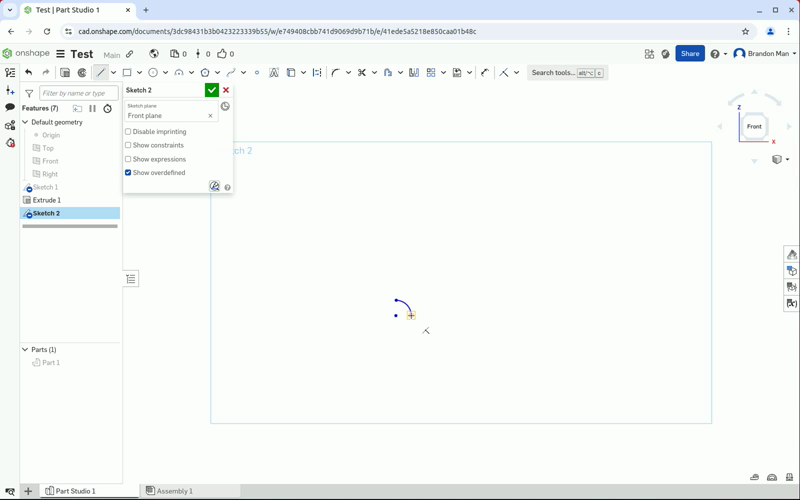
key_down(shift)
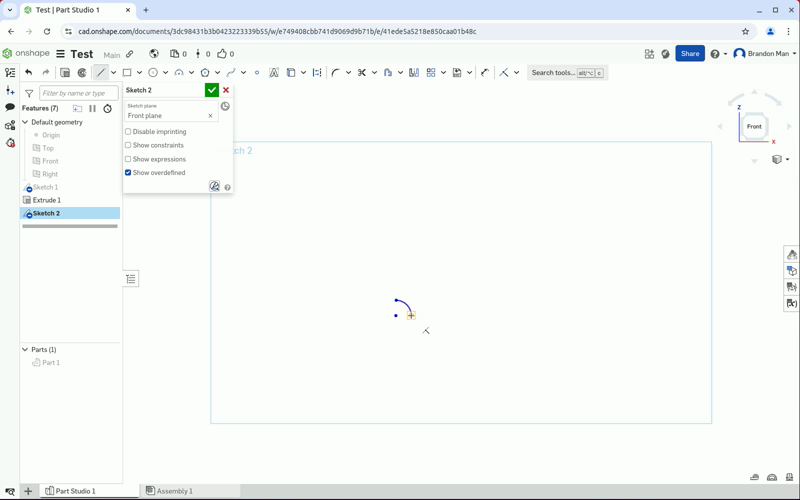
mouse_move(441, 315)
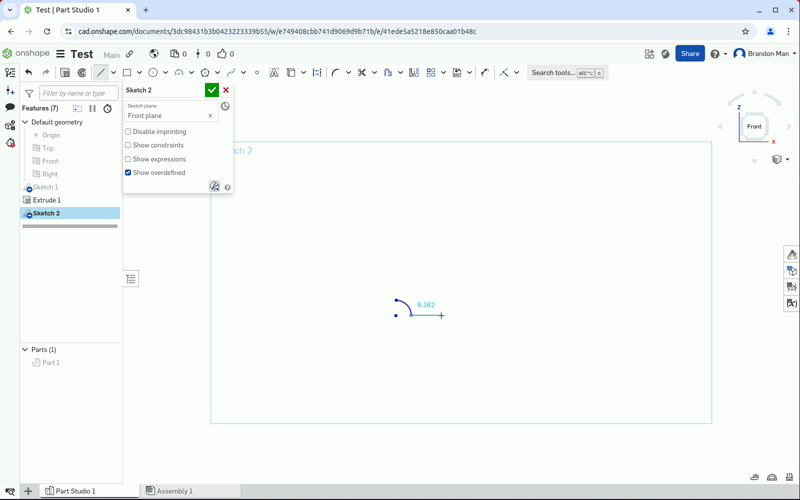
mouse_move(446, 315)
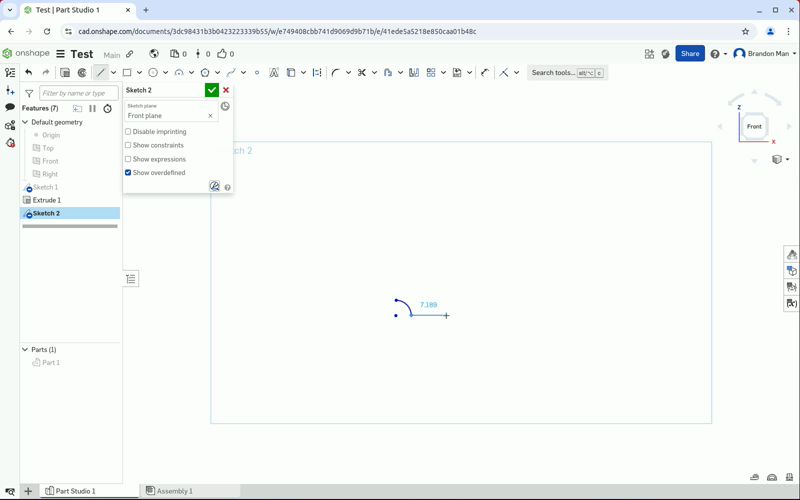
click(446, 315)
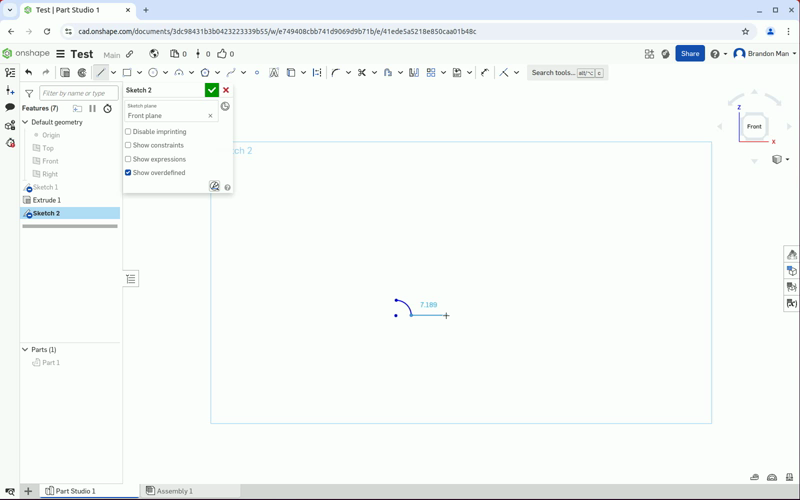
key_up(shift)
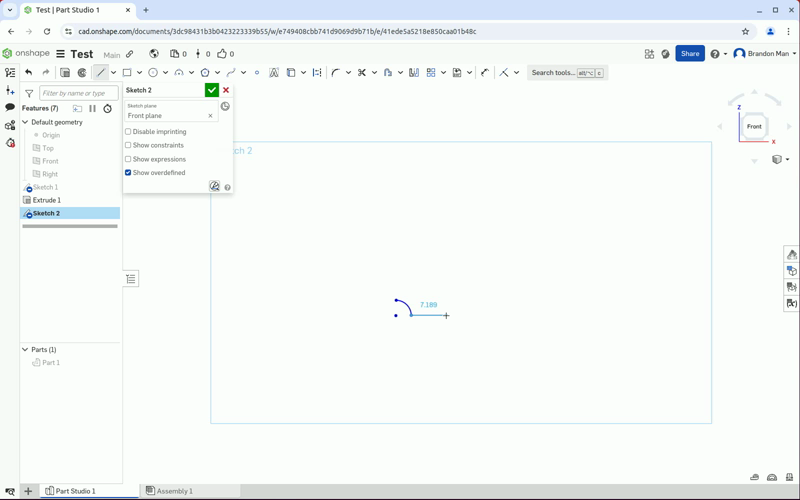
key(esc)
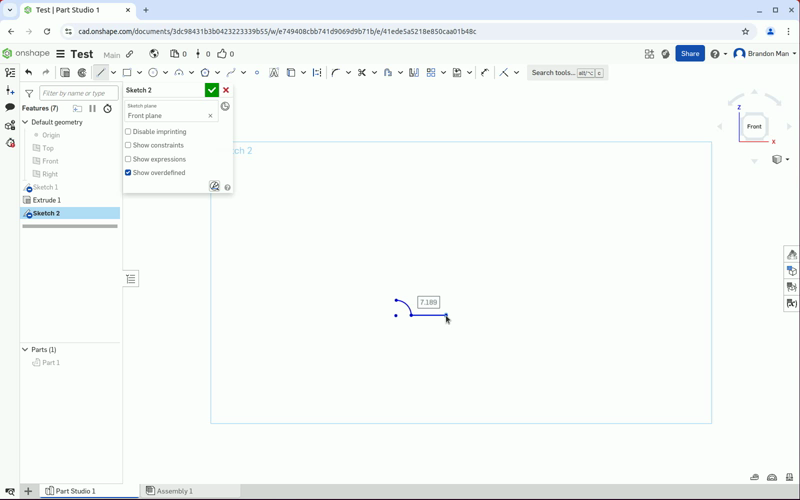
key(a)
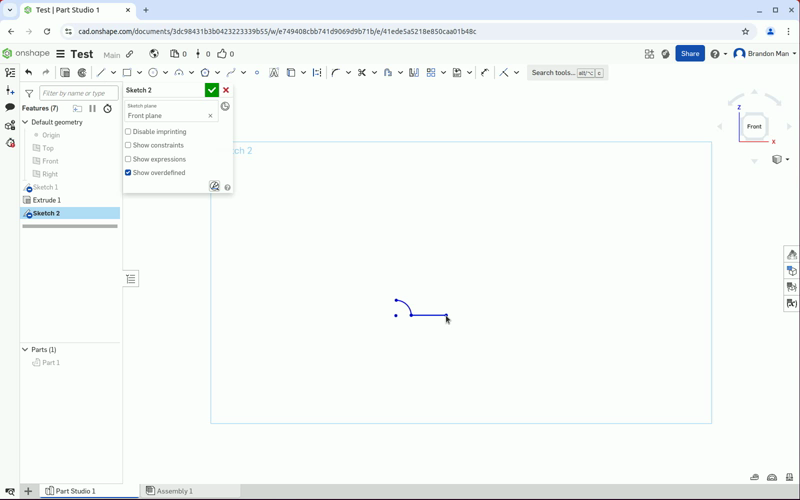
mouse_move(446, 315)
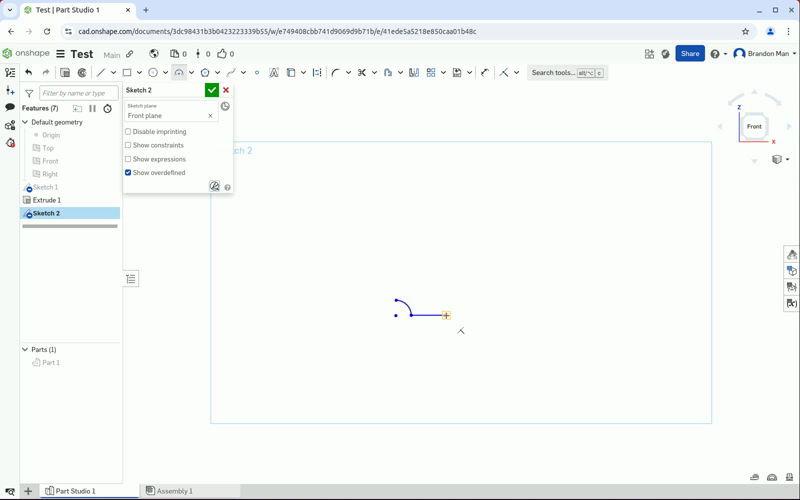
click(446, 315)
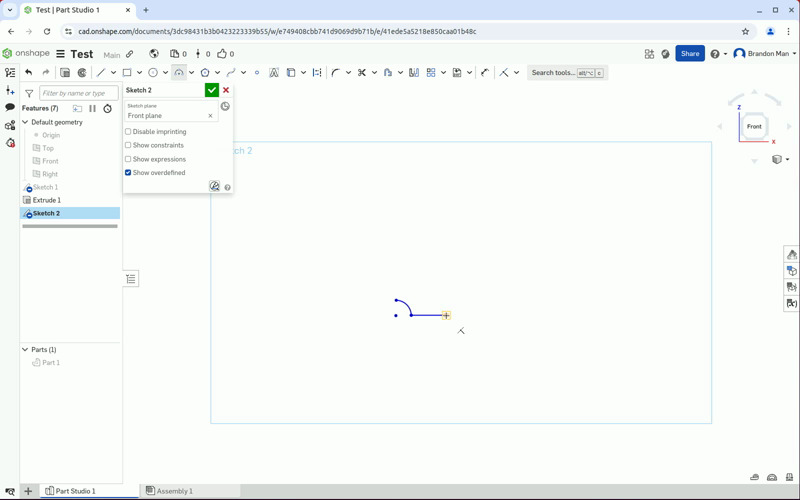
key_down(shift)
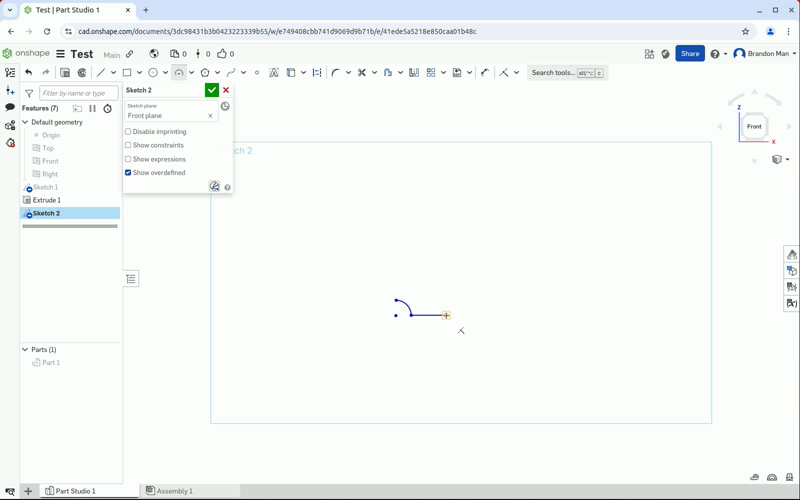
mouse_move(474, 315)
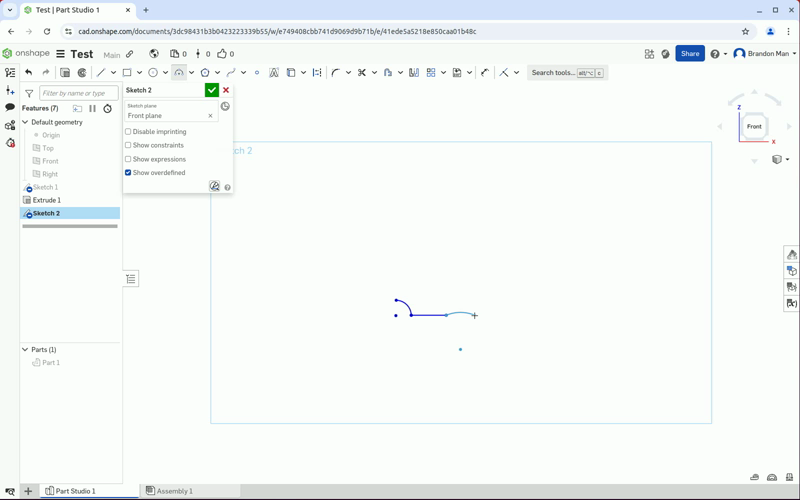
click(474, 315)
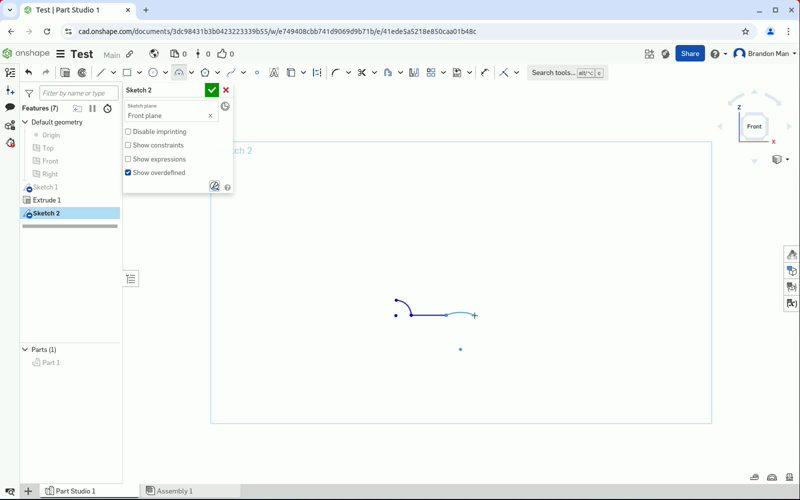
mouse_move(460, 301)
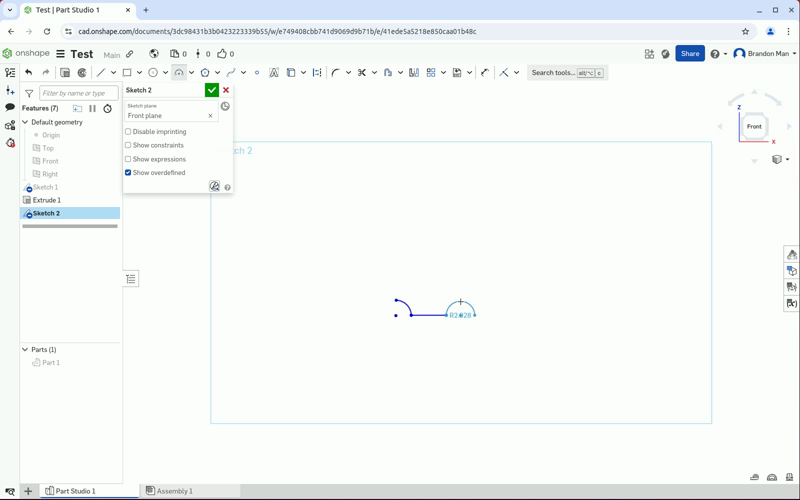
click(460, 301)
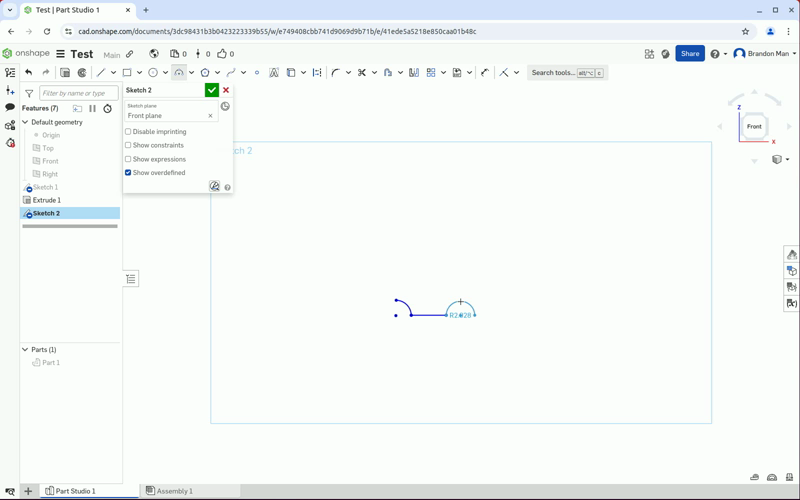
key_up(shift)
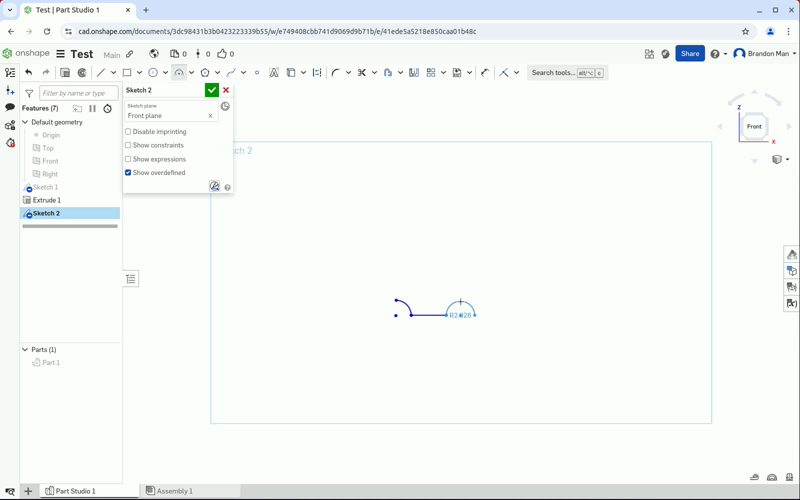
key(esc)
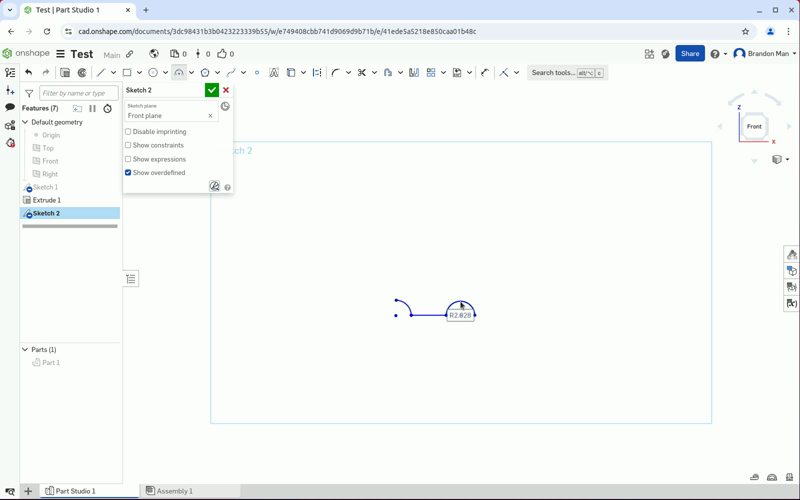
key(l)
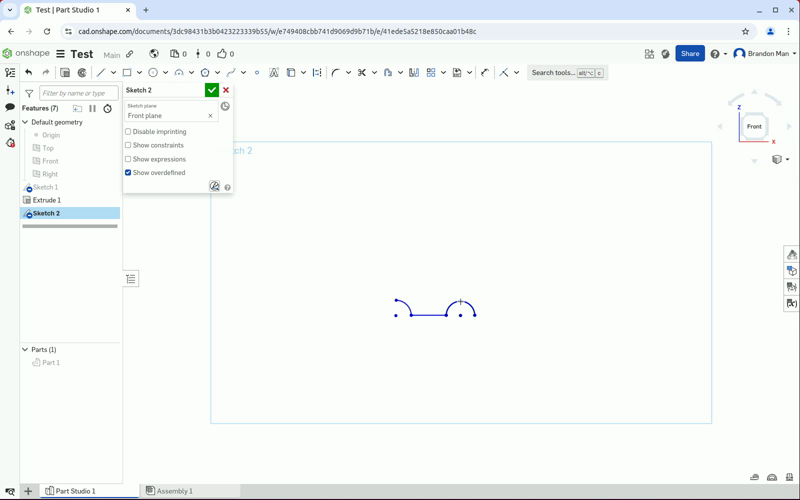
mouse_move(474, 315)
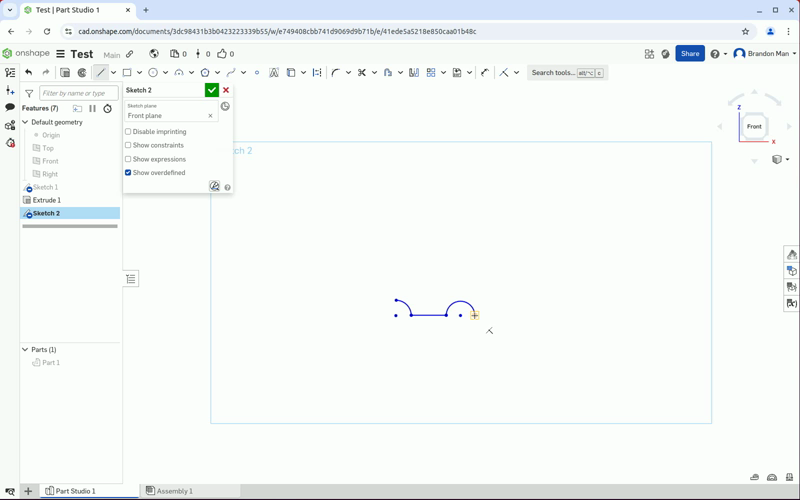
click(474, 315)
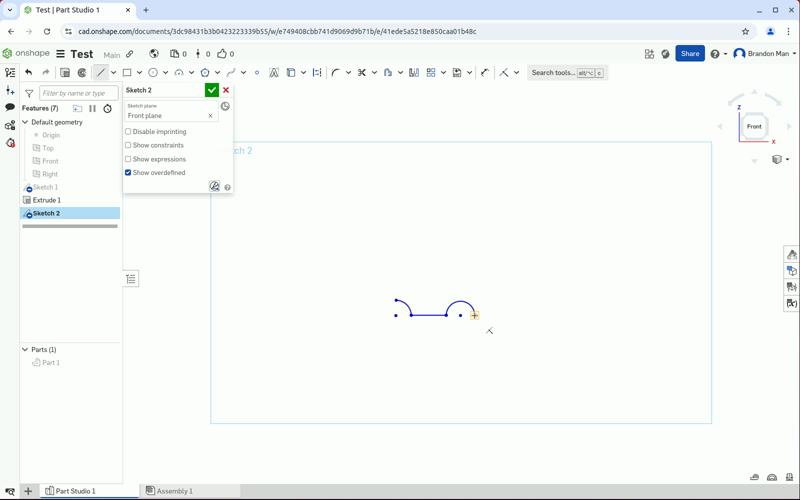
key_down(shift)
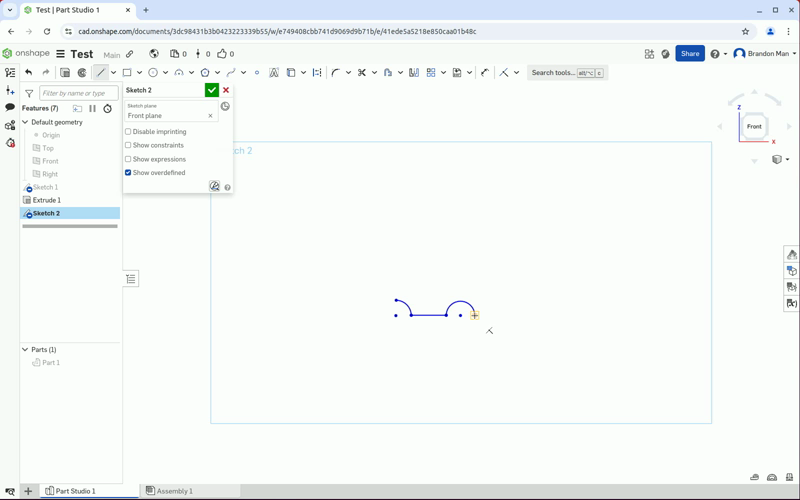
mouse_move(504, 315)
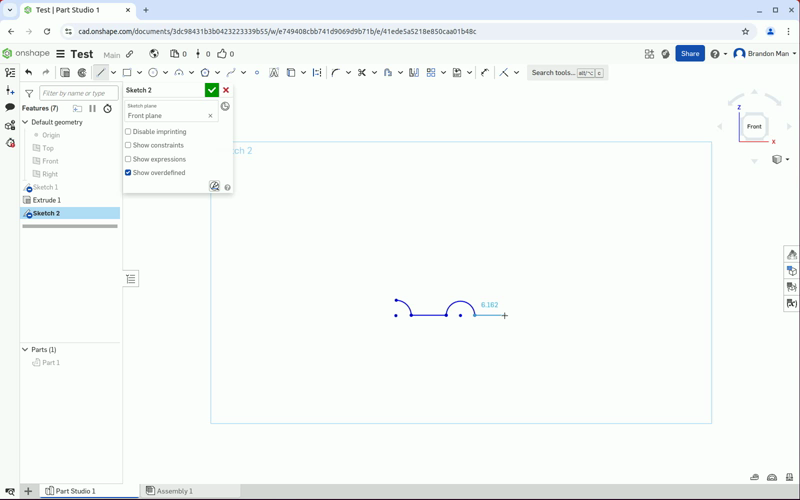
mouse_move(510, 315)
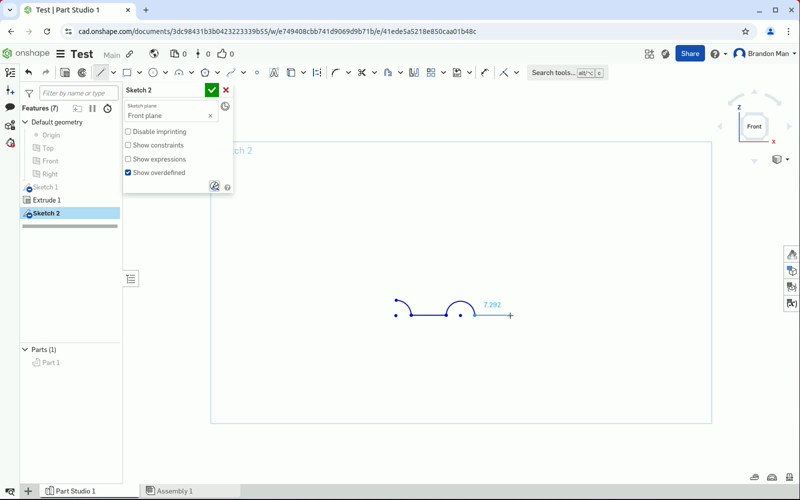
click(510, 315)
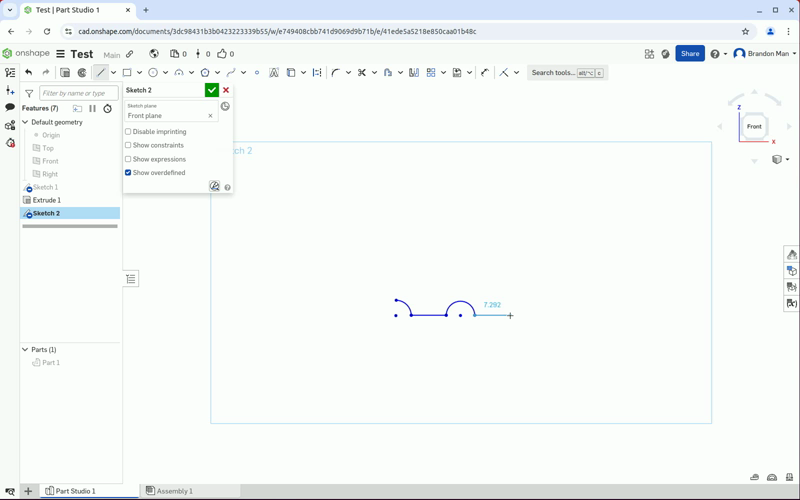
key_up(shift)
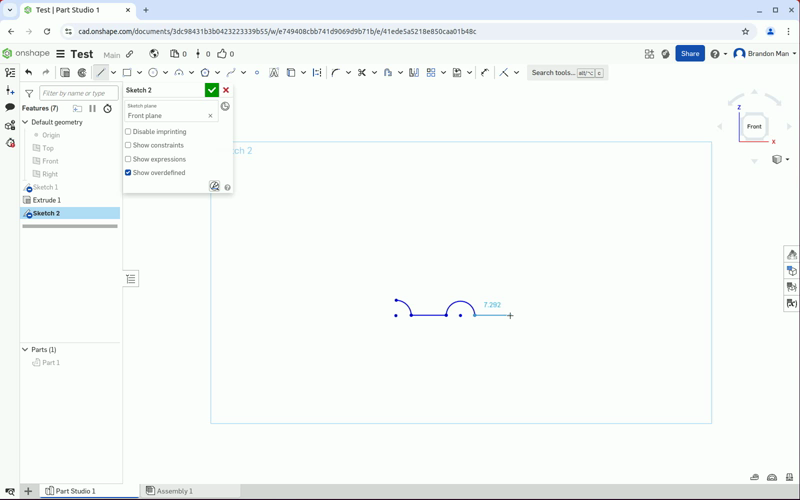
key(esc)
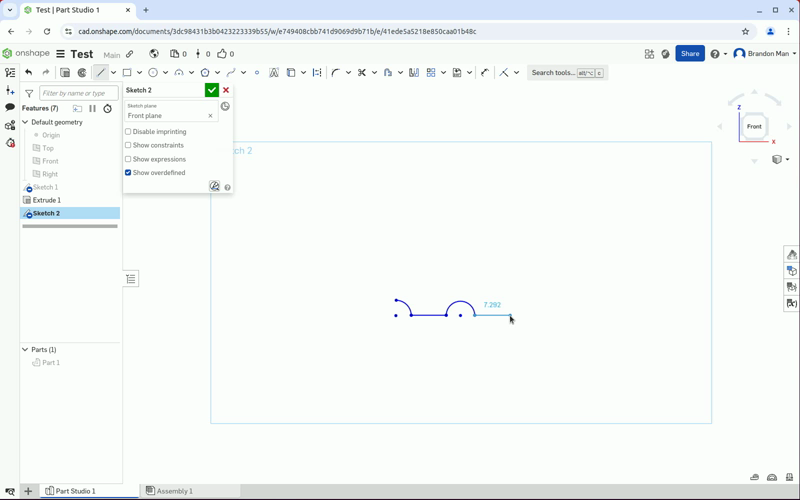
key(a)
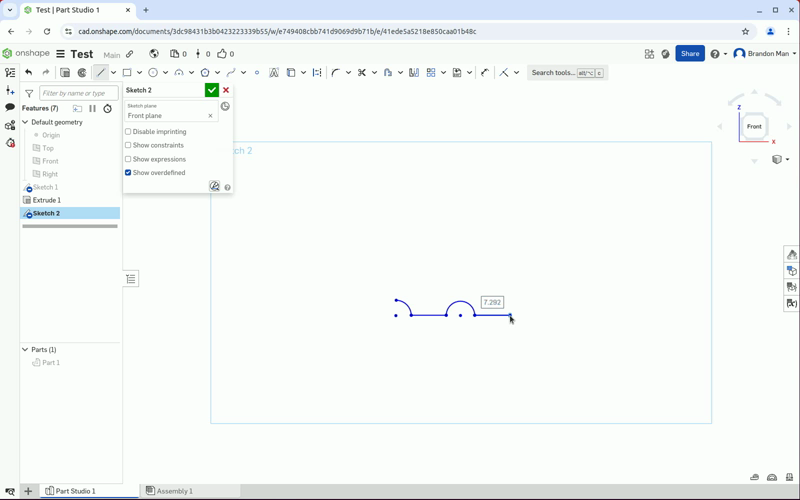
mouse_move(510, 315)
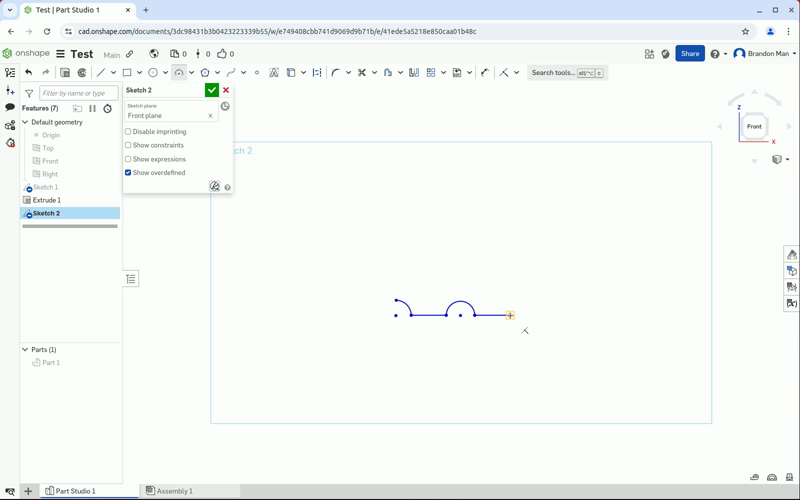
click(510, 315)
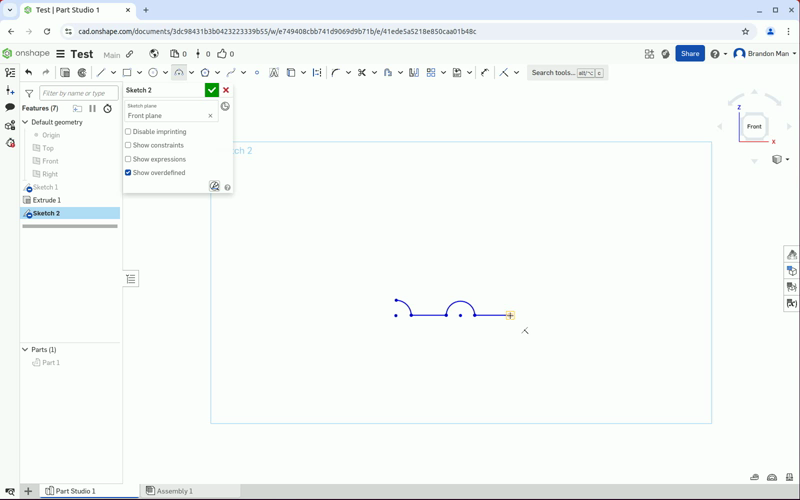
key_down(shift)
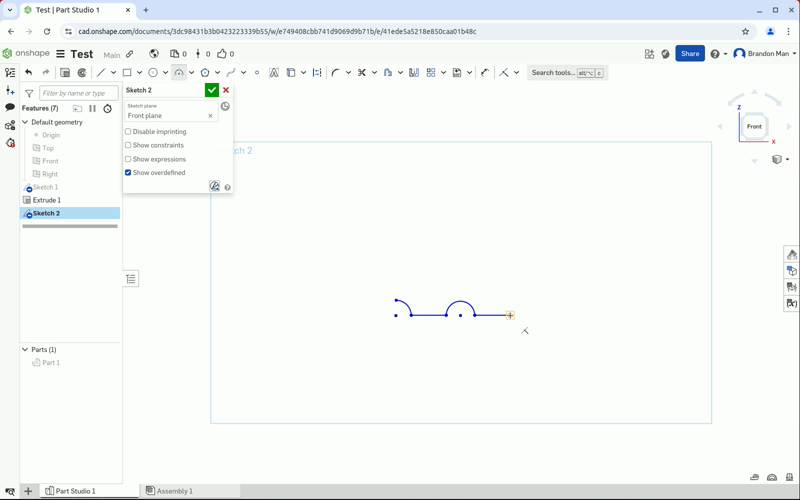
mouse_move(525, 300)
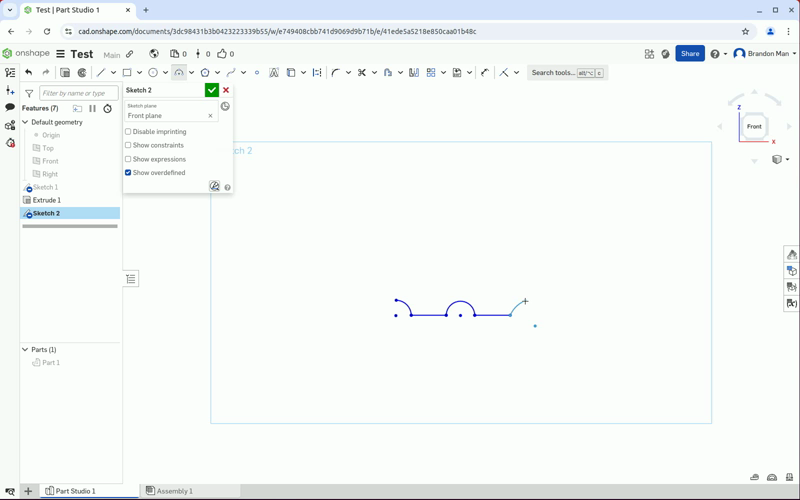
click(525, 300)
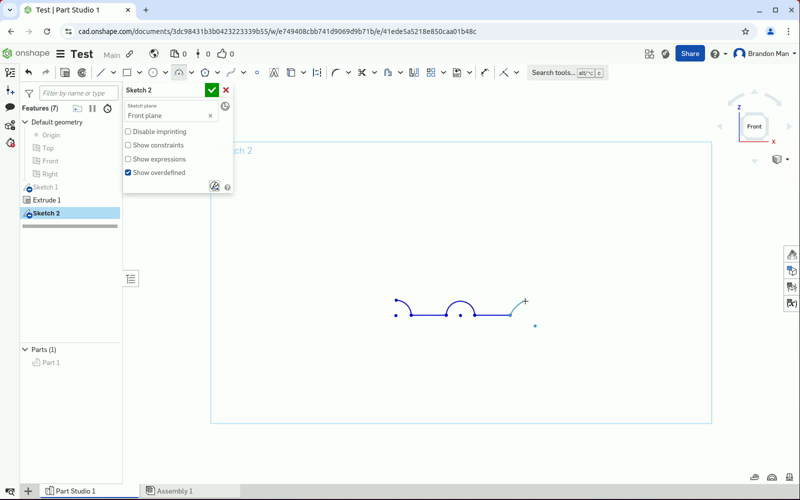
mouse_move(514, 304)
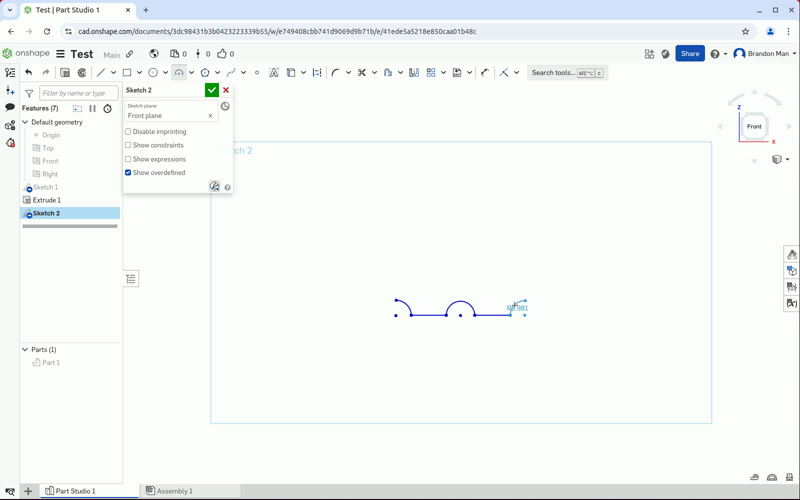
click(514, 304)
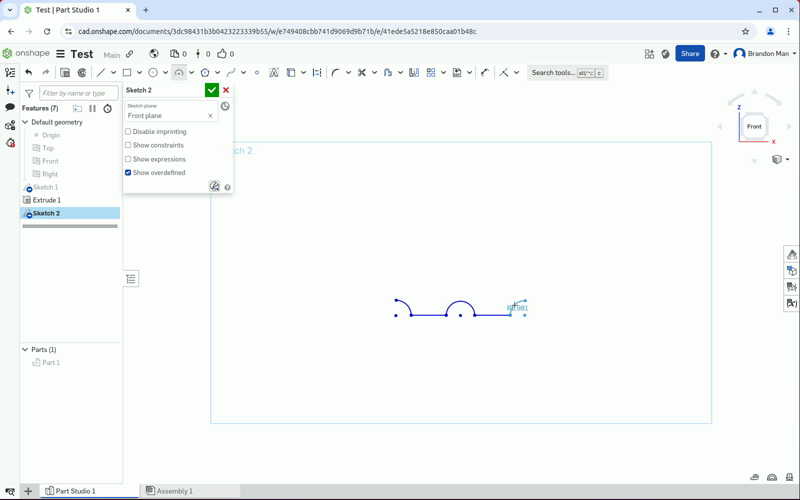
key_up(shift)
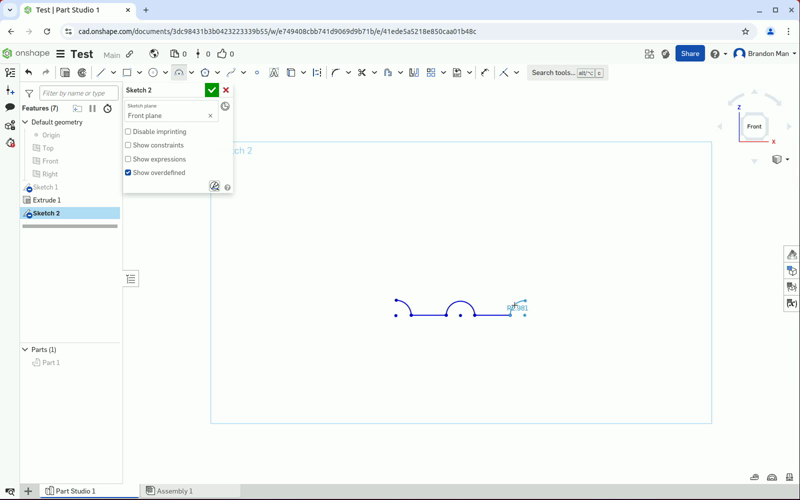
key(esc)
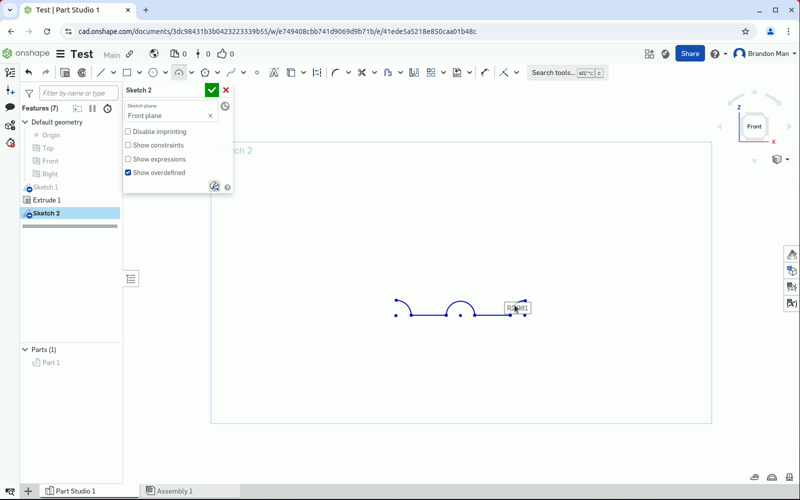
key(l)
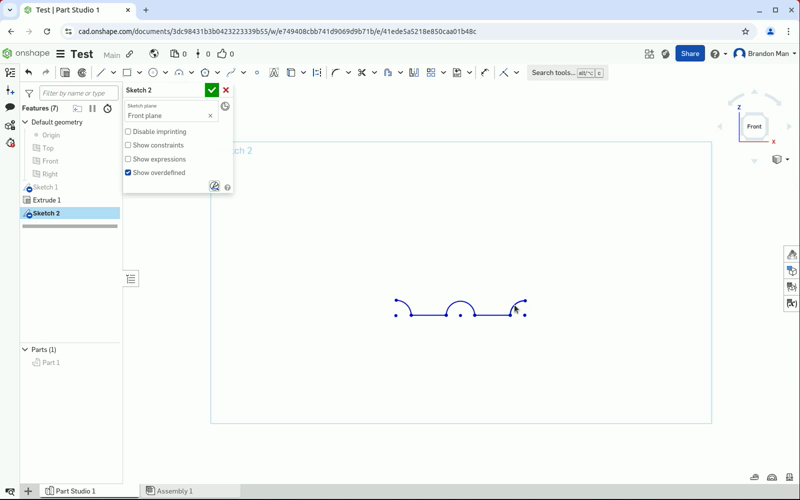
mouse_move(525, 300)
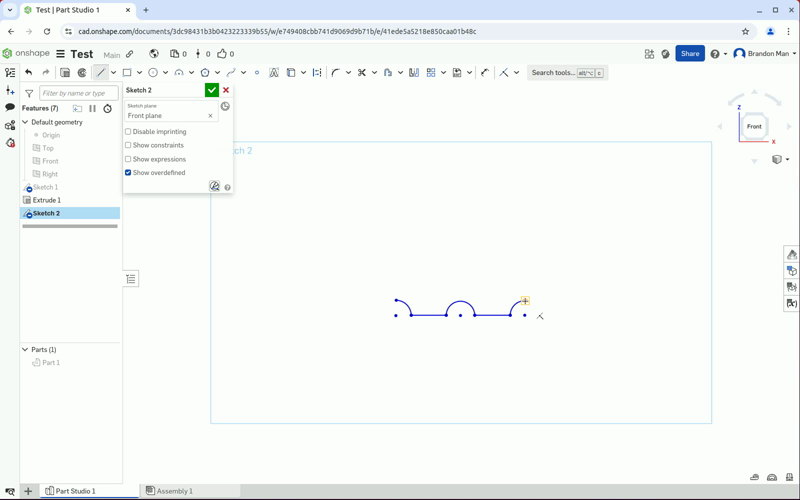
click(525, 300)
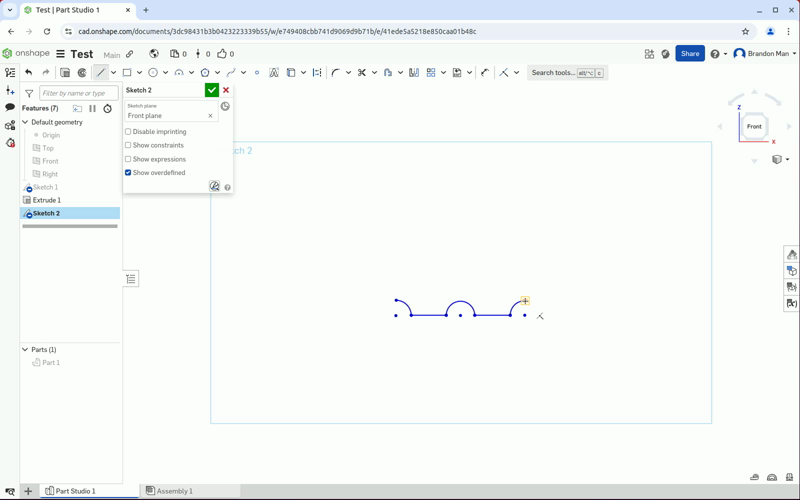
key_down(shift)
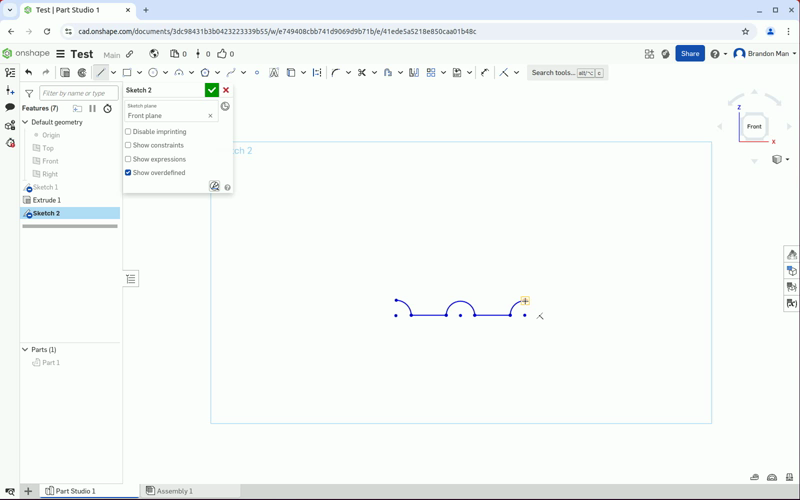
mouse_move(555, 300)
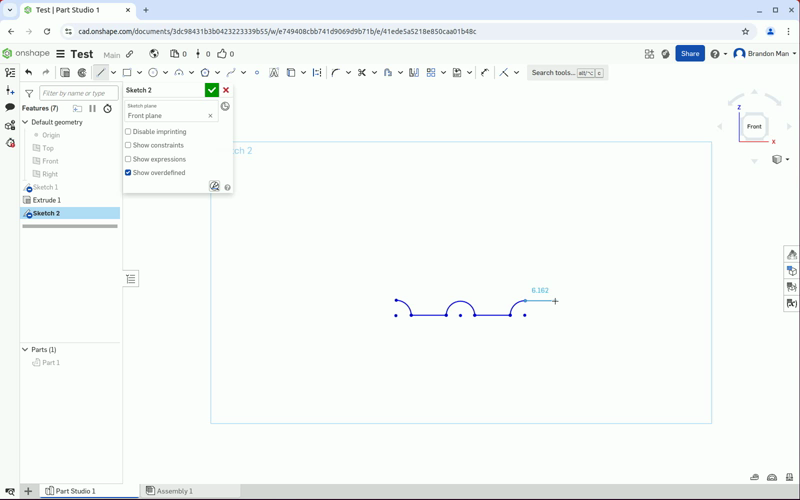
mouse_move(525, 265)
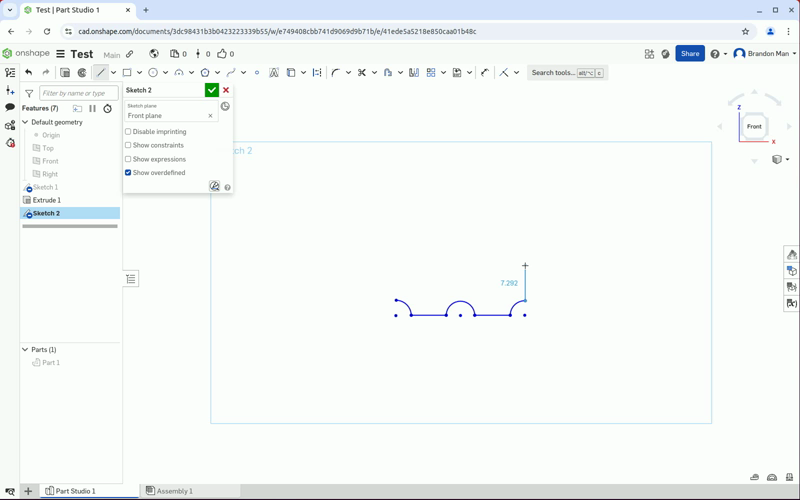
click(525, 265)
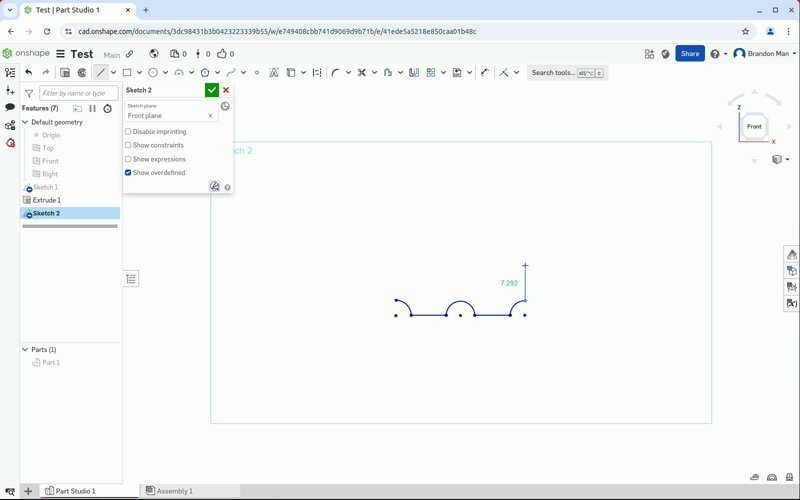
key_up(shift)
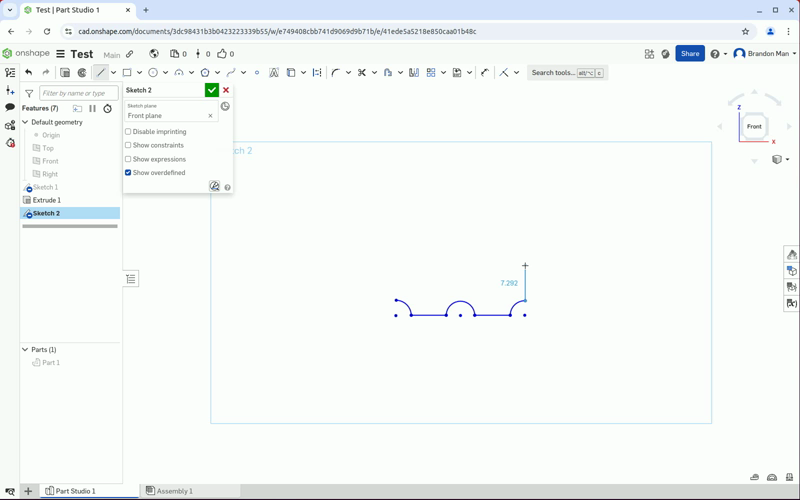
key(esc)
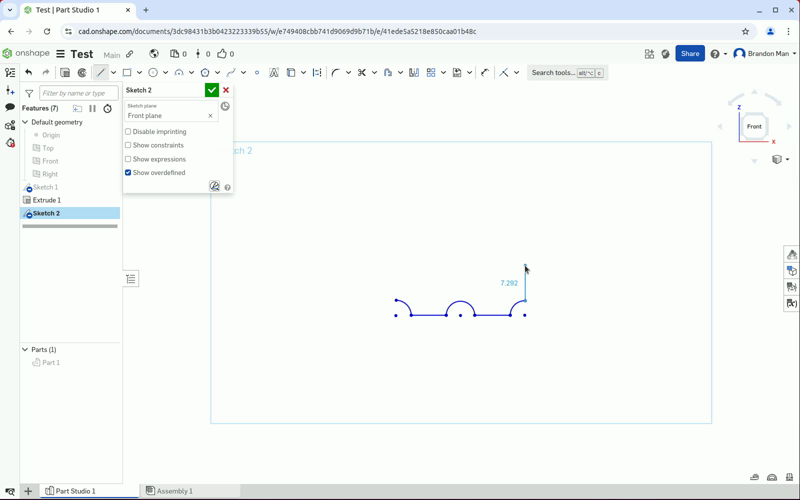
key(a)
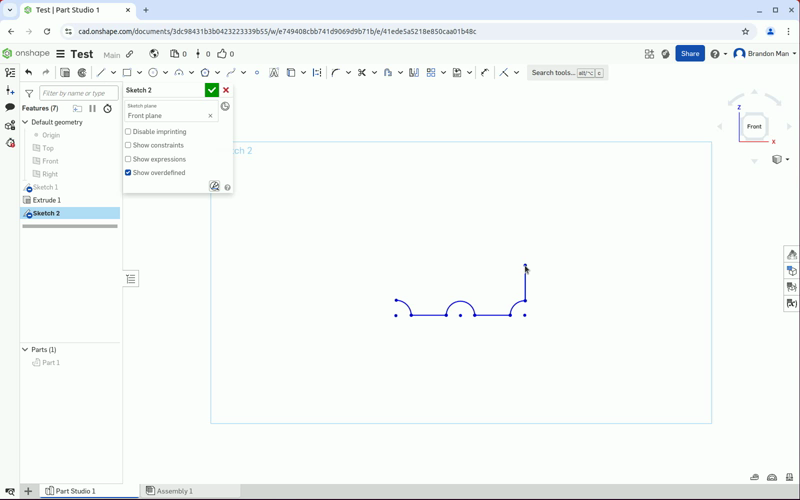
mouse_move(525, 265)
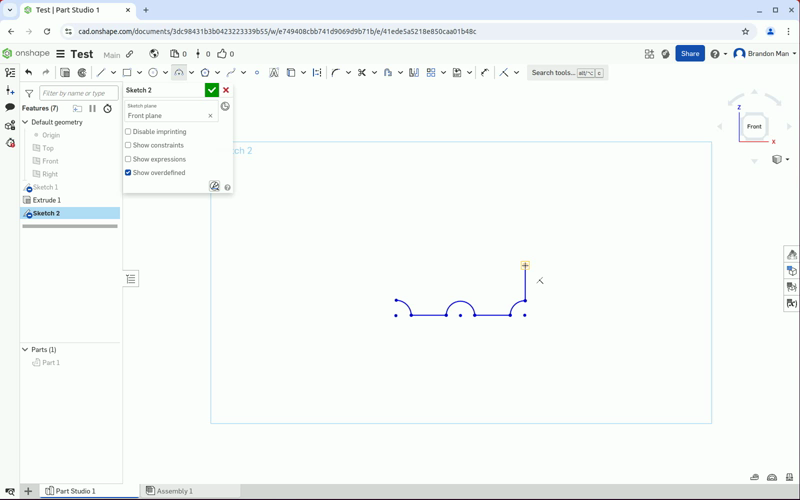
click(525, 265)
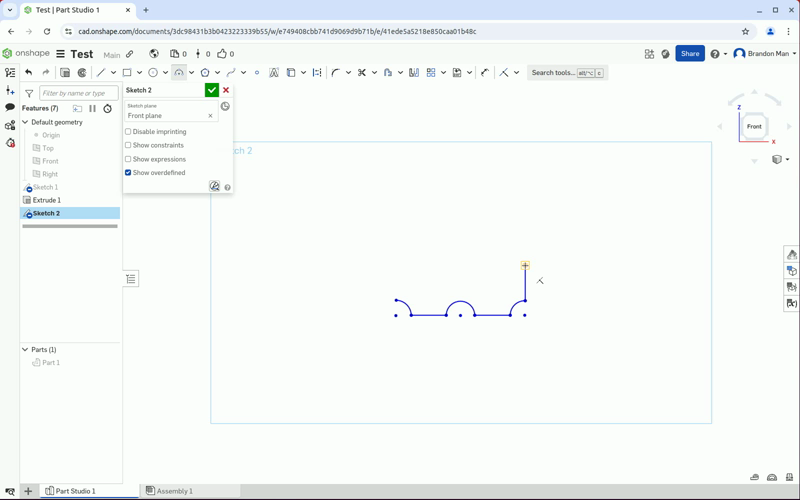
key_down(shift)
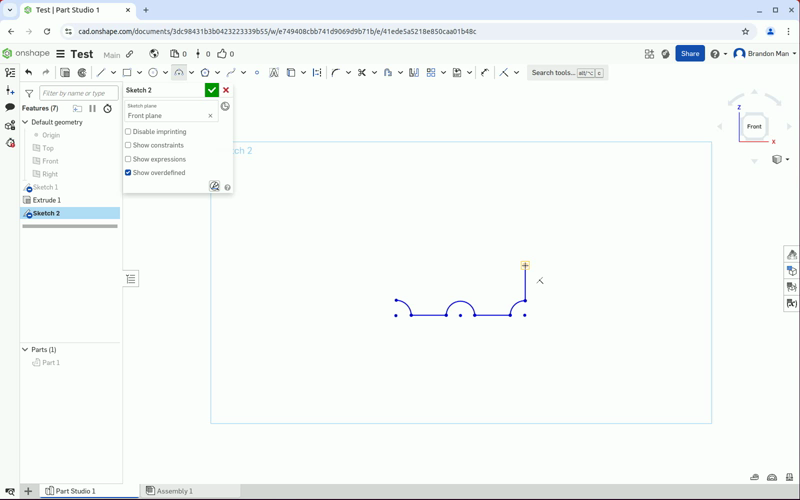
mouse_move(510, 250)
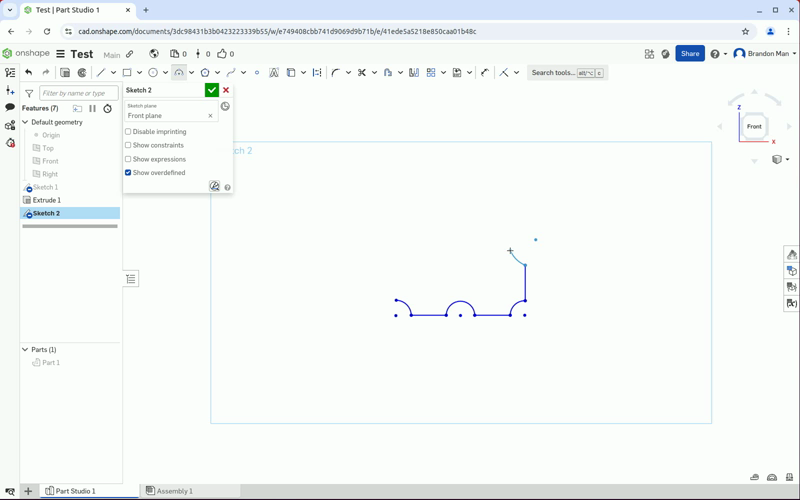
click(510, 250)
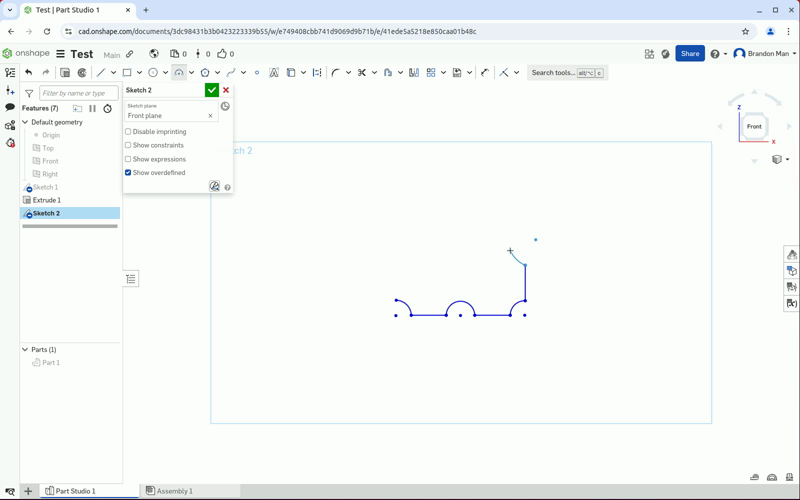
mouse_move(514, 261)
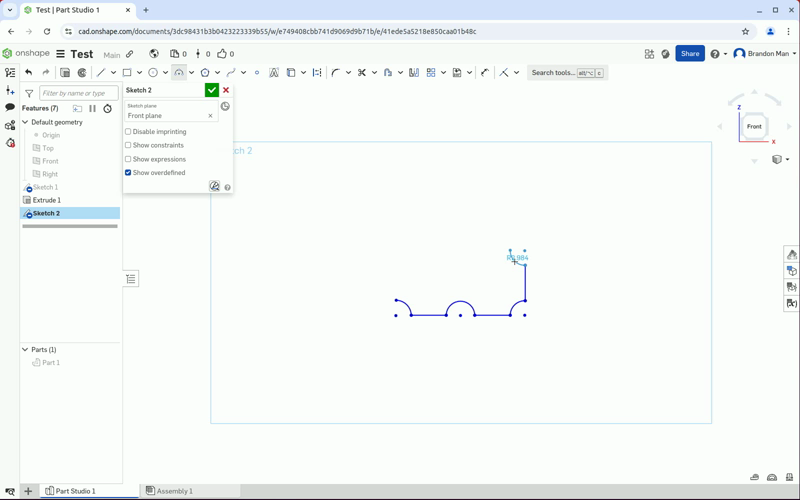
click(514, 261)
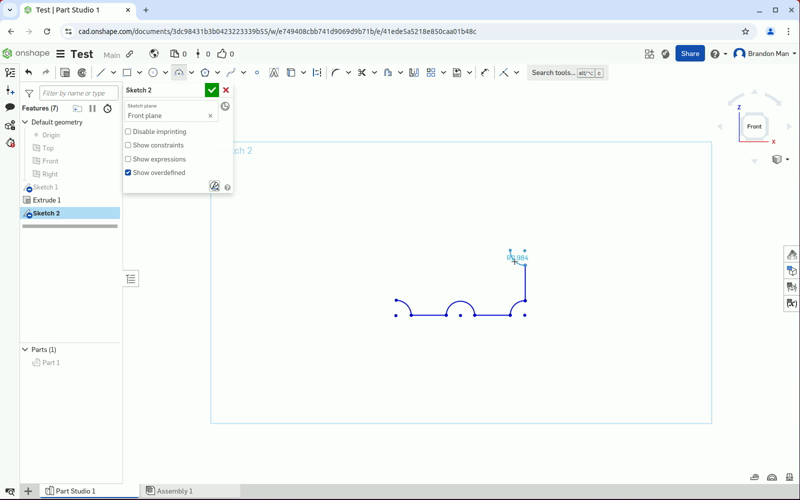
key_up(shift)
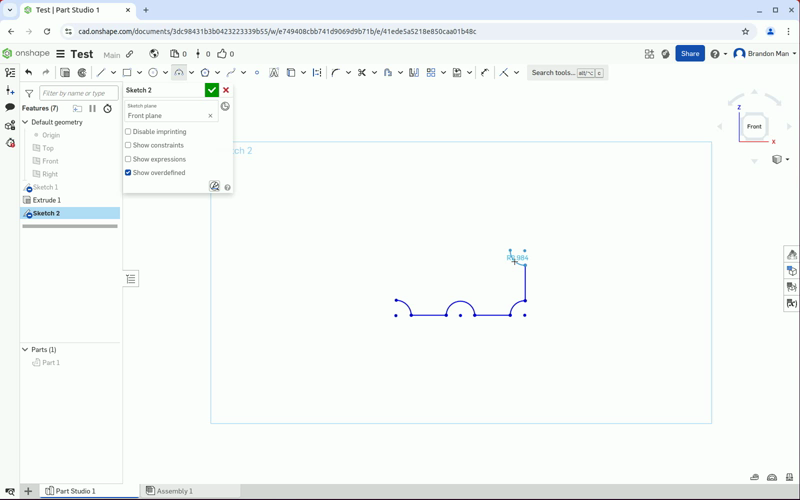
key(esc)
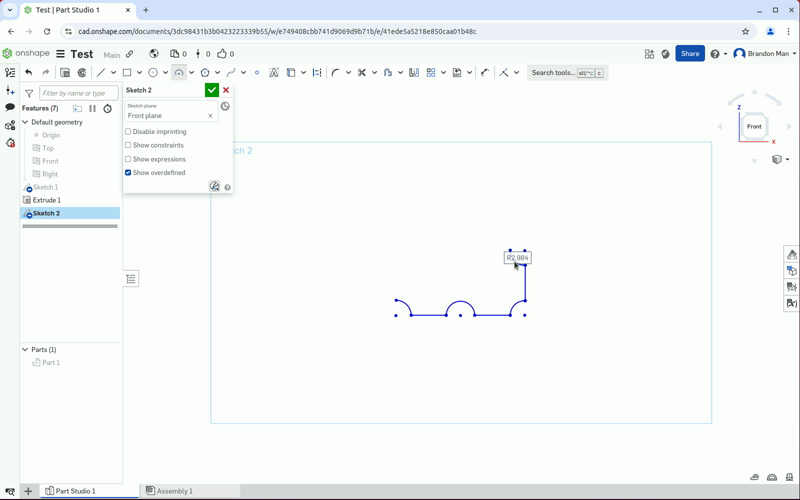
key(l)
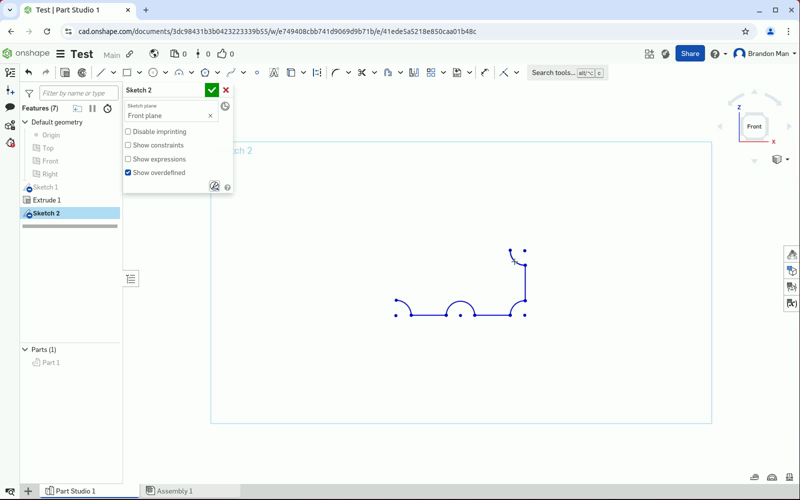
mouse_move(510, 250)
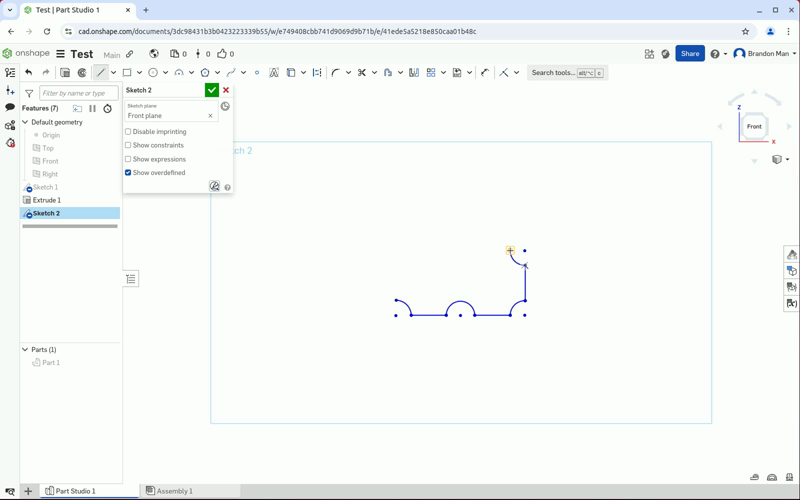
click(510, 250)
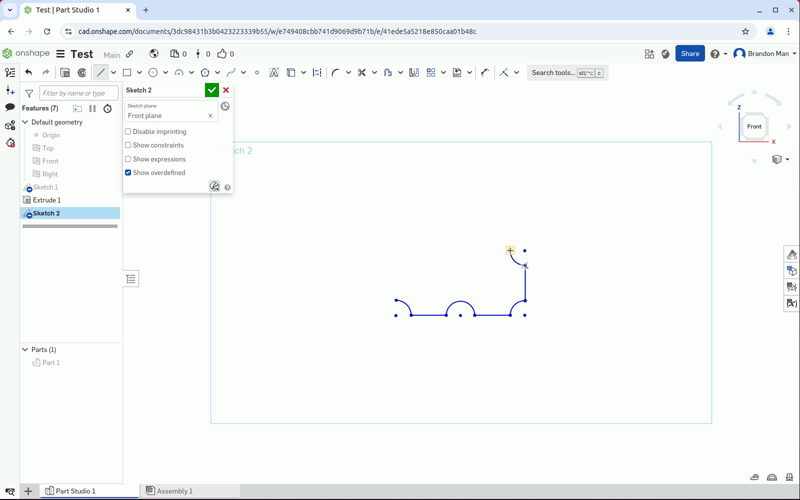
key_down(shift)
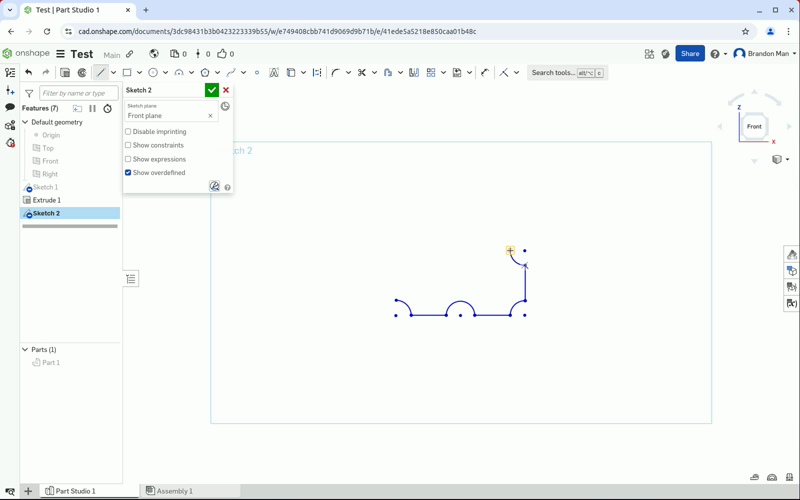
mouse_move(540, 250)
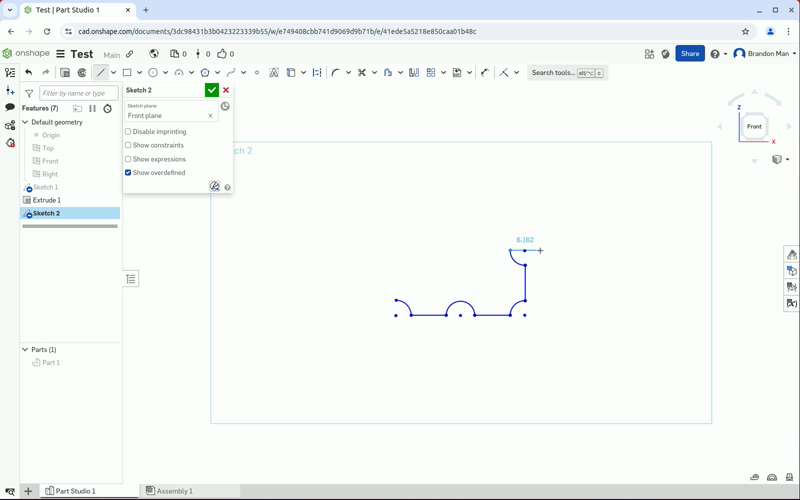
mouse_move(474, 250)
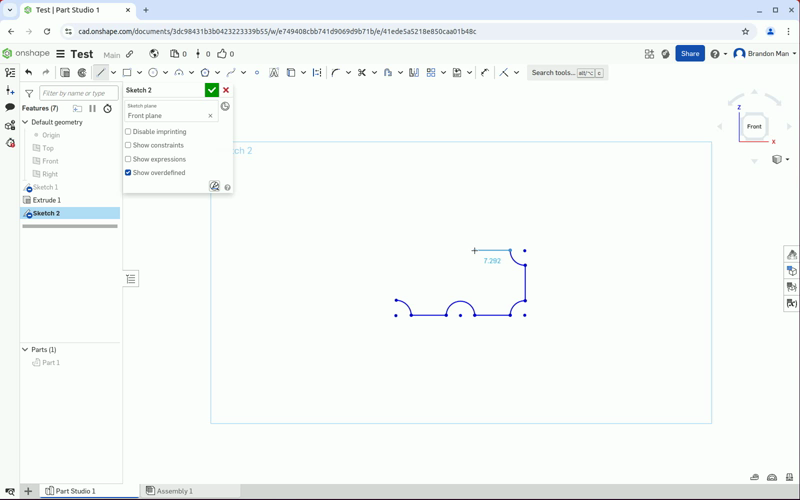
click(474, 250)
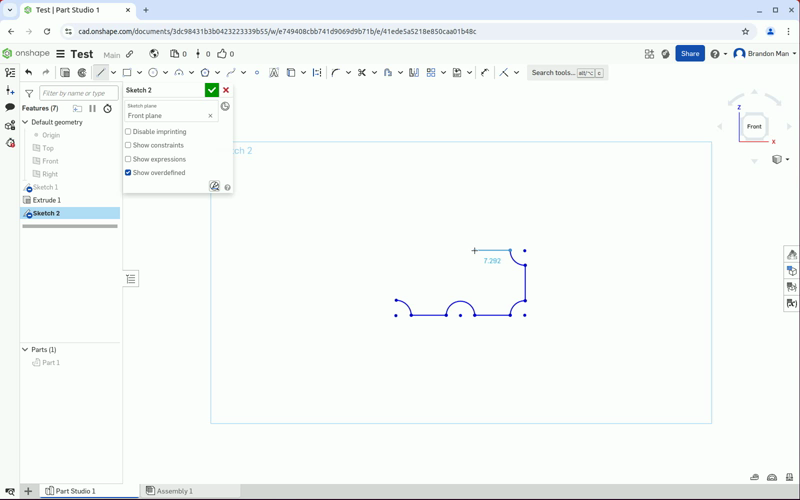
key_up(shift)
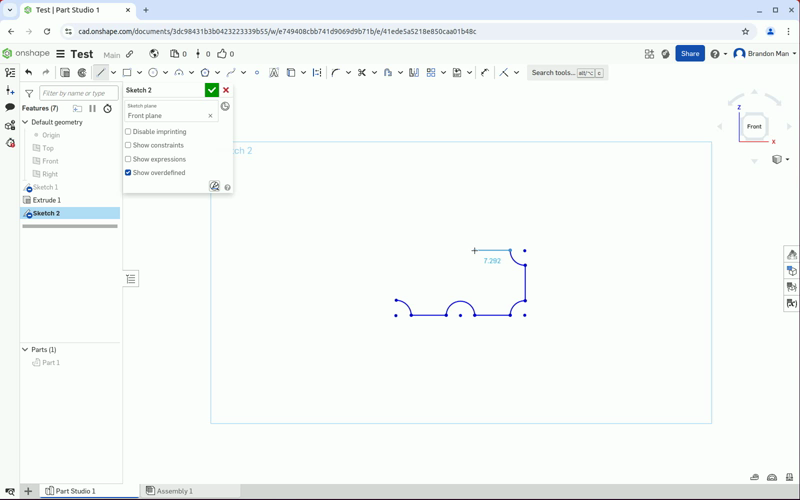
key(esc)
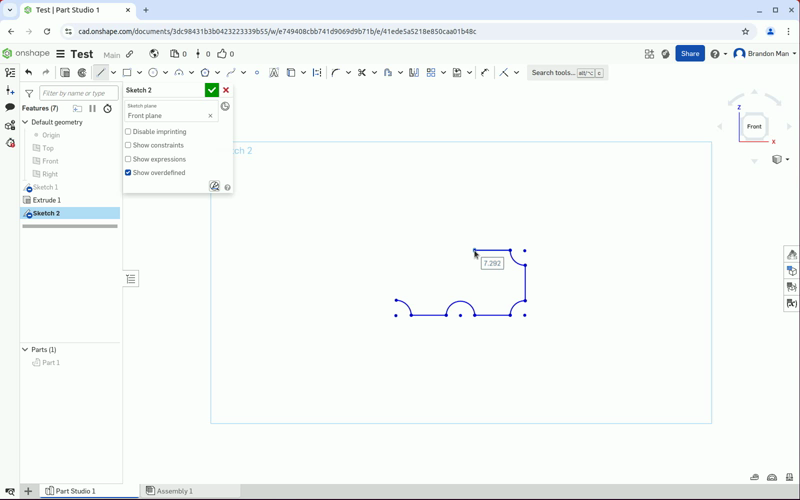
key(a)
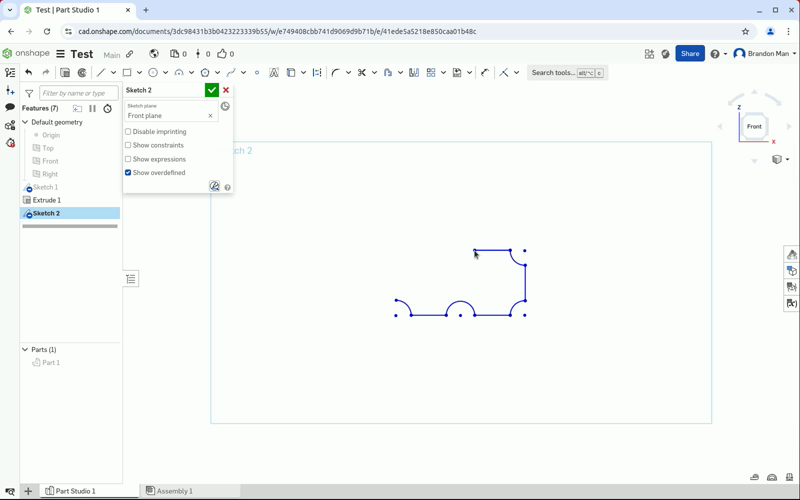
mouse_move(474, 250)
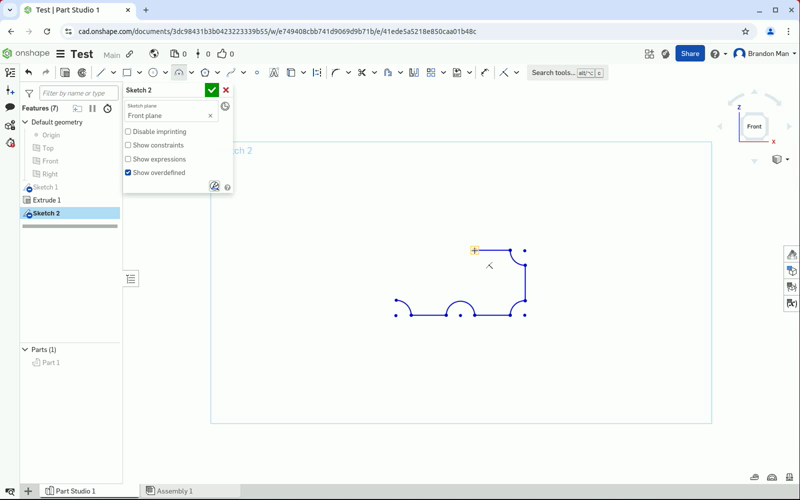
click(474, 250)
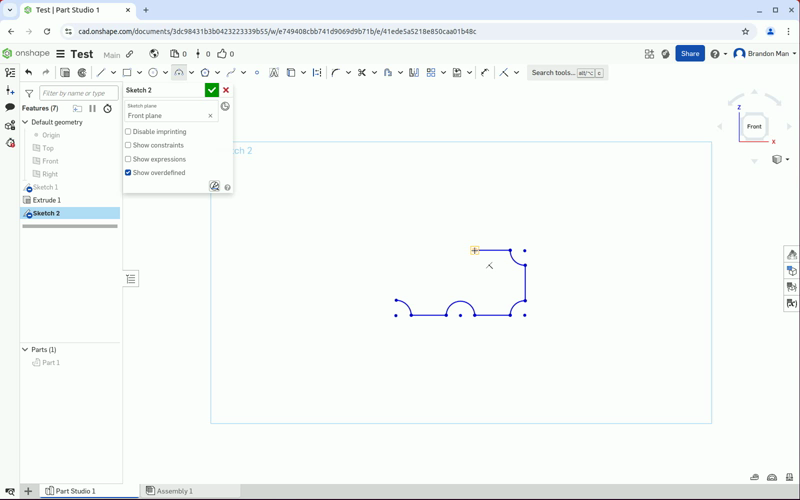
key_down(shift)
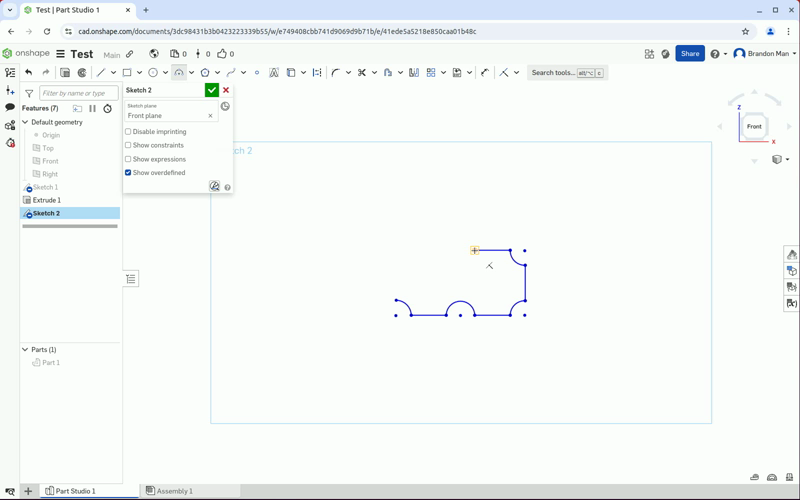
mouse_move(446, 250)
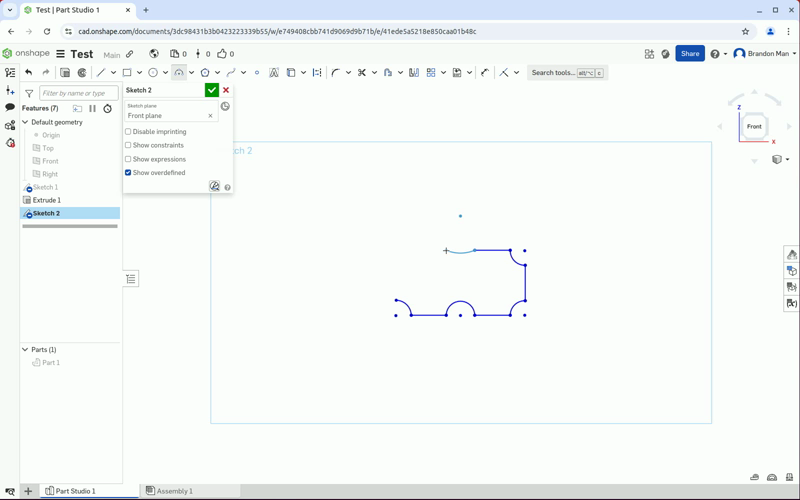
click(446, 250)
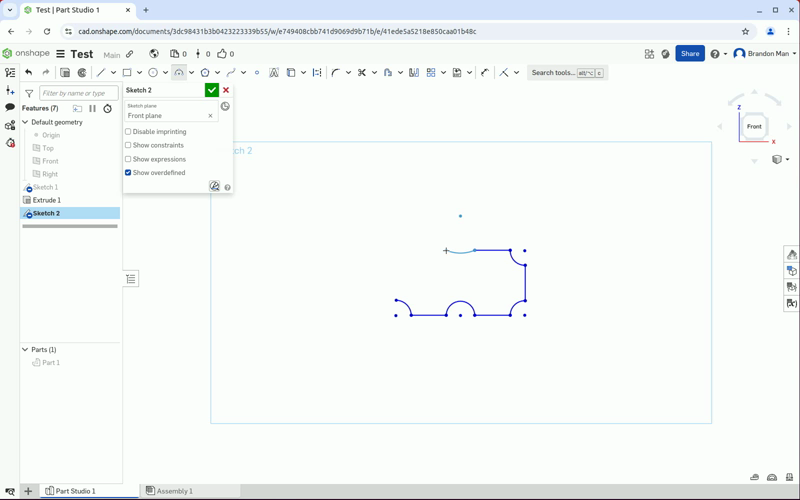
mouse_move(460, 264)
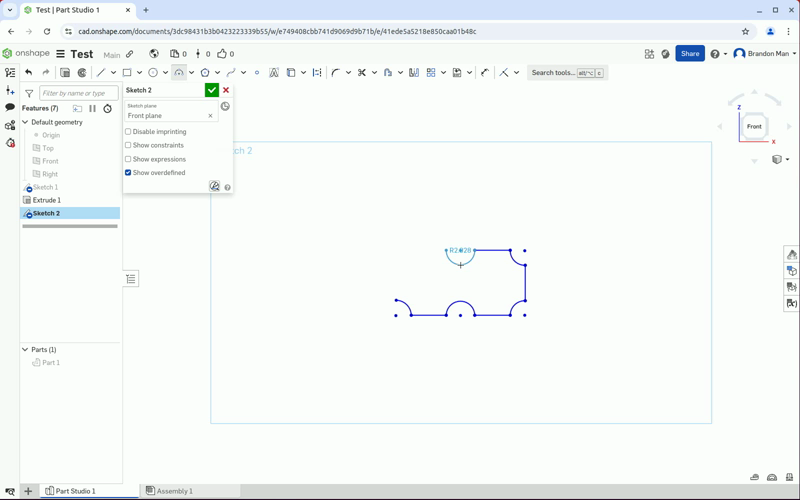
click(460, 264)
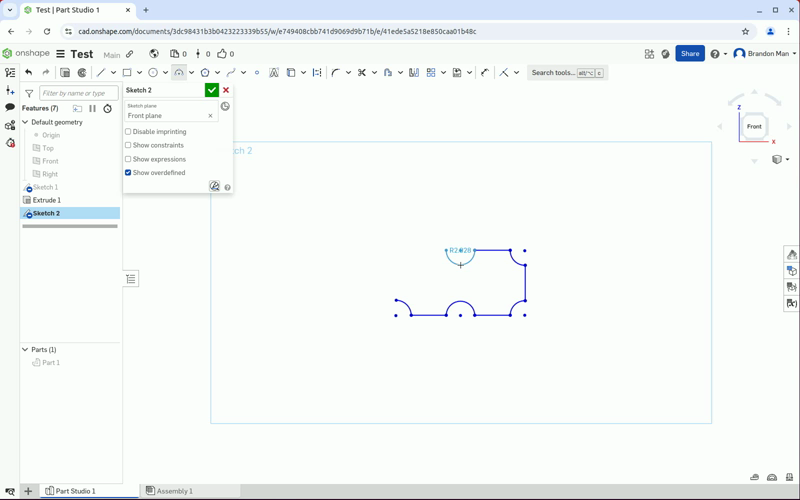
key_up(shift)
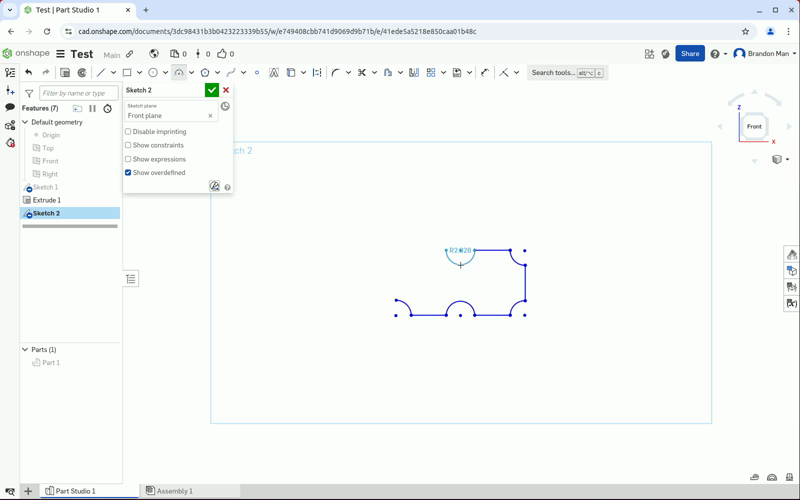
key(esc)
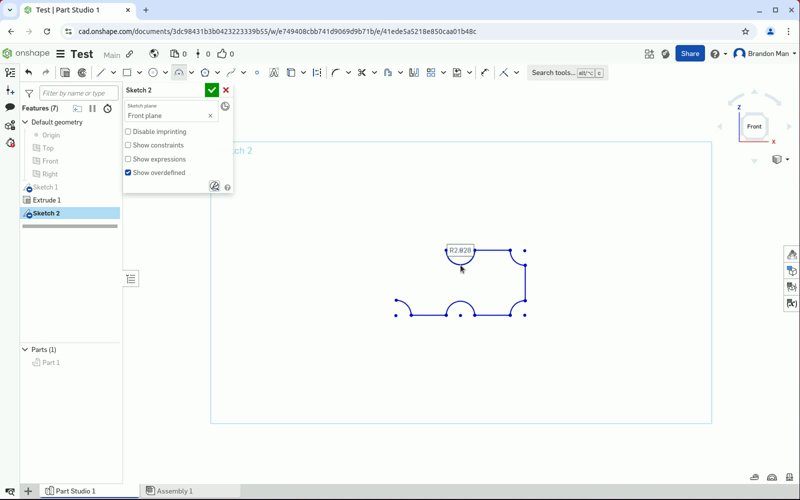
key(l)
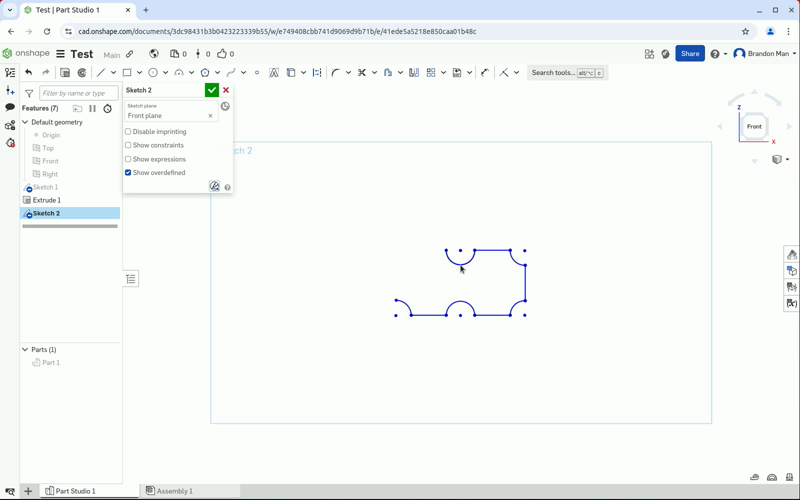
mouse_move(446, 250)
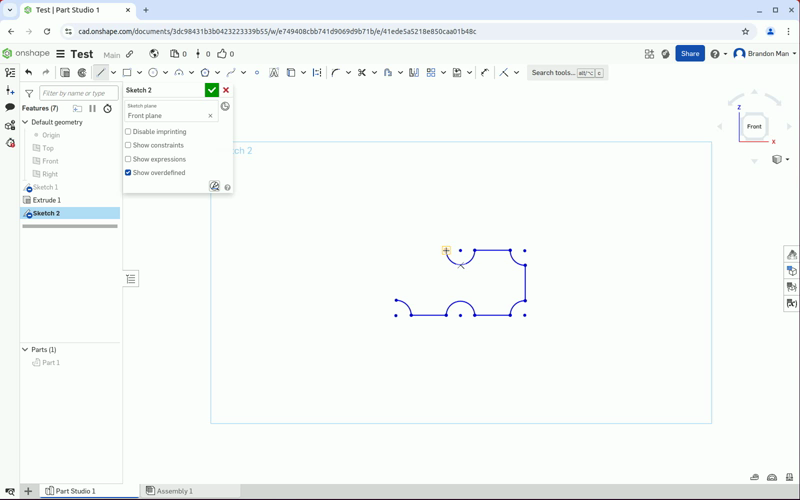
click(446, 250)
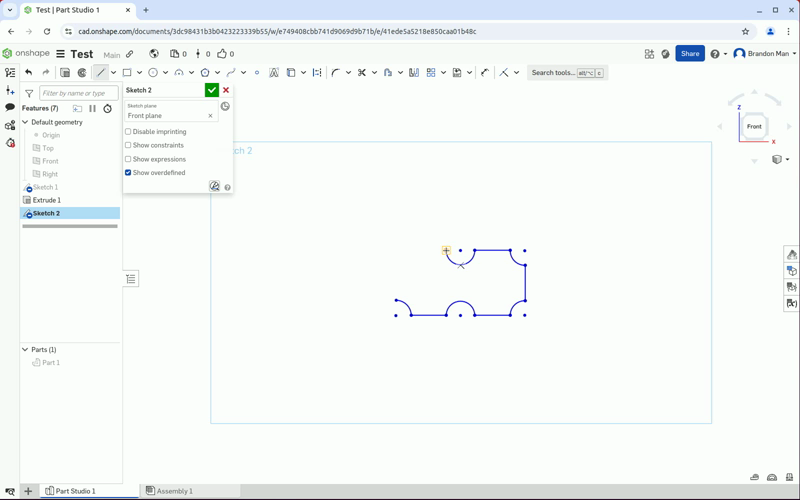
key_down(shift)
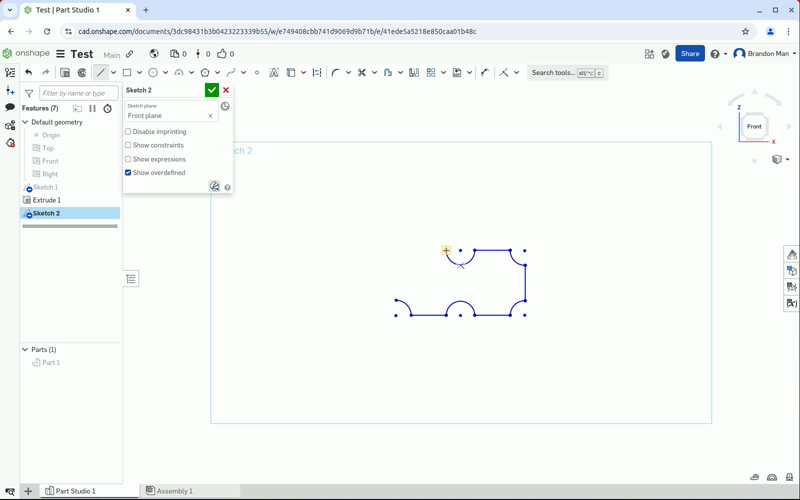
mouse_move(476, 250)
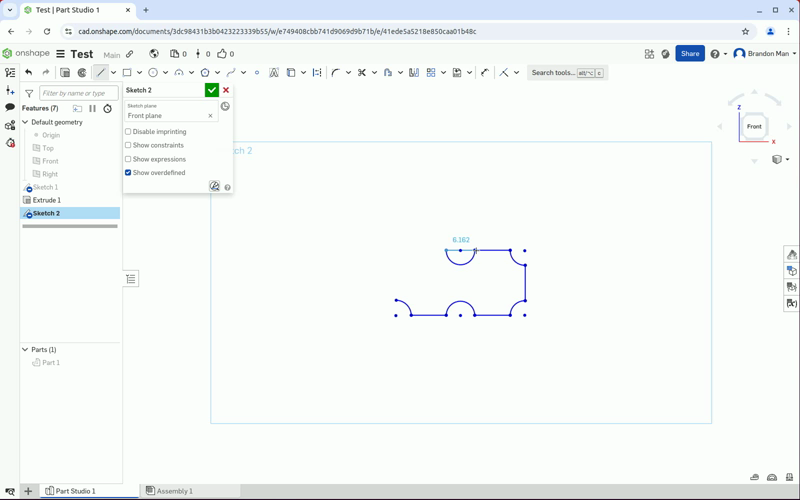
mouse_move(411, 250)
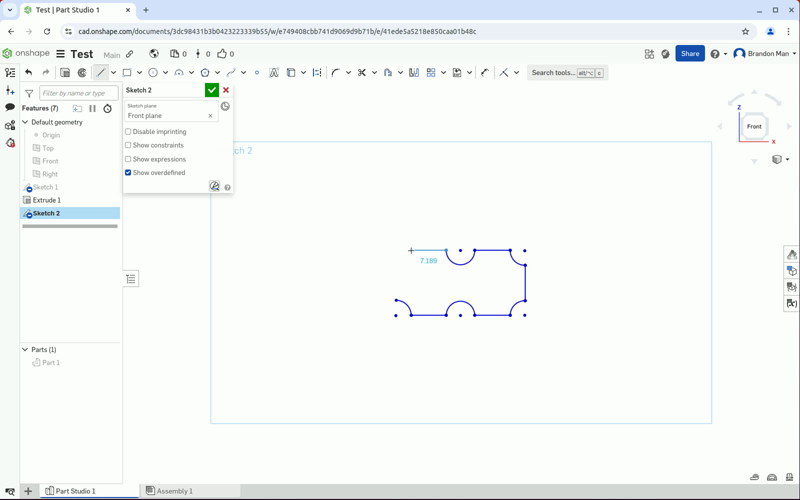
click(411, 250)
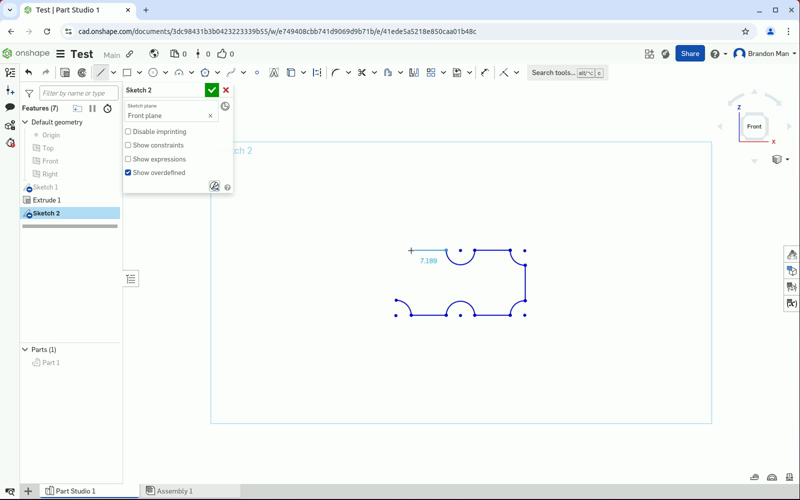
key_up(shift)
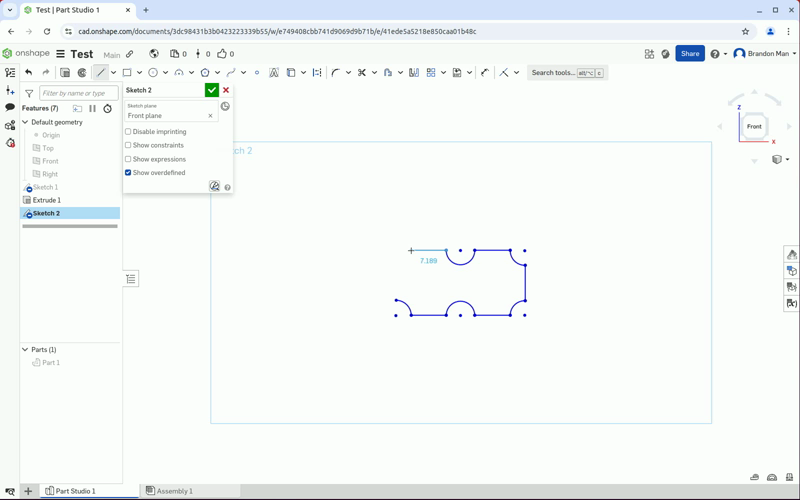
key(esc)
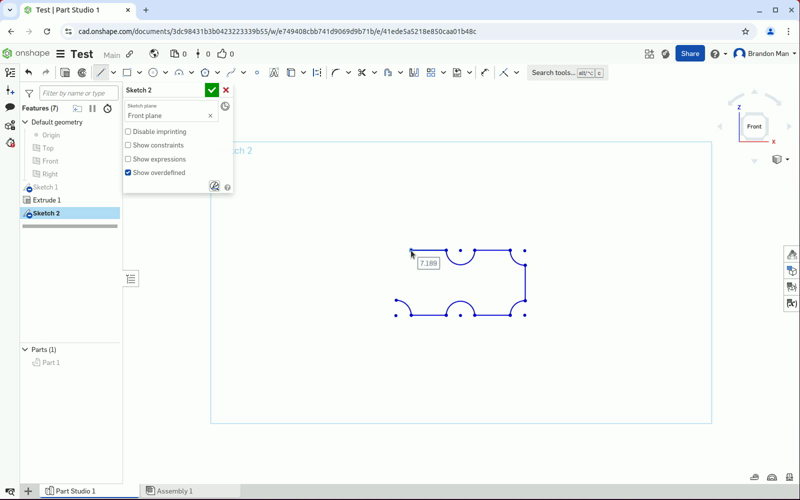
key(a)
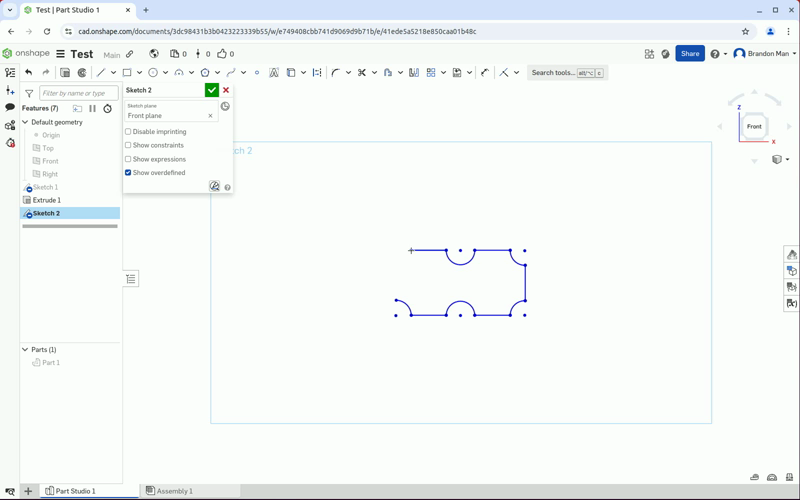
mouse_move(411, 250)
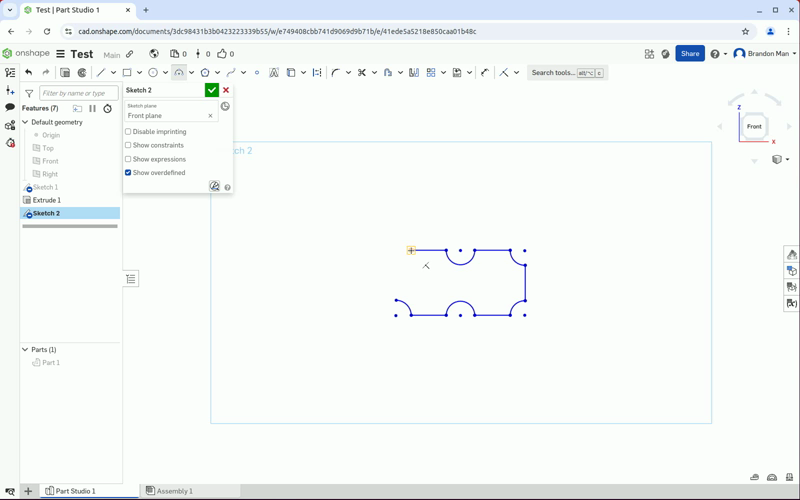
click(411, 250)
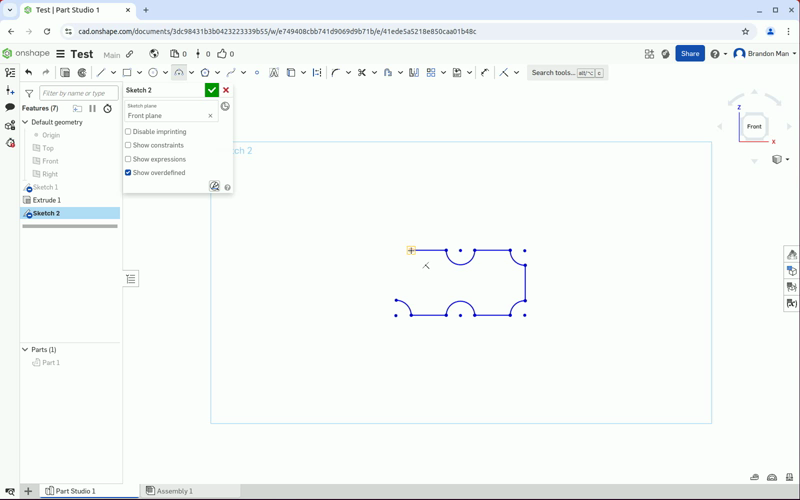
key_down(shift)
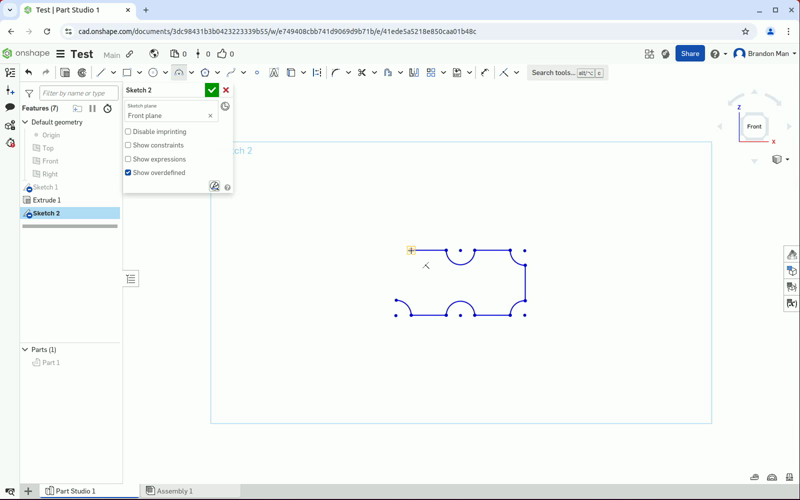
mouse_move(396, 265)
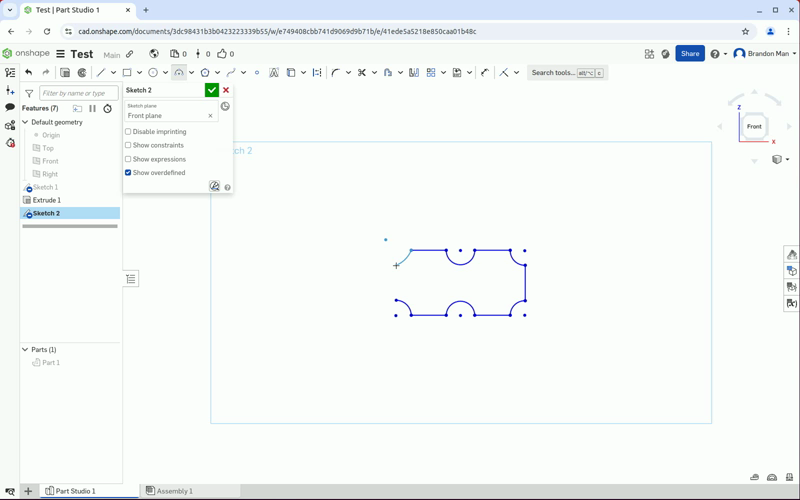
click(396, 265)
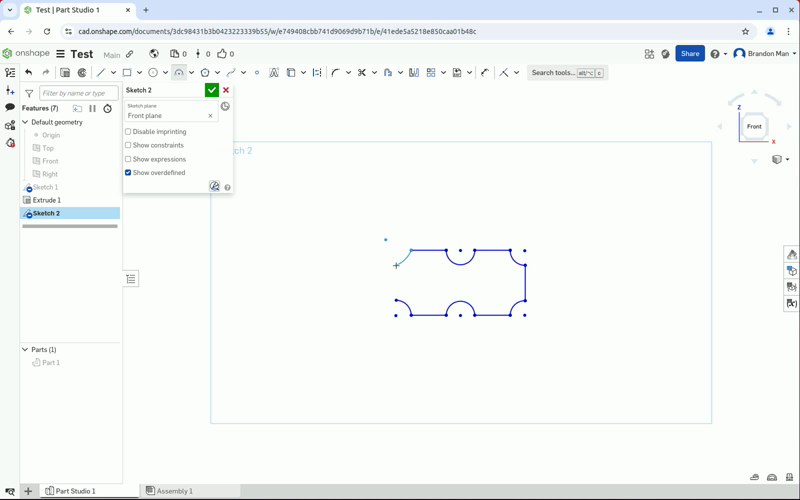
mouse_move(406, 261)
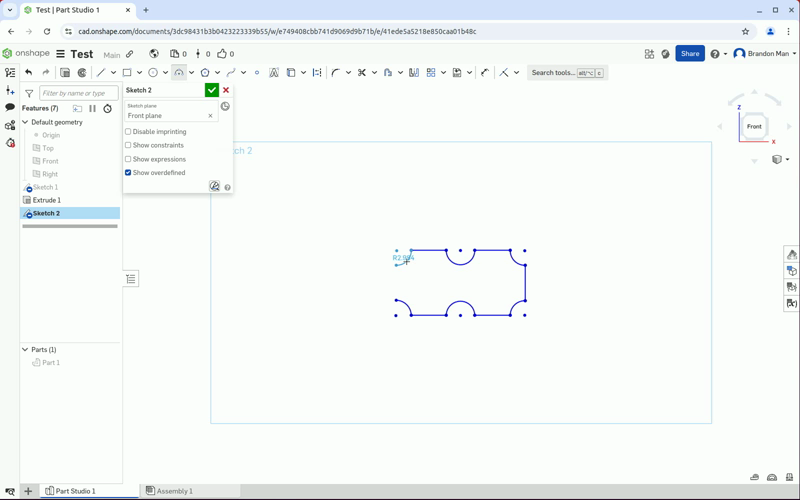
click(406, 261)
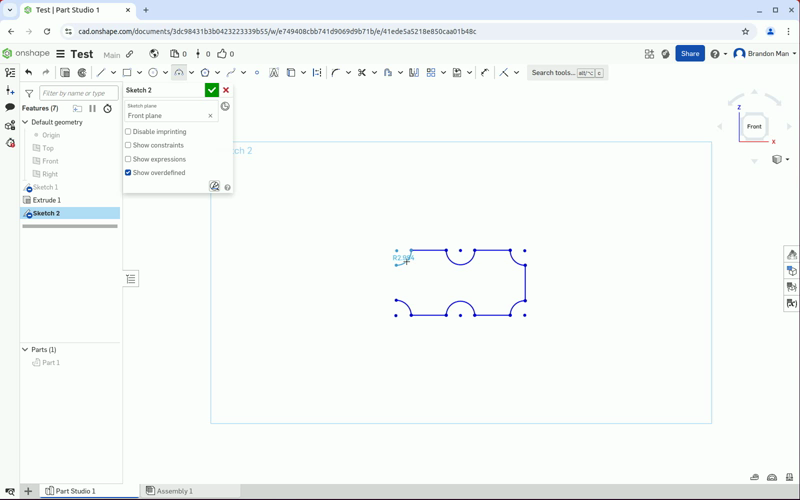
key_up(shift)
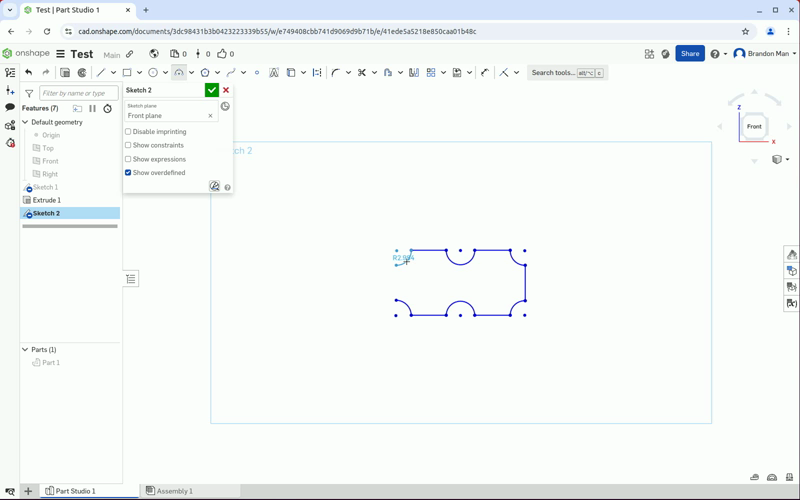
key(esc)
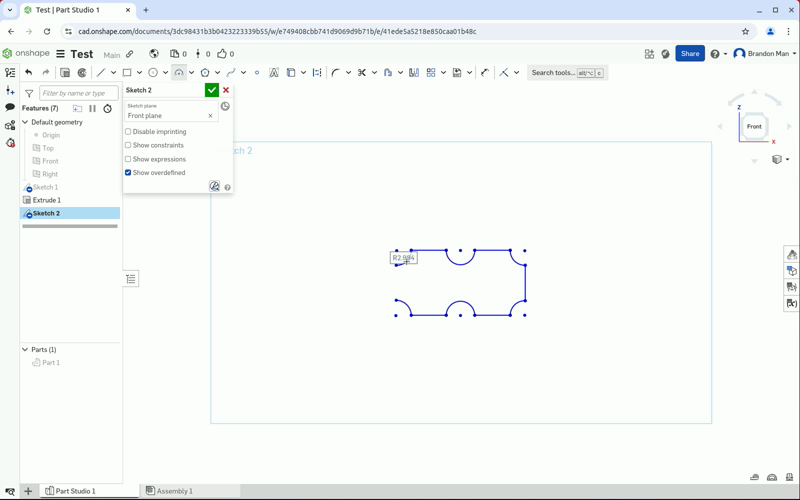
key(l)
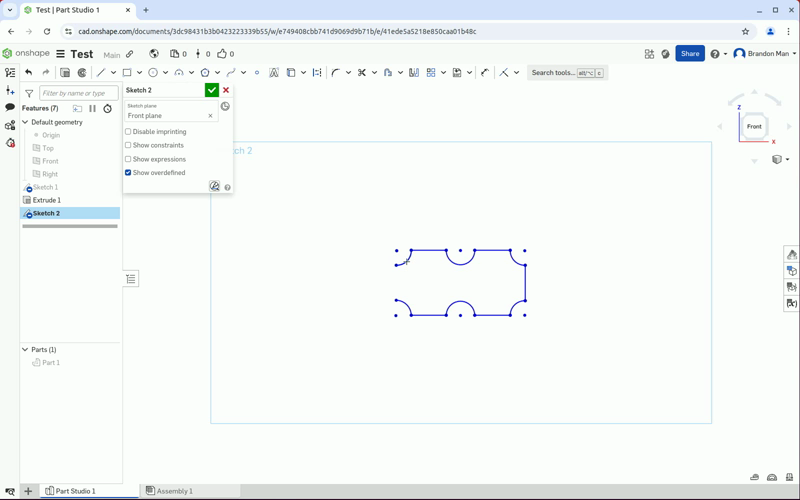
mouse_move(396, 265)
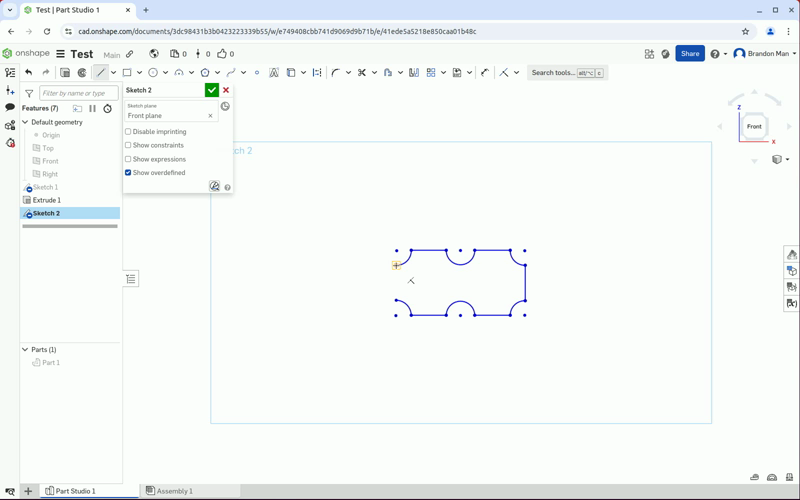
click(396, 265)
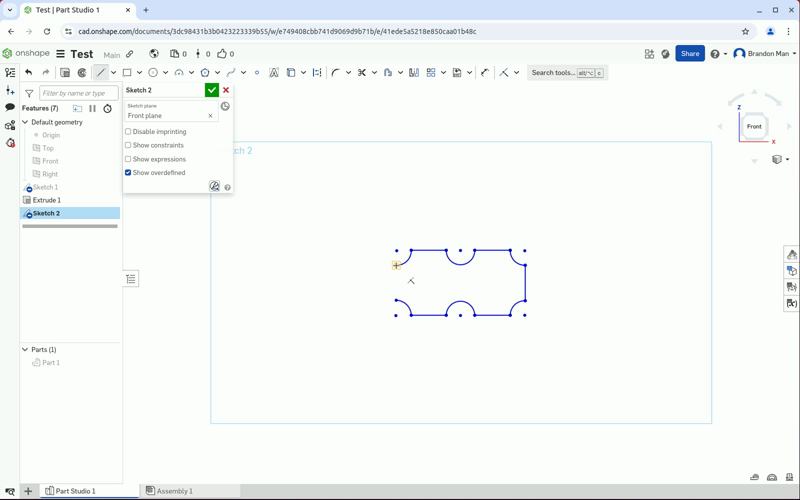
mouse_move(426, 265)
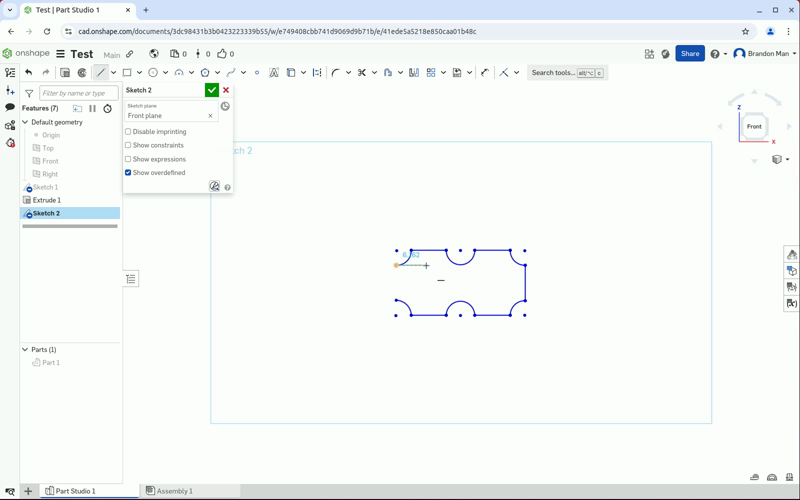
key_down(shift)
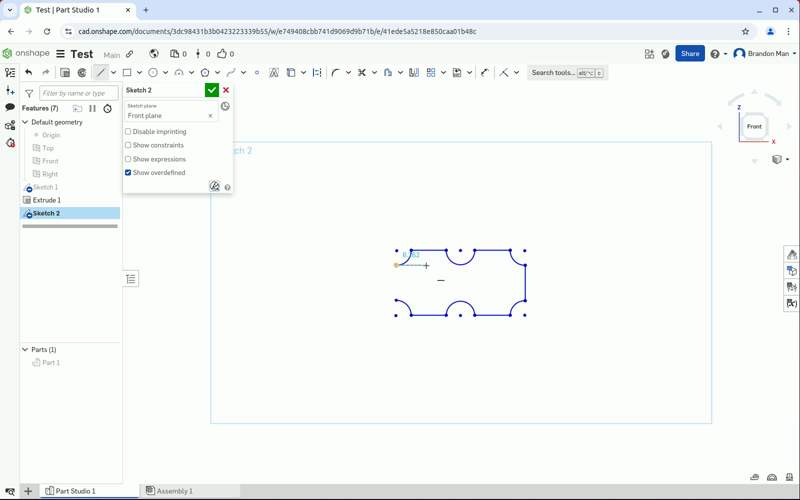
mouse_move(396, 300)
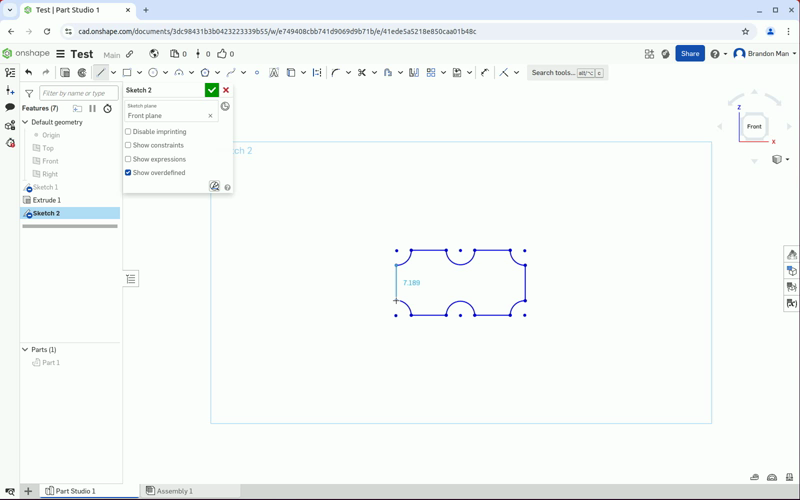
key_up(shift)
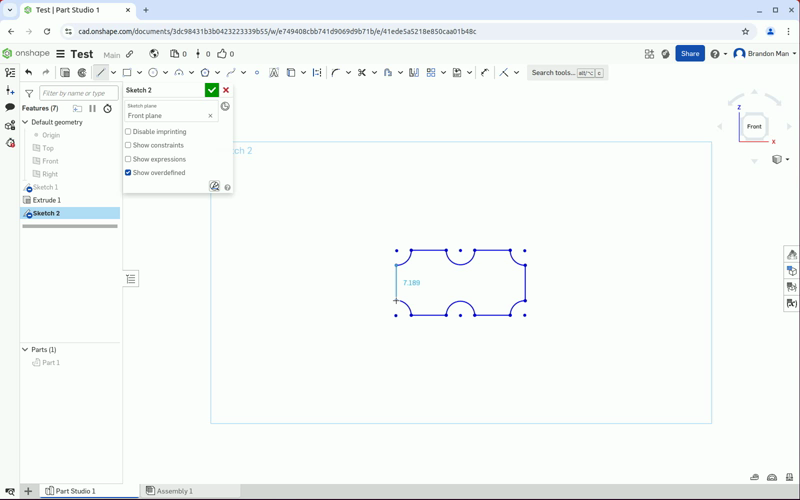
click(396, 300)
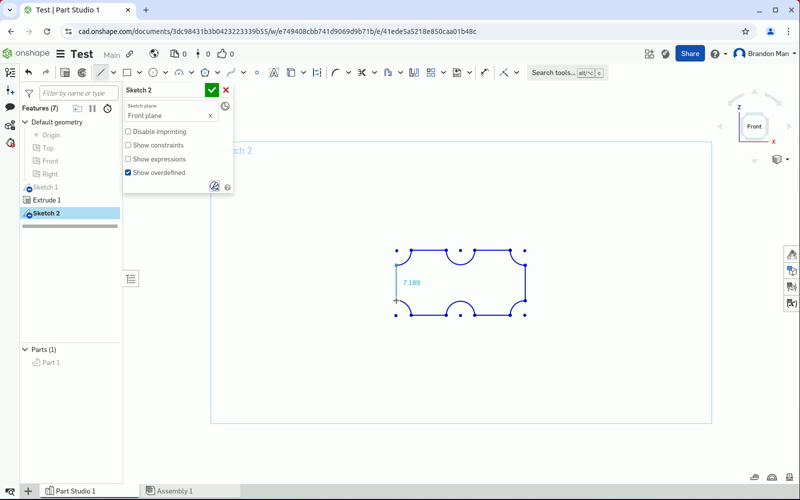
key(esc)
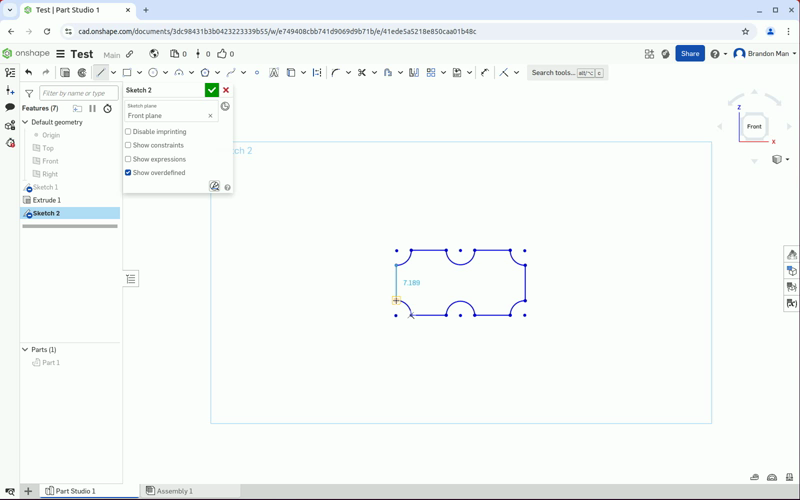
mouse_move(444, 292)
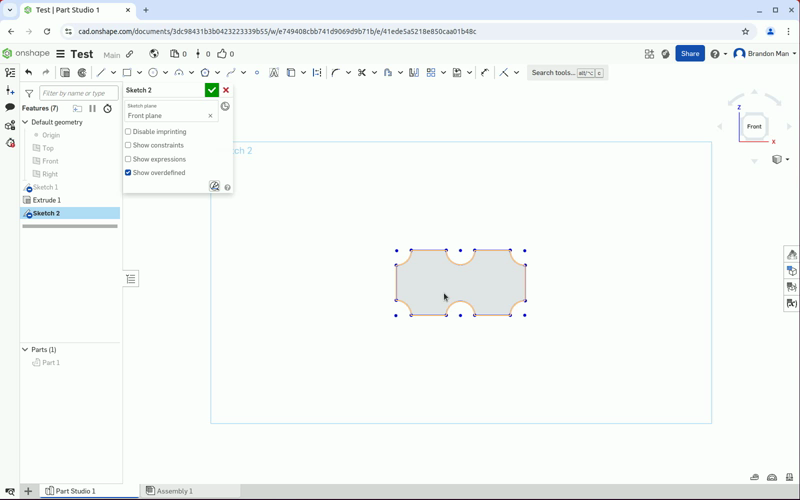
scroll(6)
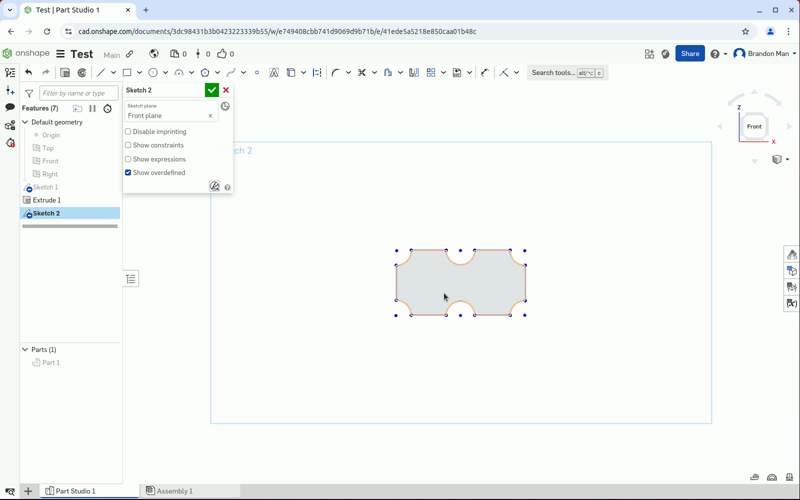
scroll(6)
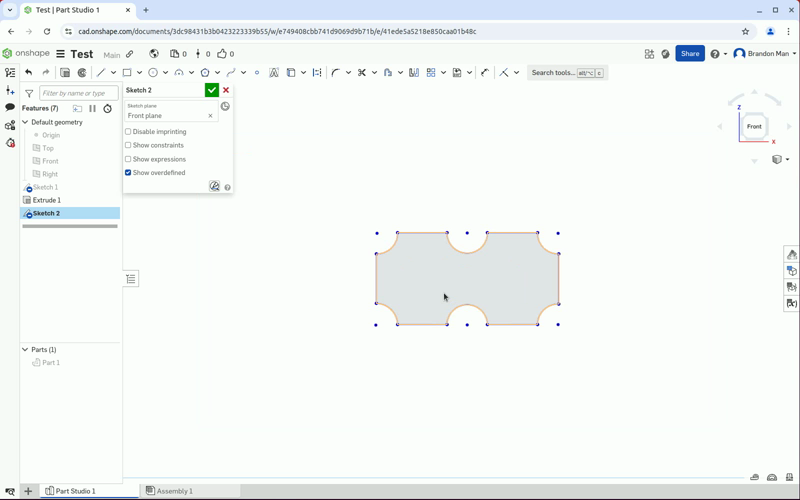
scroll(6)
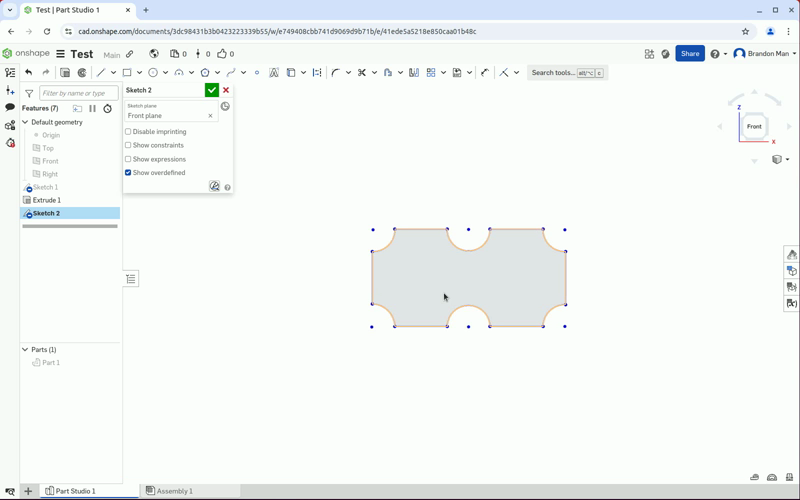
scroll(6)
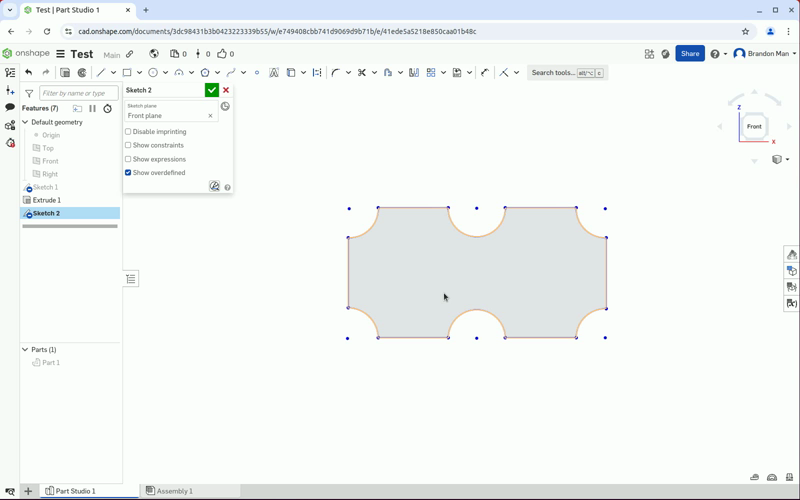
scroll(6)
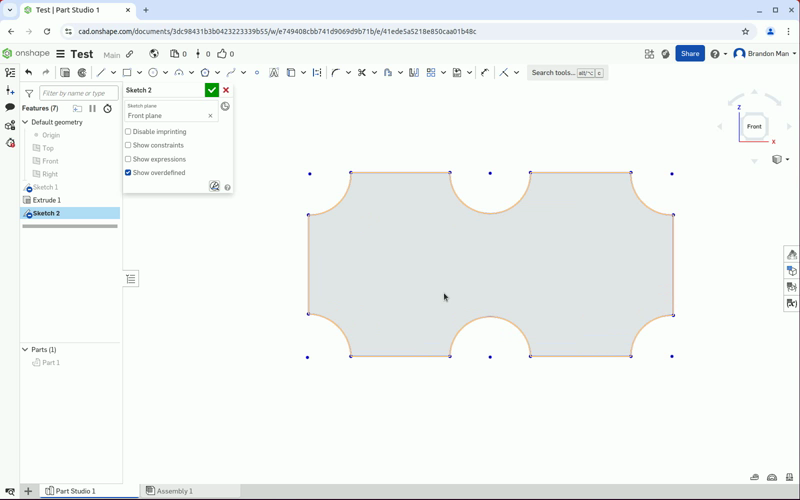
scroll(6)
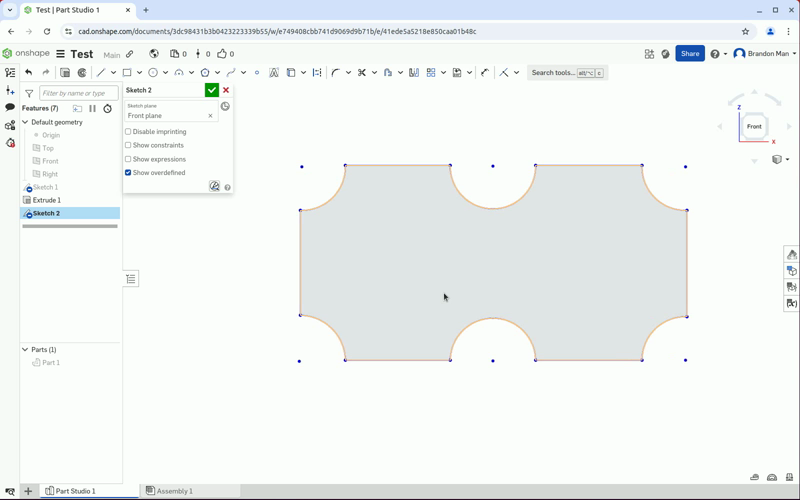
scroll(6)
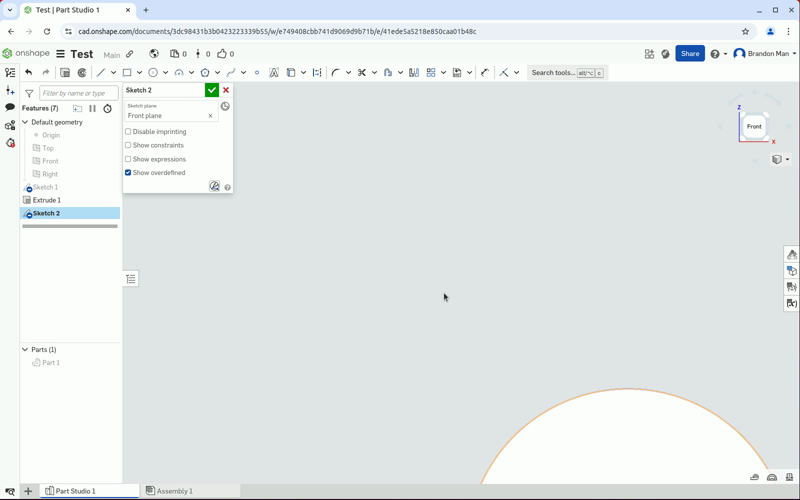
click(444, 292)
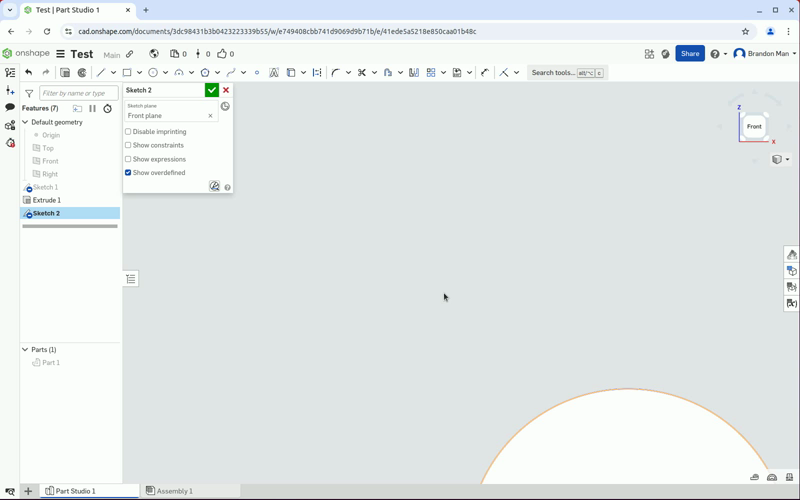
scroll(-6)
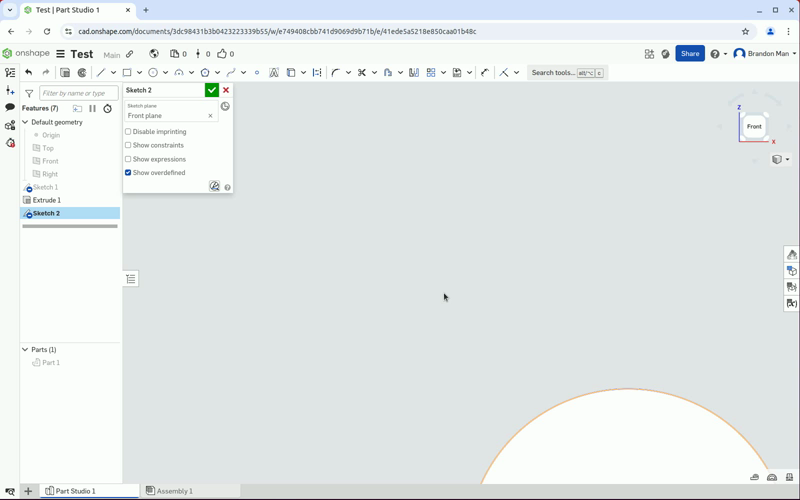
scroll(-6)
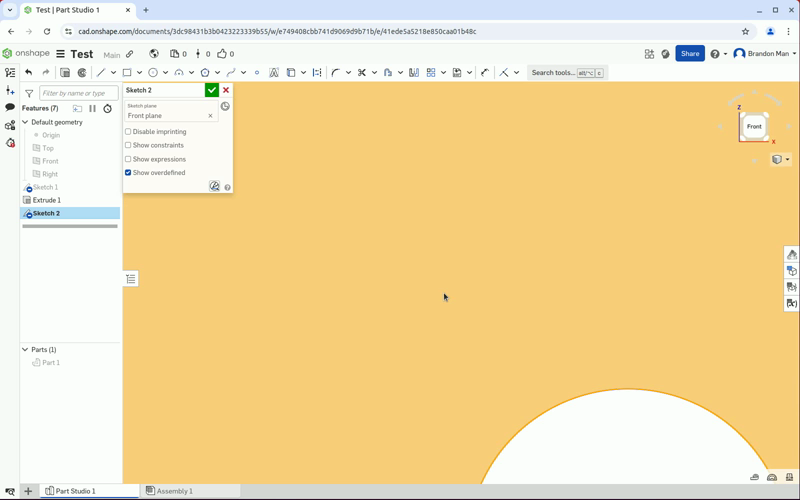
scroll(-6)
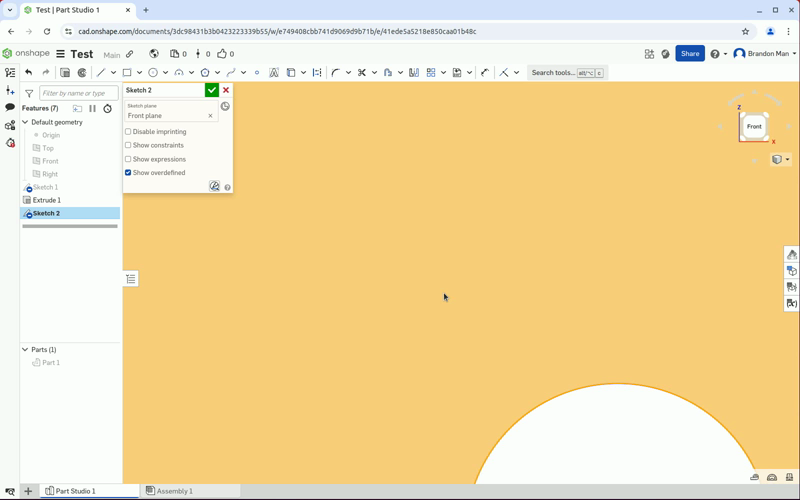
scroll(-6)
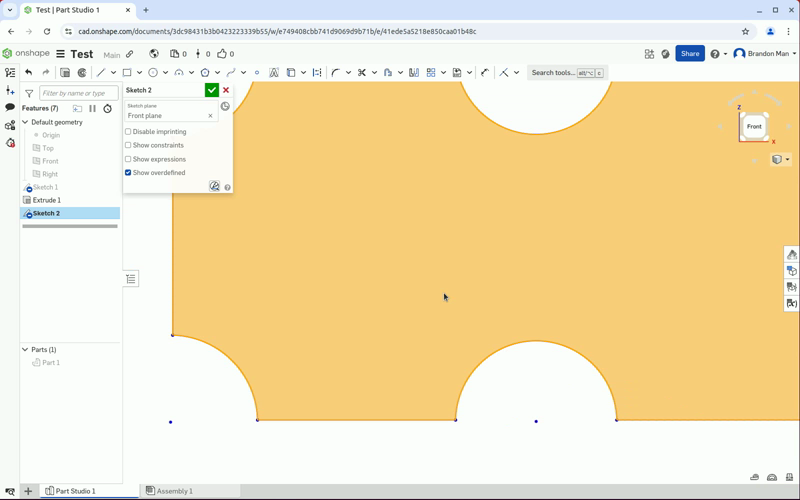
scroll(-6)
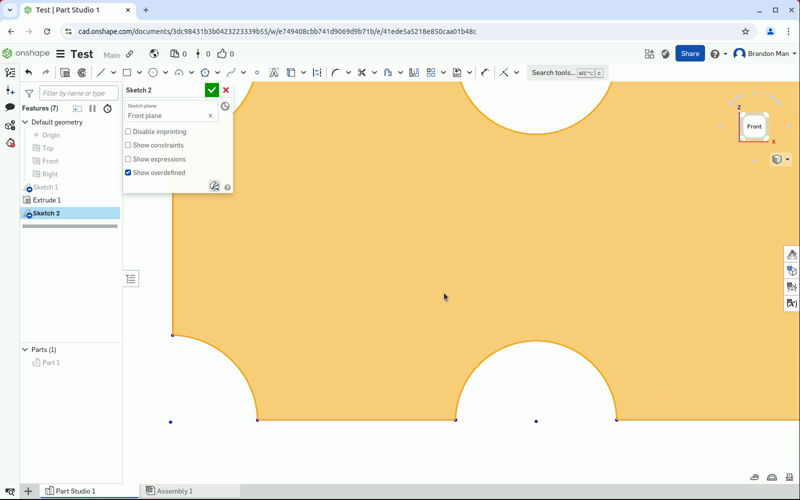
scroll(-6)
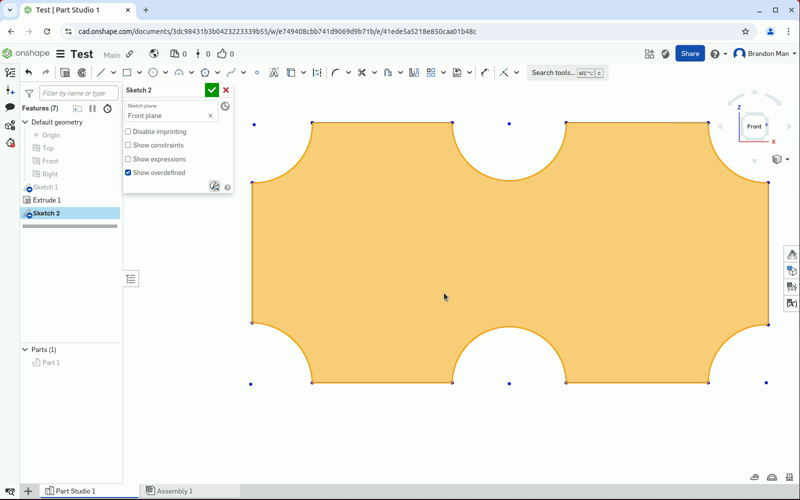
scroll(-6)
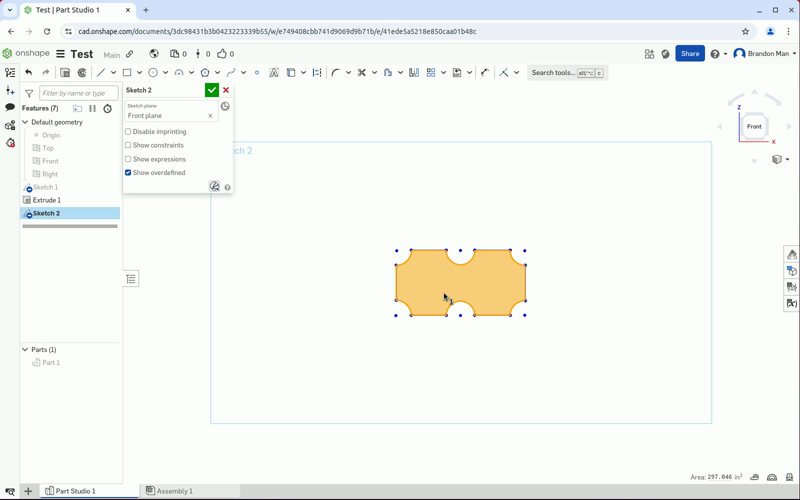
mouse_move(73, 352)
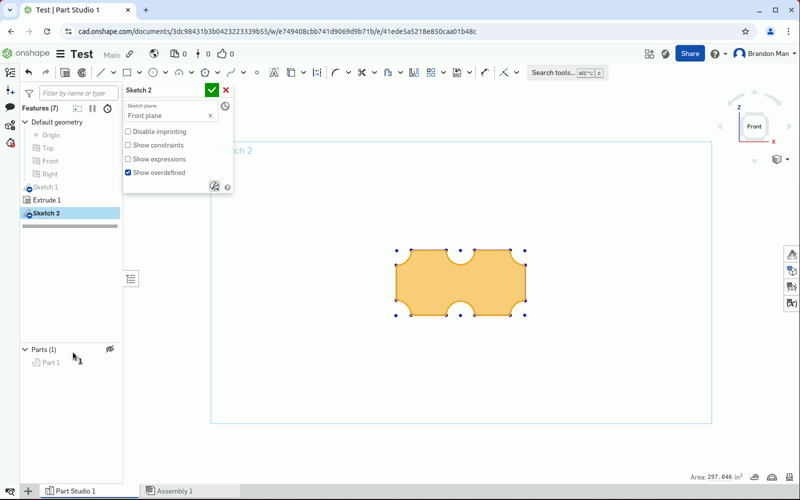
key(shift+y)
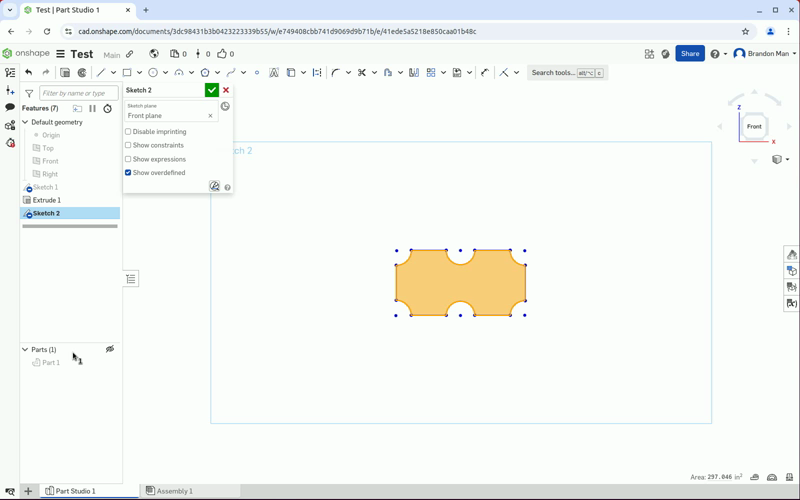
key(shift+e)
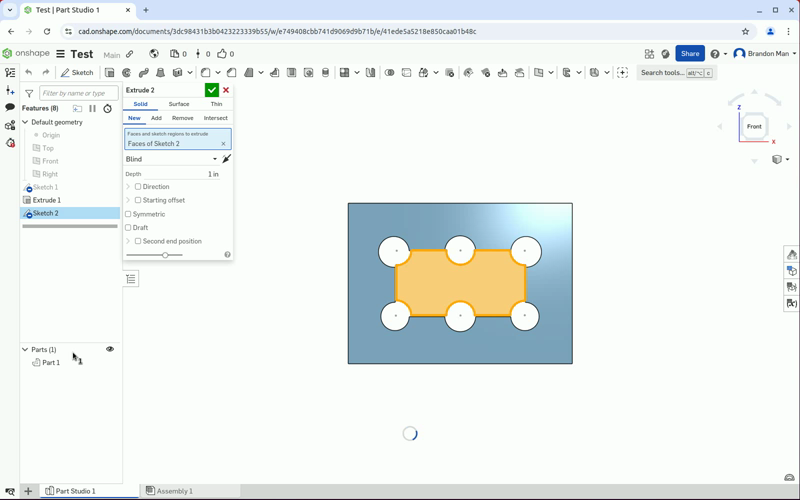
mouse_move(143, 106)
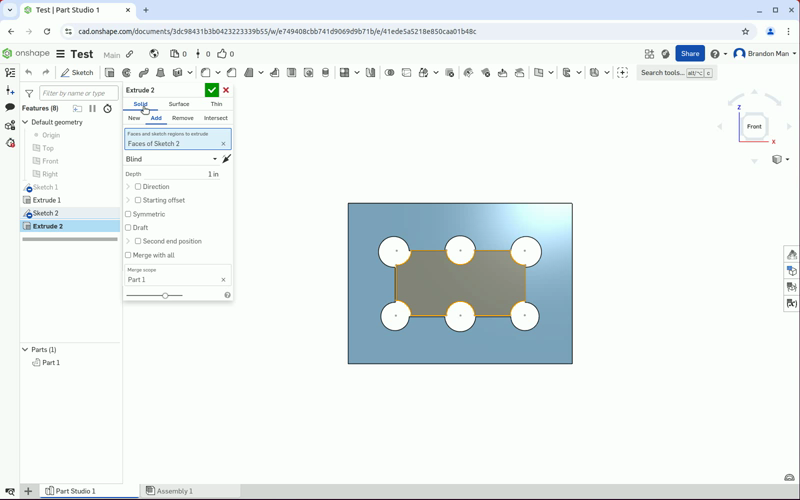
click(143, 106)
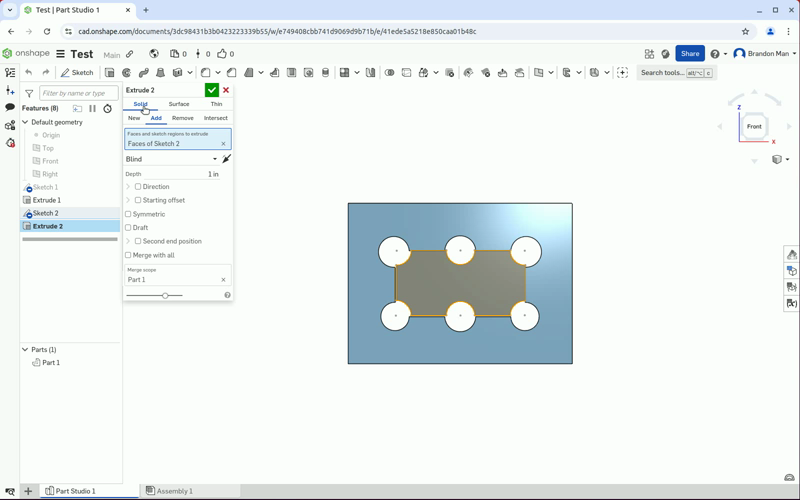
mouse_move(137, 120)
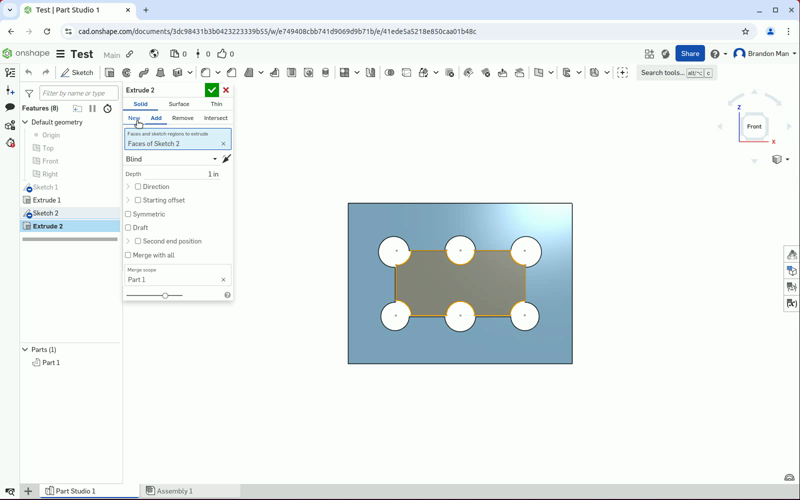
click(137, 120)
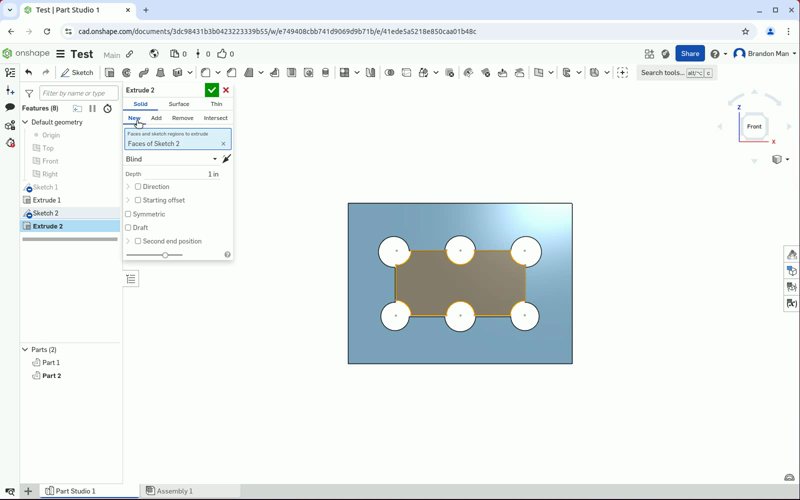
key(tab, 4)
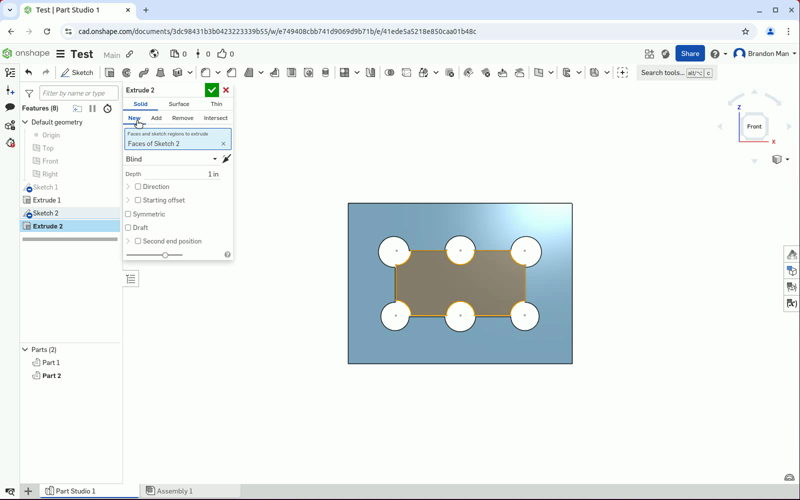
text(13.239)
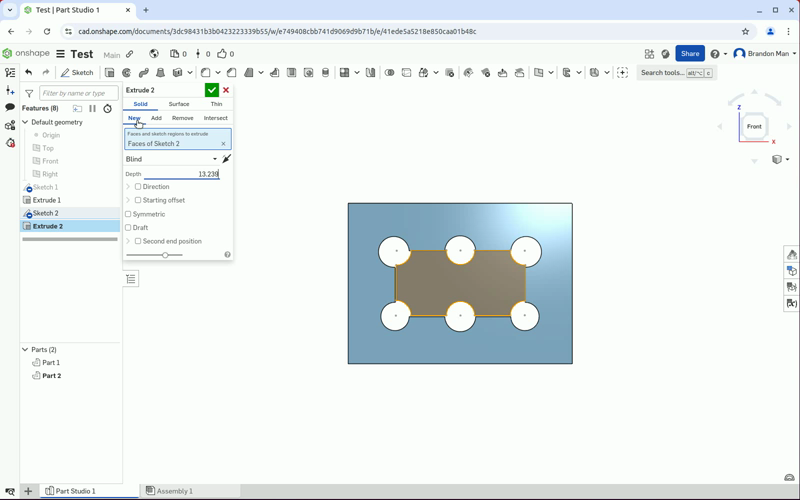
key(enter)
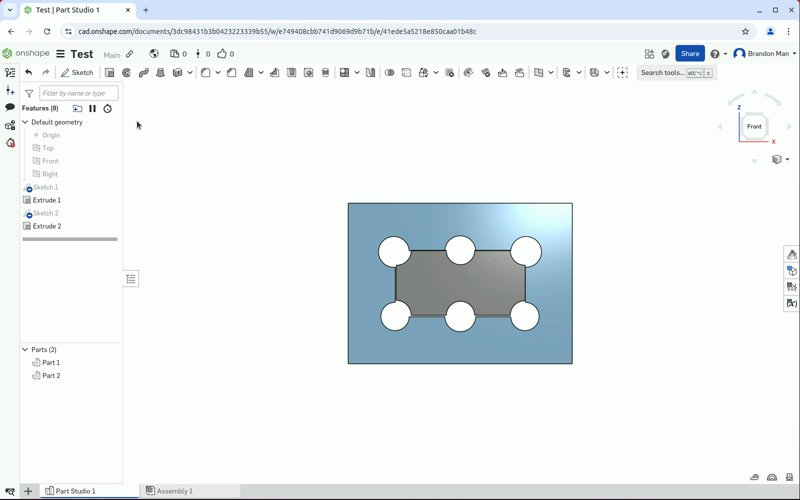
key(shift+h)
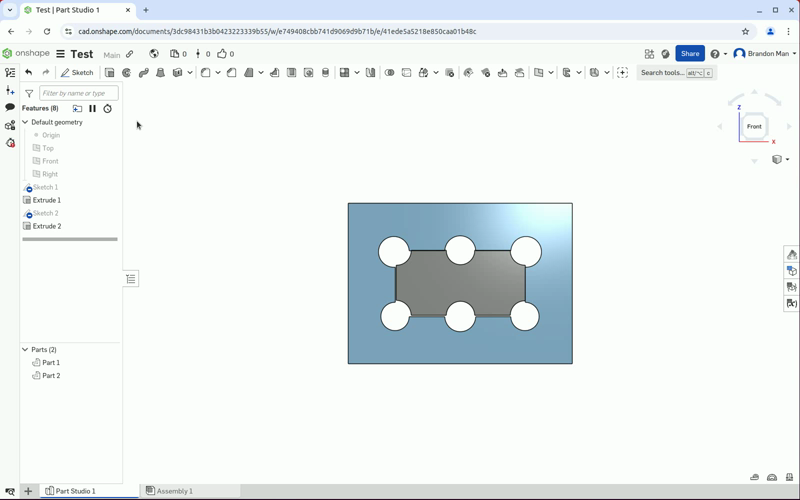
key(shift+h)
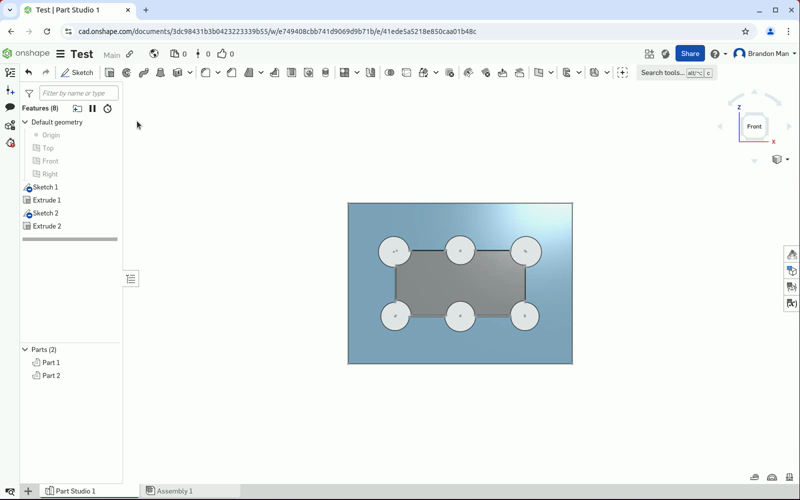
key(shift+7)
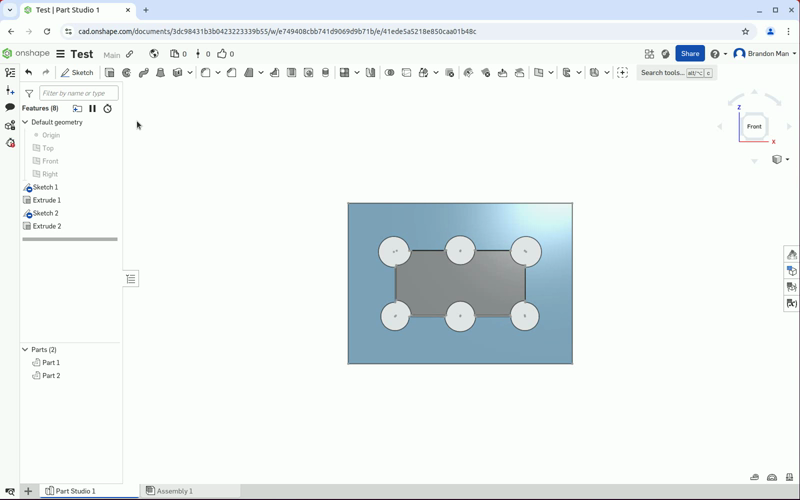
key(left, 2)
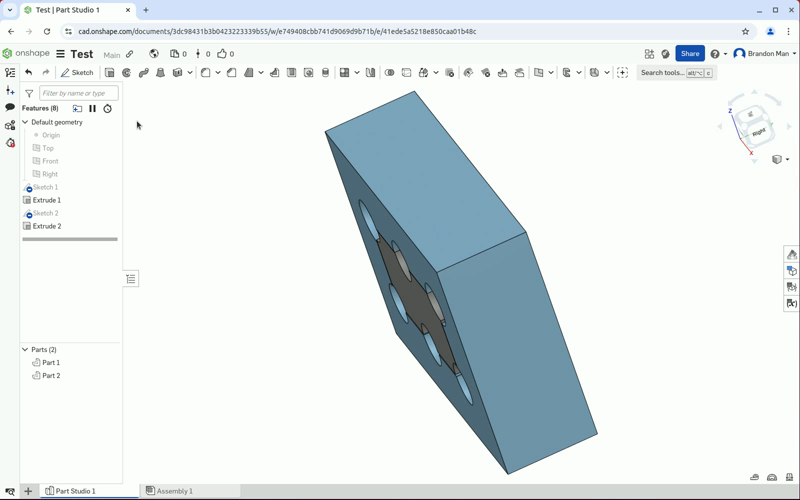
key(down, 2)
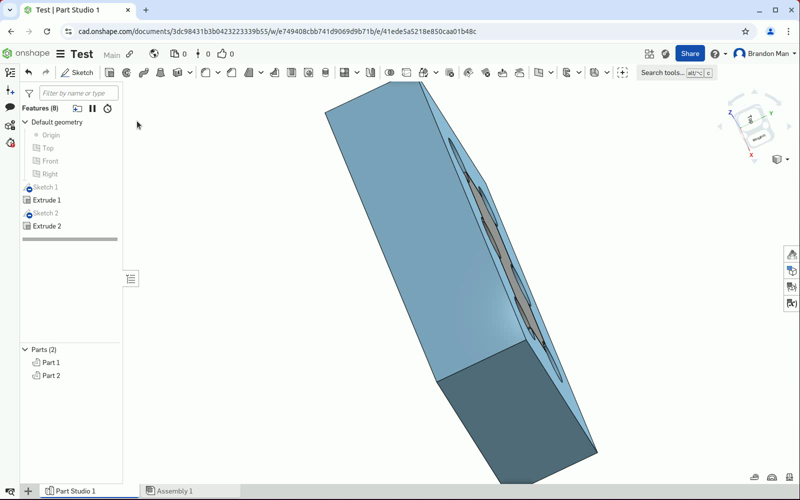
key(up, 2)
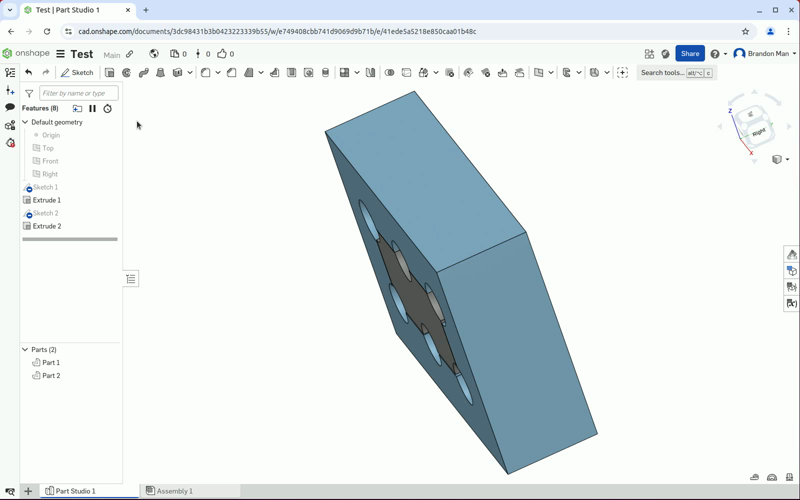
key(right, 2)
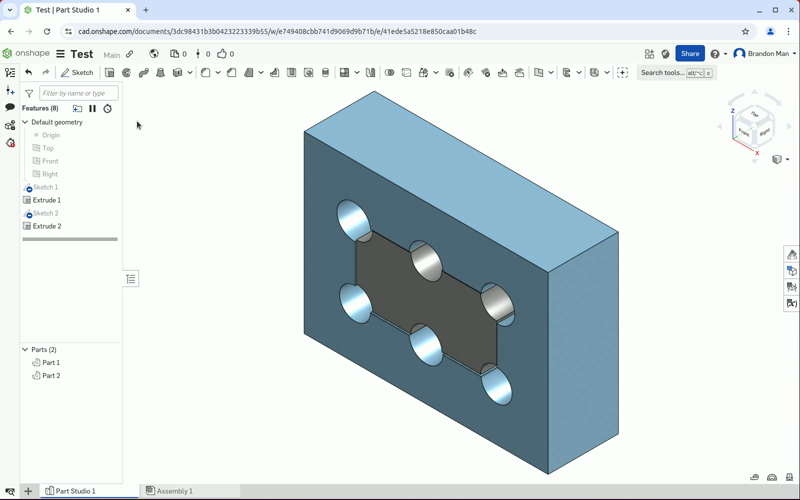
mouse_move(73, 189)
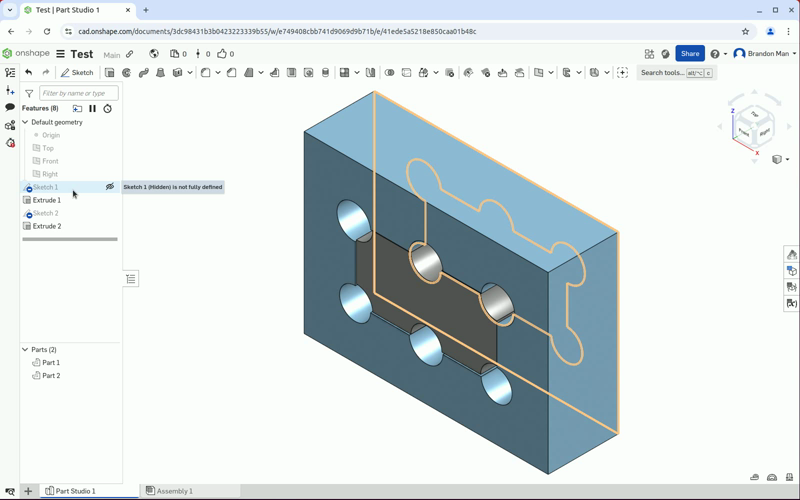
click(73, 189)